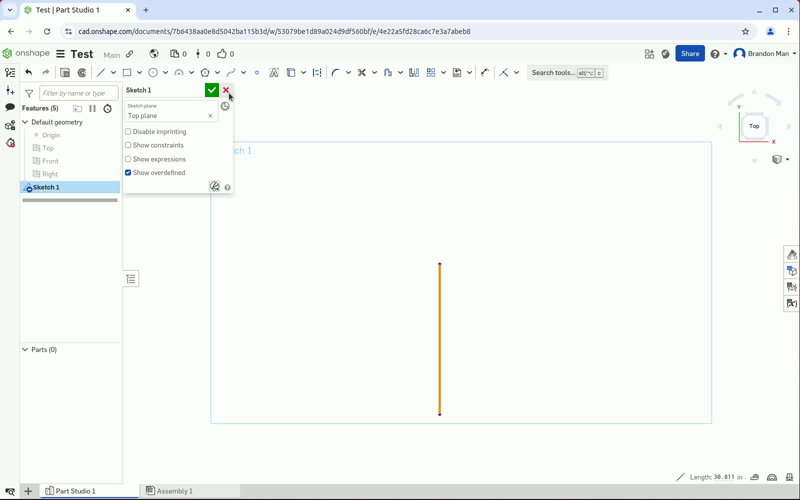
key(shift+h)
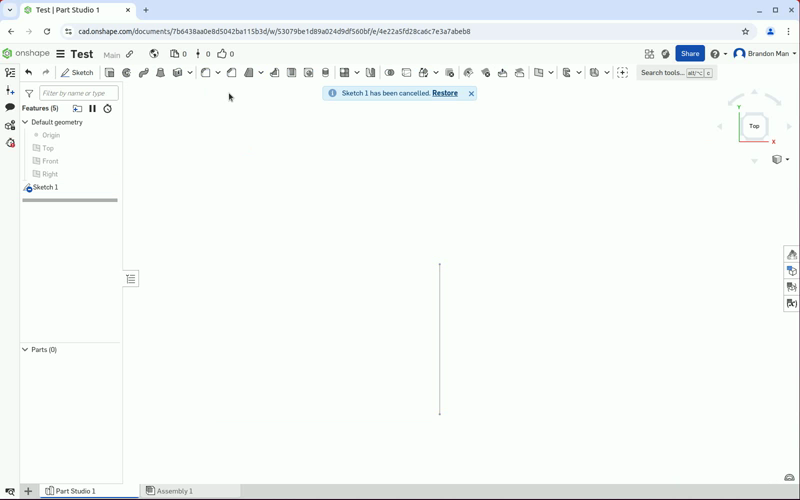
key(shift+s)
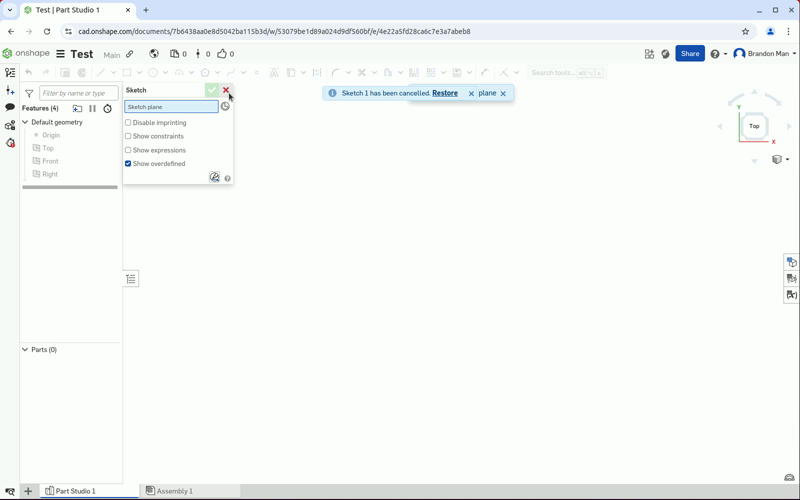
mouse_move(73, 150)
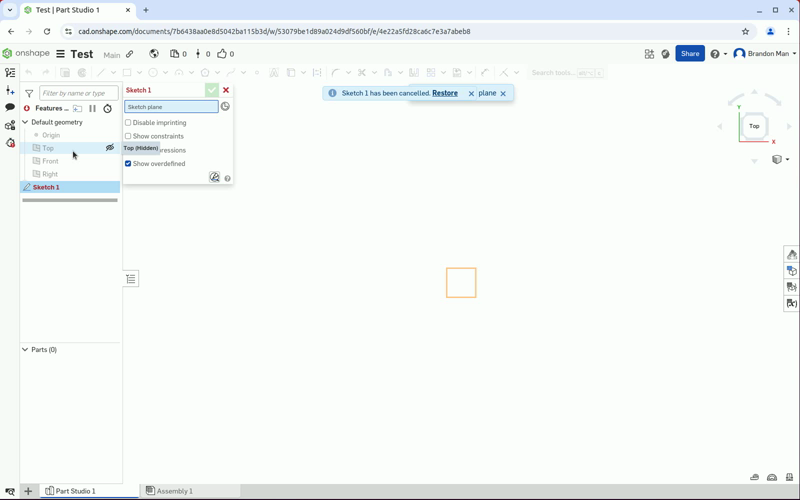
click(73, 150)
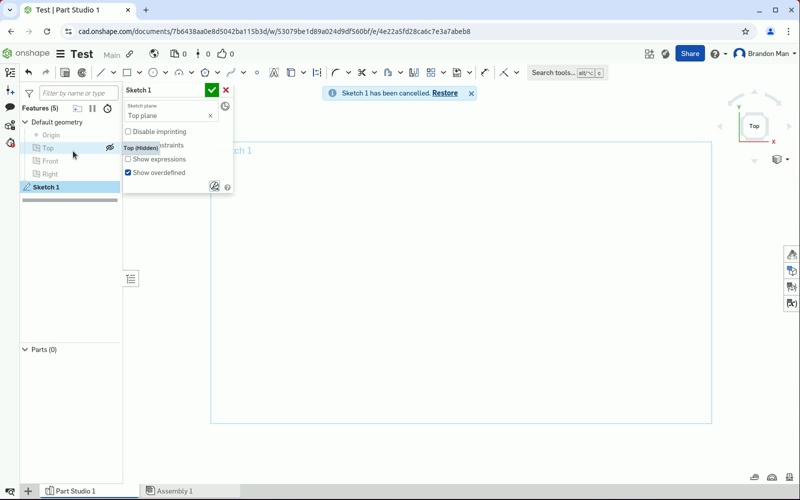
mouse_move(73, 352)
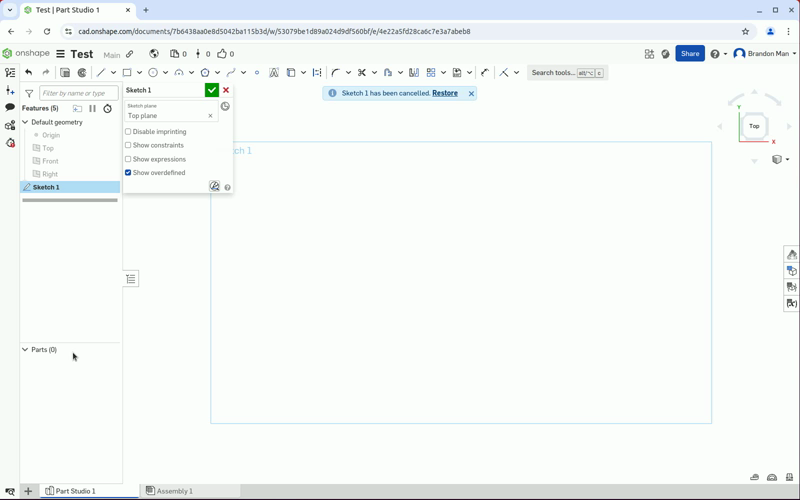
key(y)
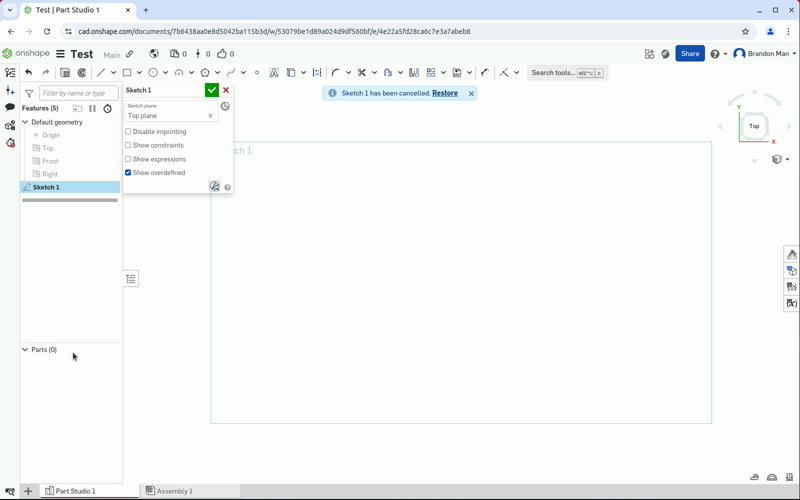
key(l)
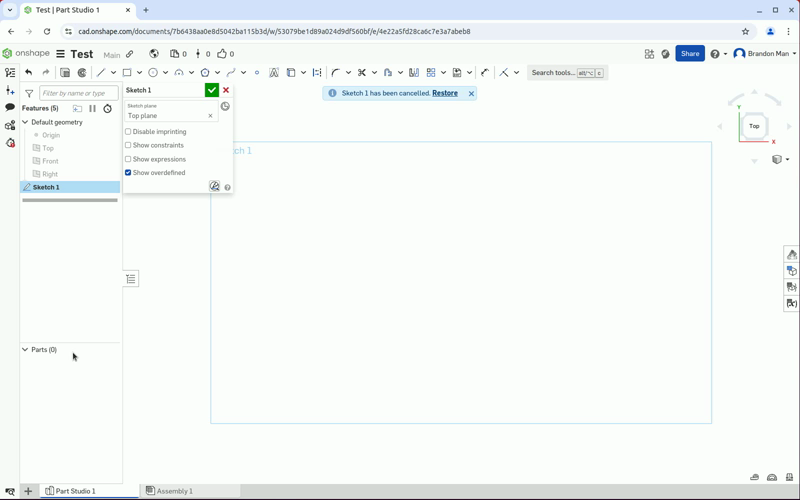
key_down(shift)
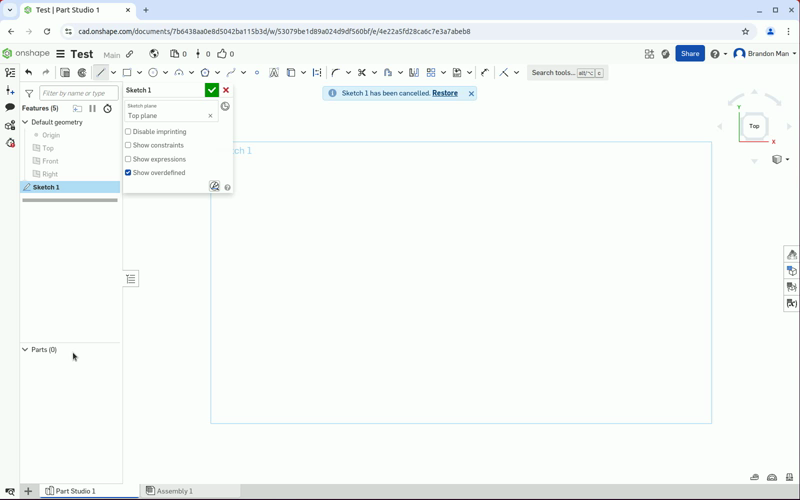
mouse_move(348, 322)
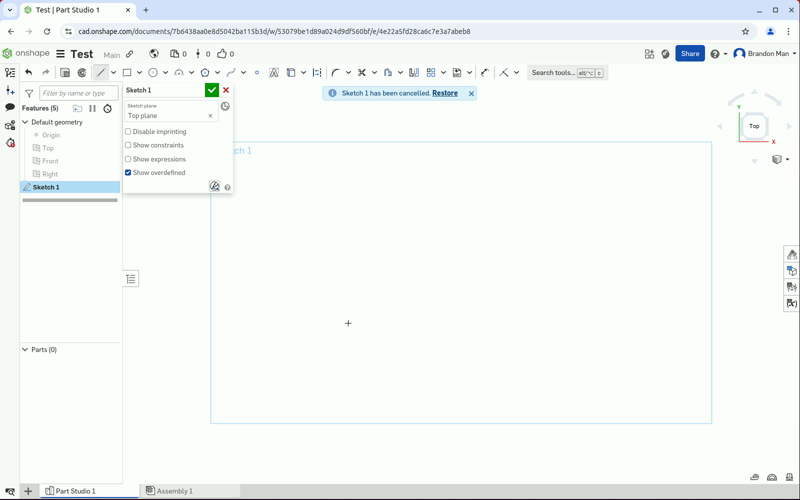
click(348, 322)
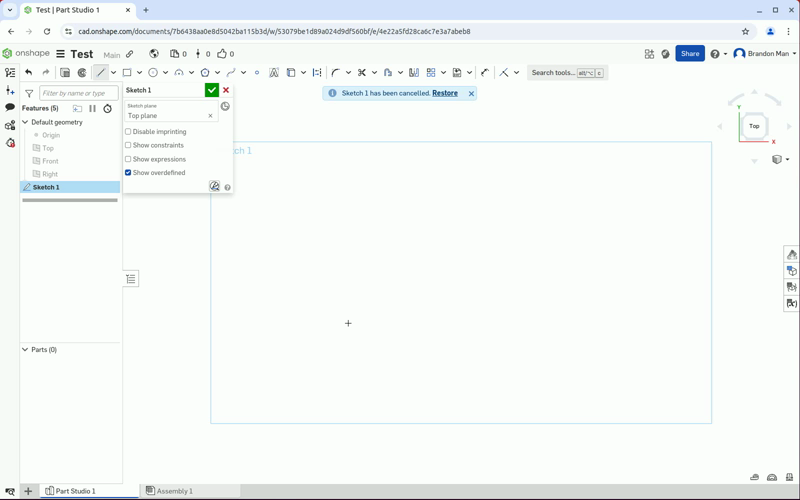
key_up(shift)
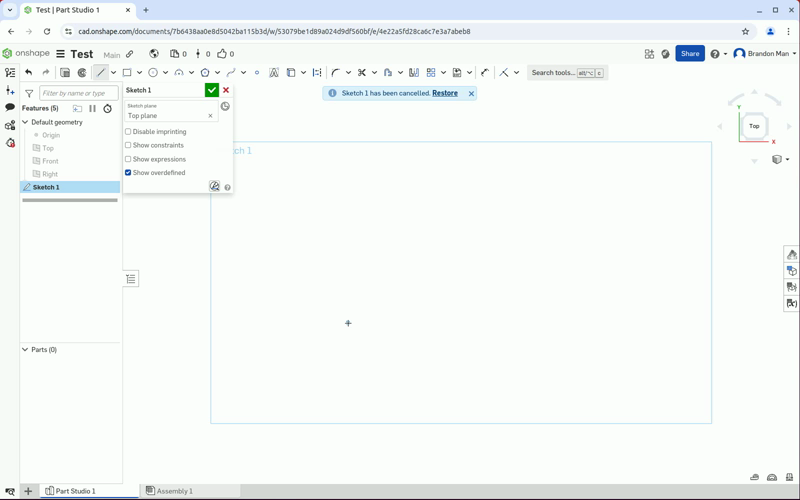
key_down(shift)
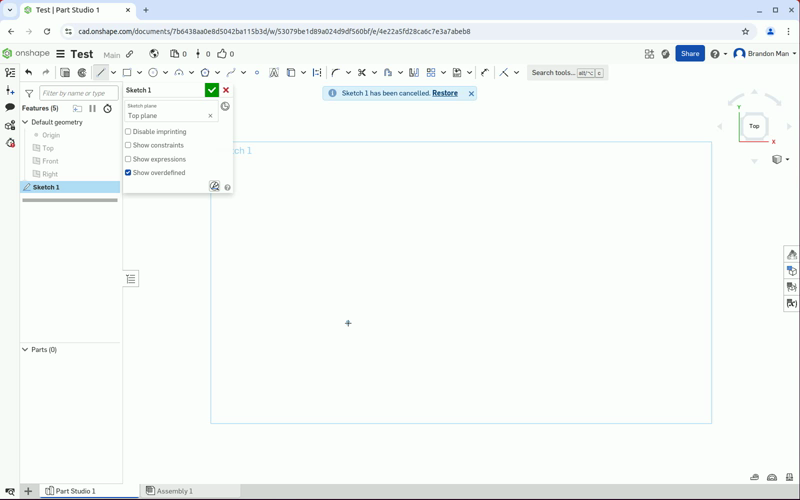
mouse_move(572, 322)
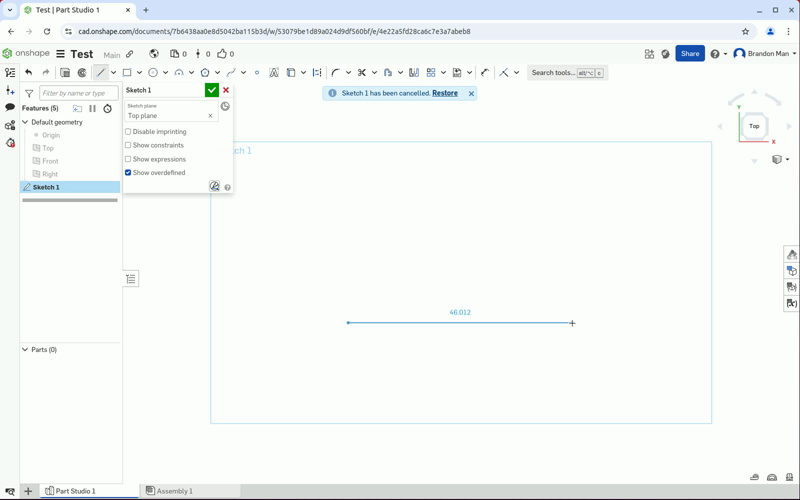
click(572, 322)
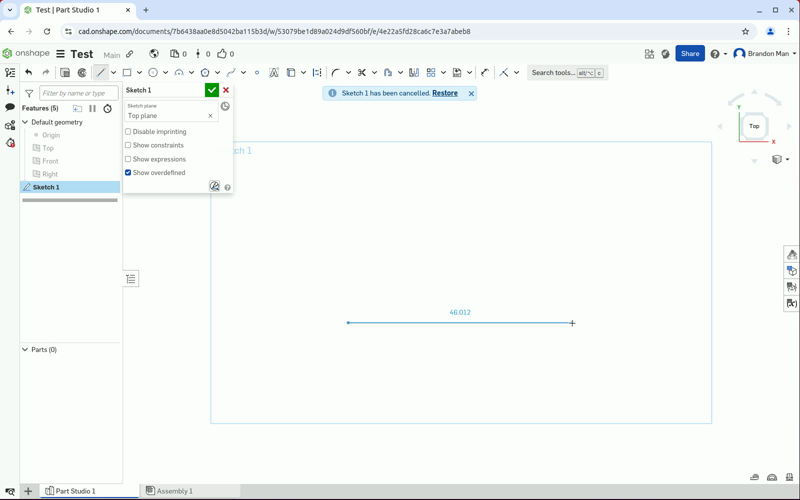
key_up(shift)
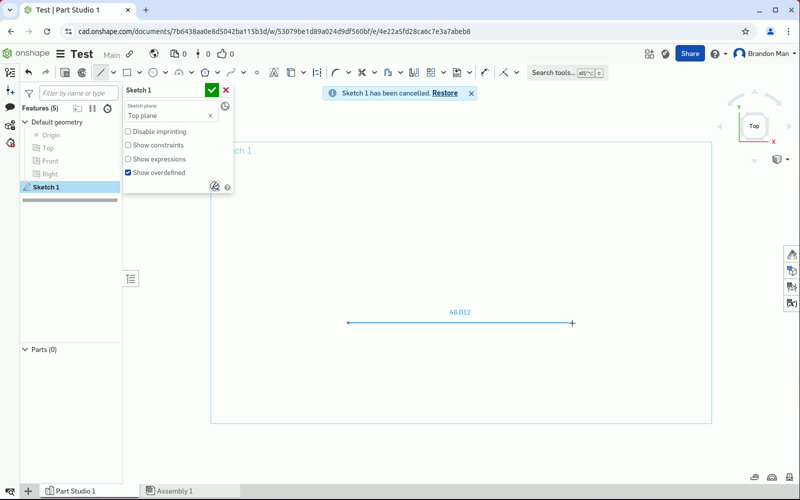
key_down(shift)
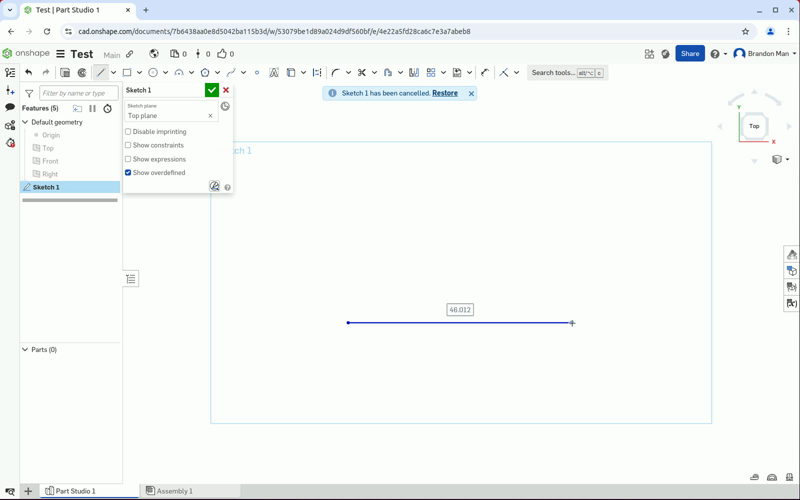
mouse_move(572, 242)
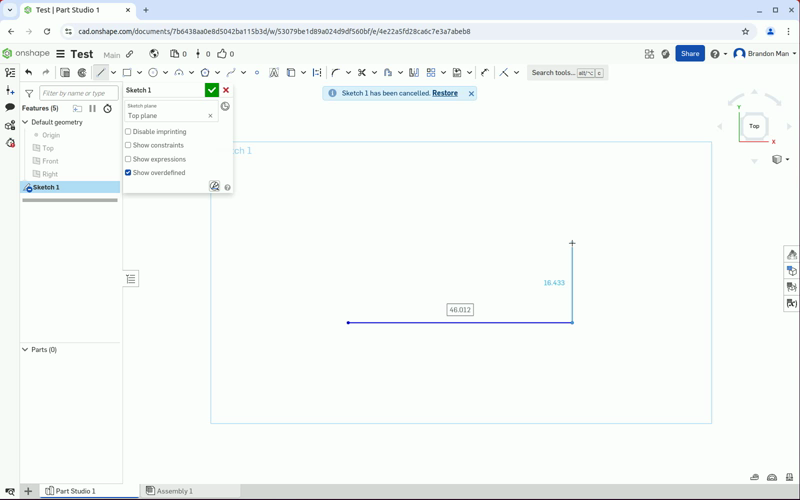
click(572, 242)
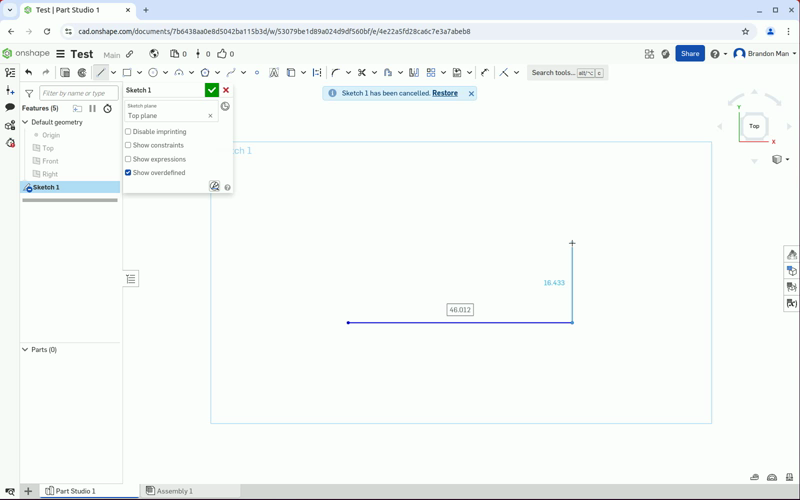
key_up(shift)
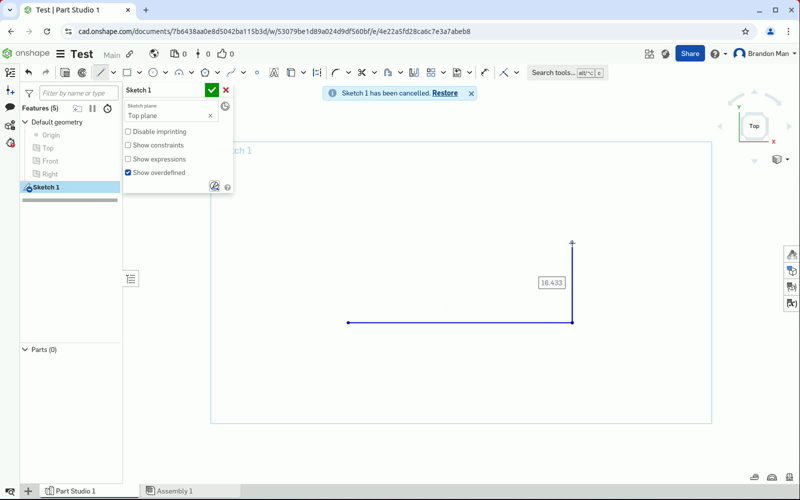
key_down(shift)
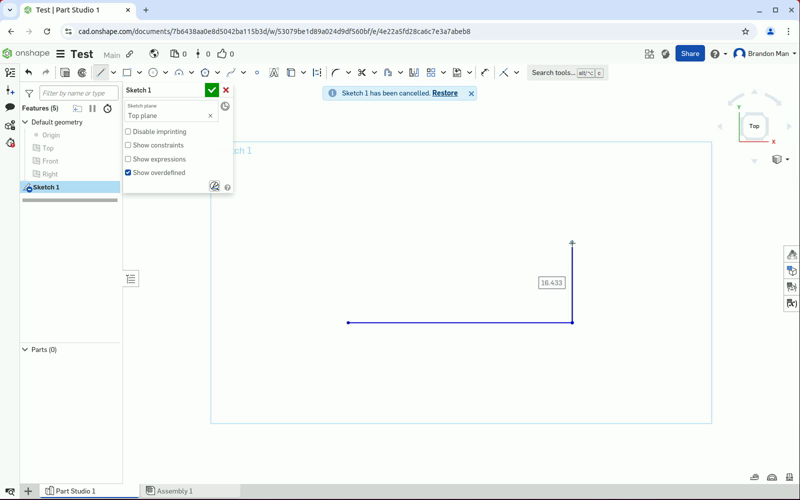
mouse_move(348, 242)
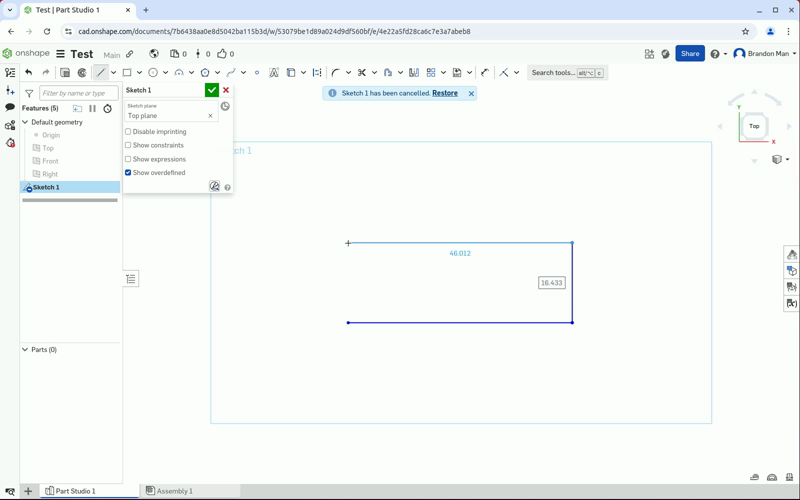
click(348, 242)
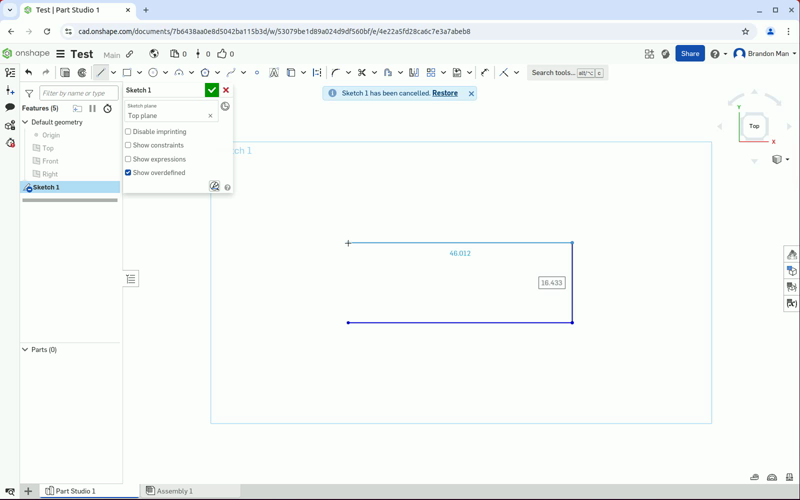
key_up(shift)
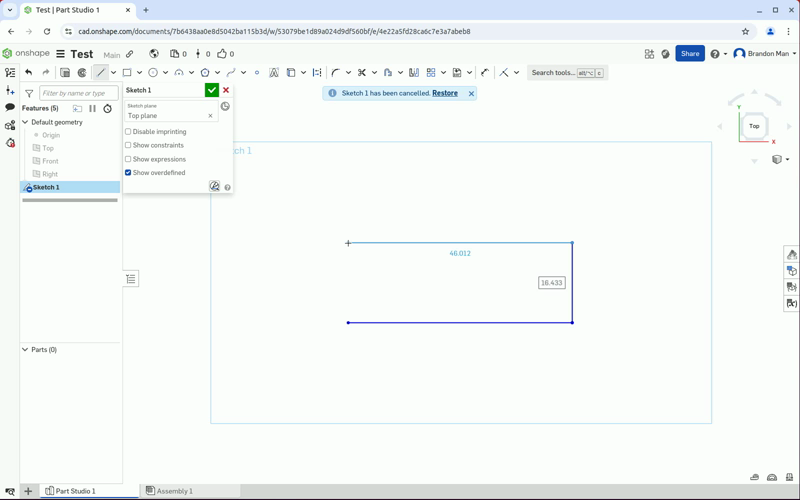
key_down(shift)
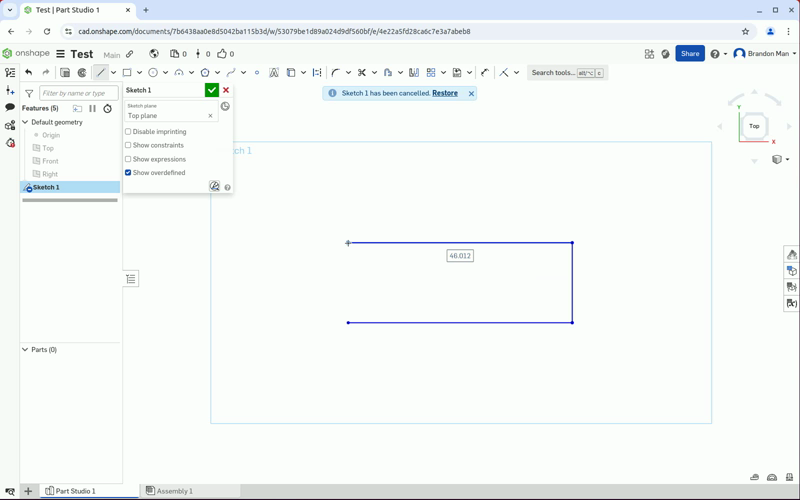
mouse_move(348, 322)
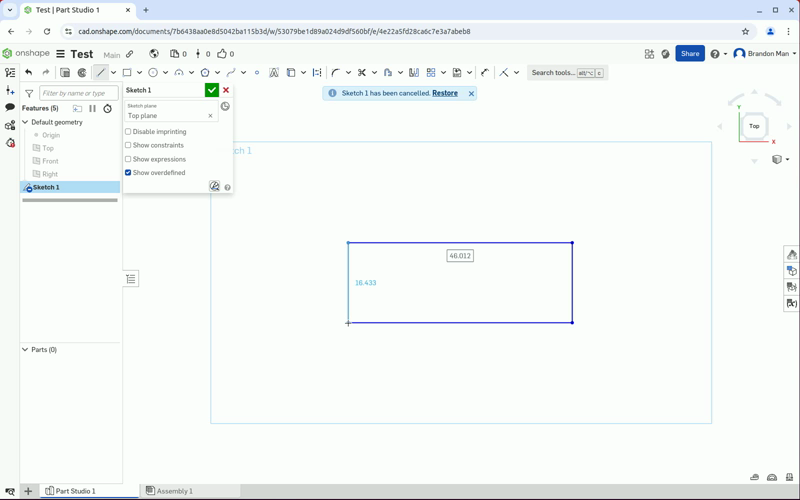
key_up(shift)
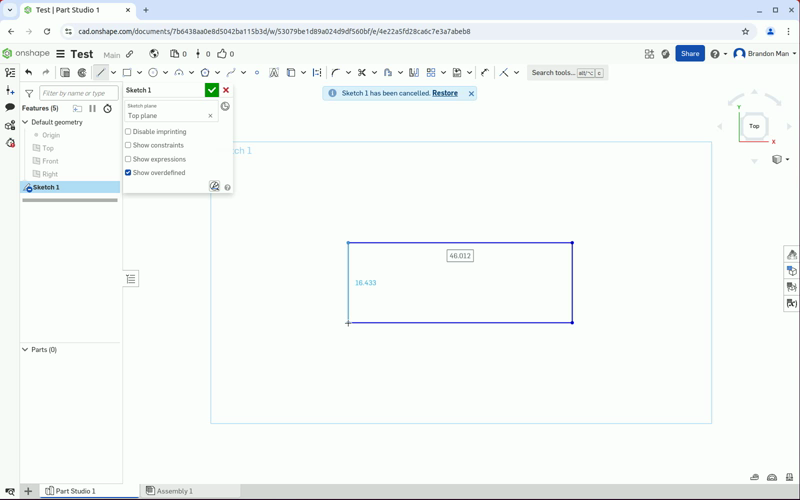
click(348, 322)
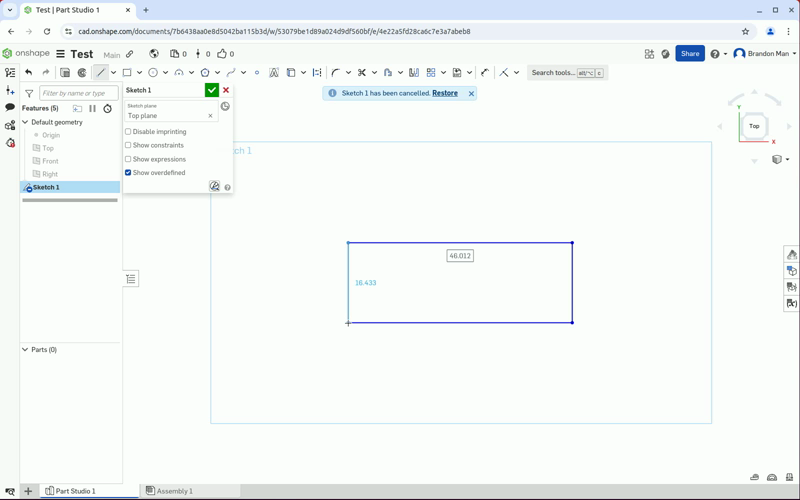
key(esc)
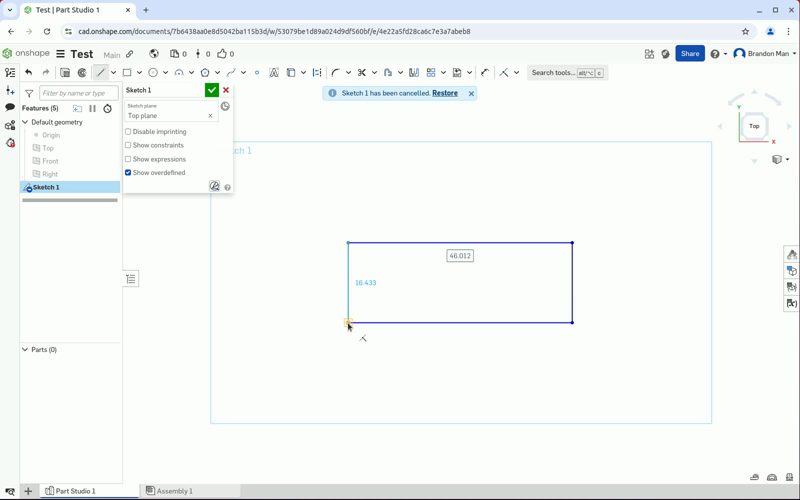
mouse_move(512, 260)
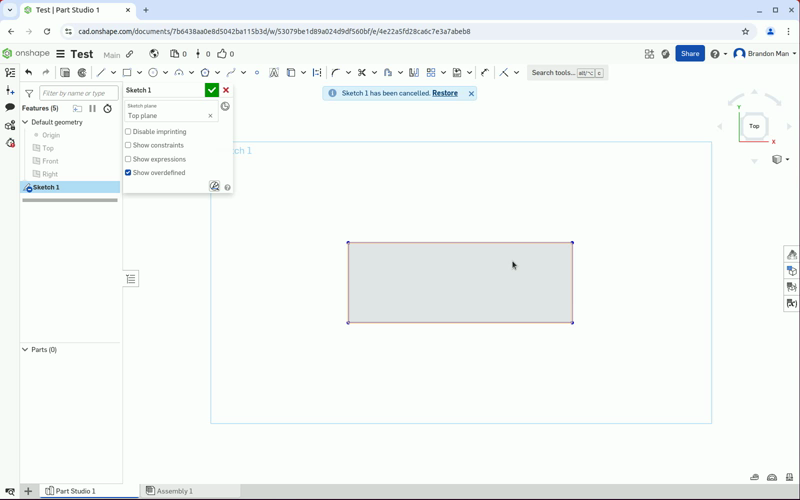
click(512, 260)
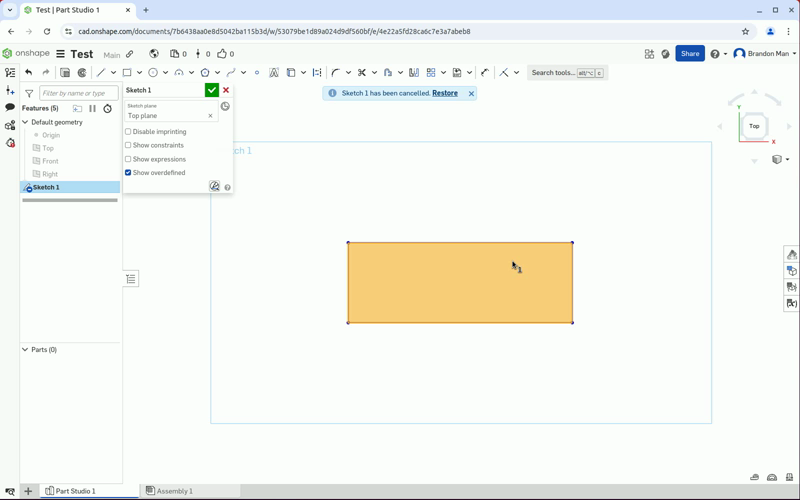
mouse_move(73, 352)
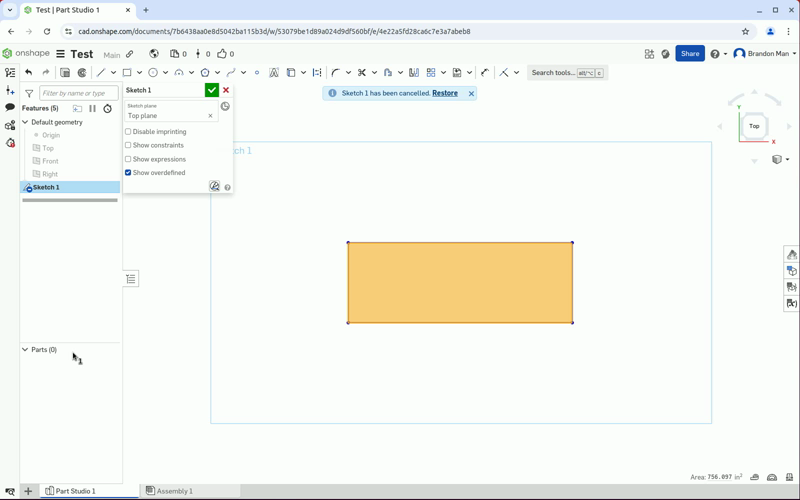
key(shift+y)
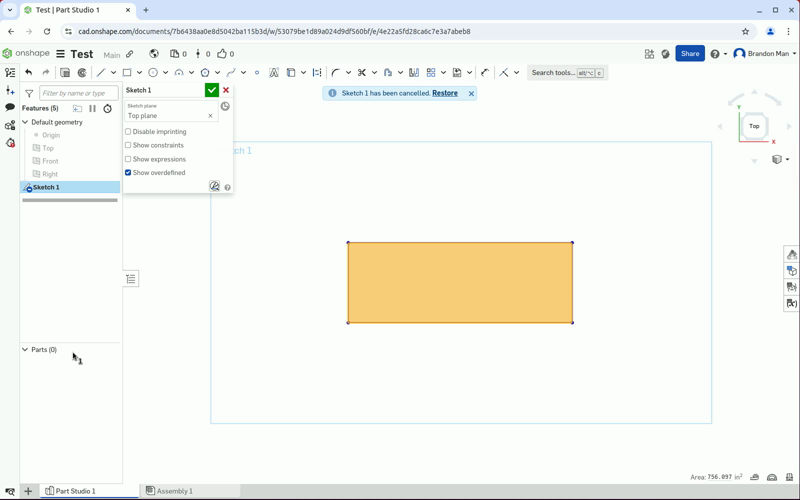
key(shift+e)
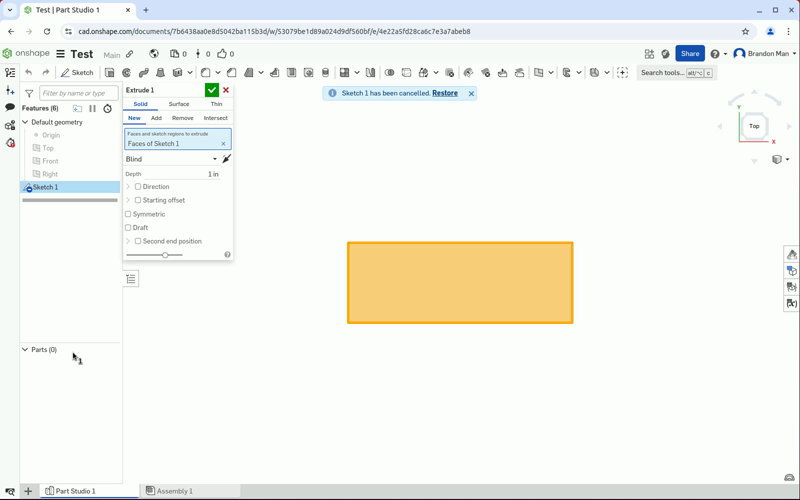
mouse_move(143, 106)
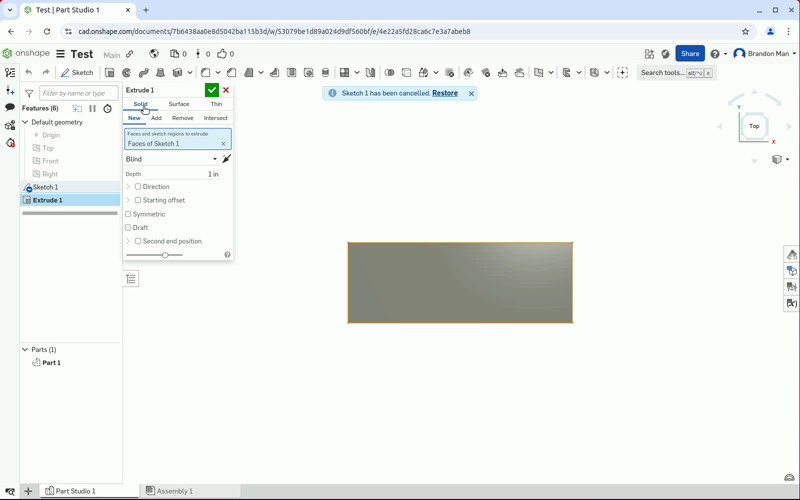
click(143, 106)
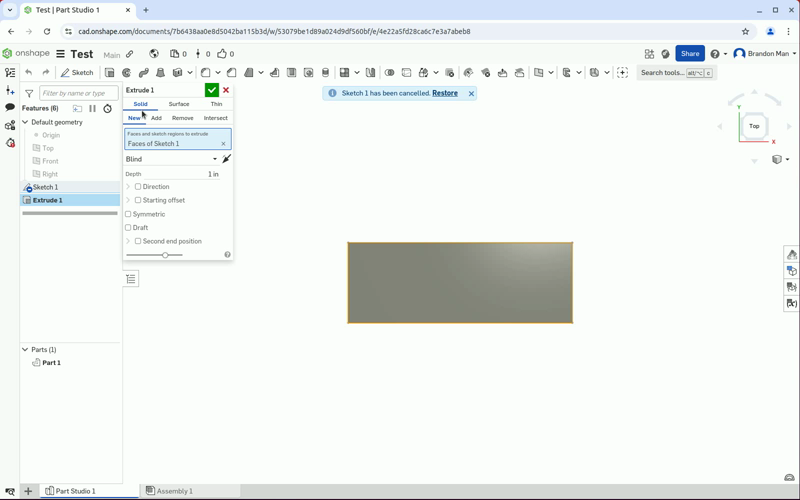
mouse_move(137, 120)
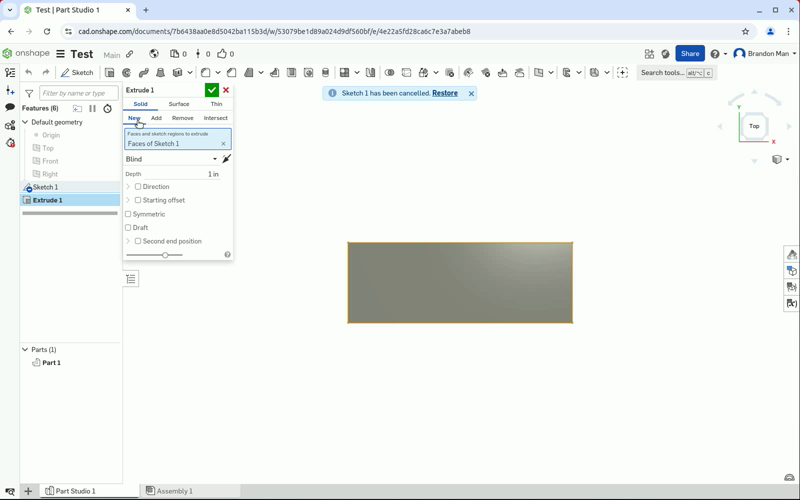
click(137, 120)
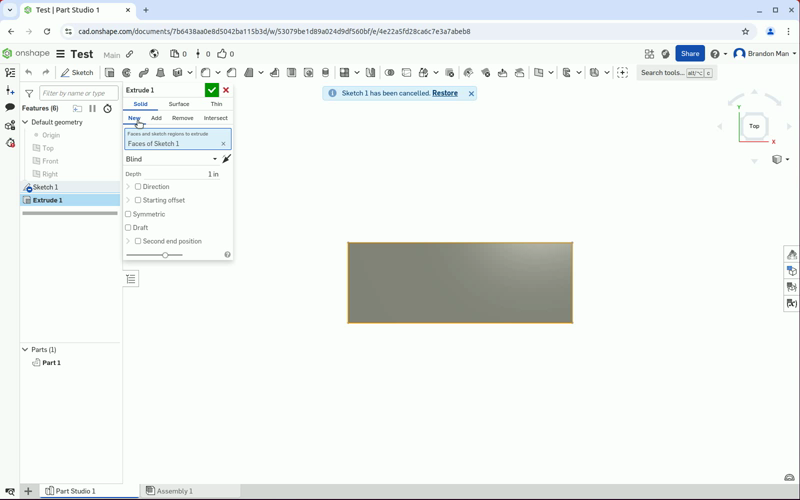
key(tab, 4)
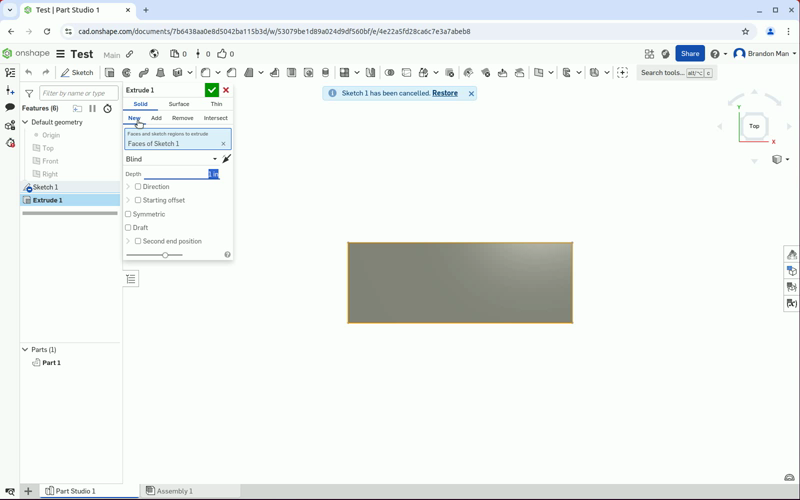
text(19.738)
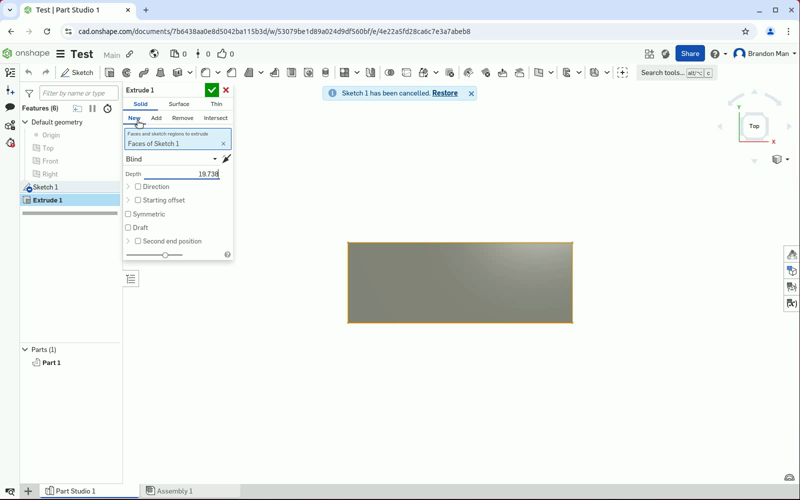
key(enter)
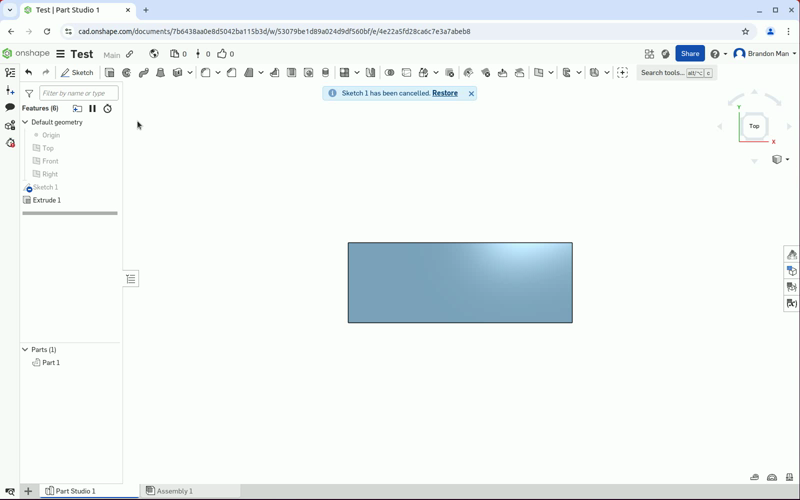
key(shift+h)
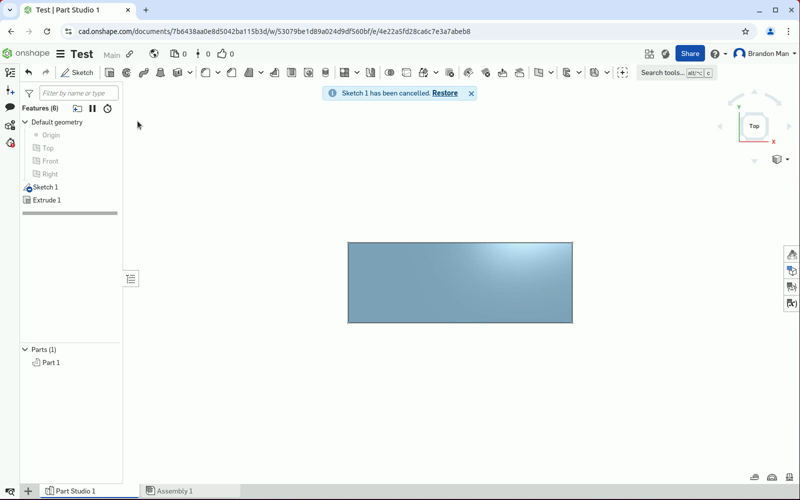
key(shift+h)
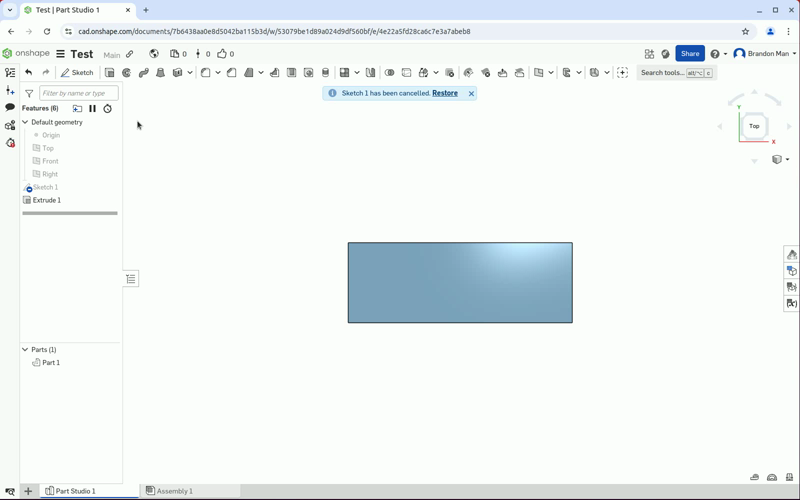
mouse_move(73, 189)
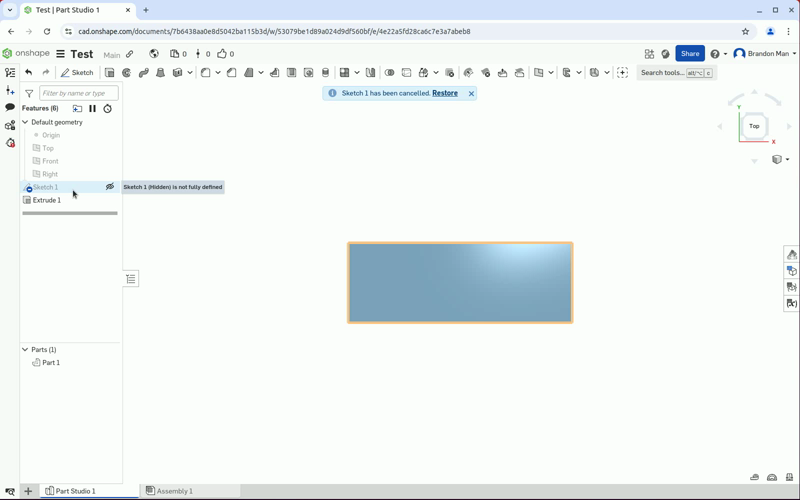
click(73, 189)
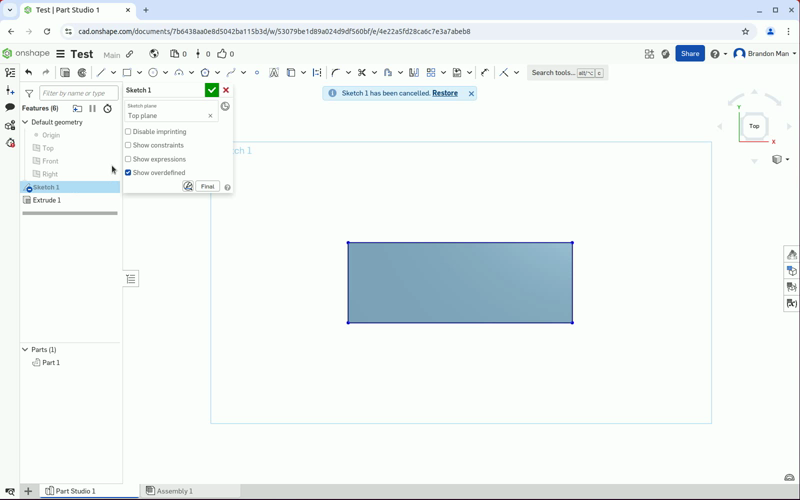
mouse_move(229, 92)
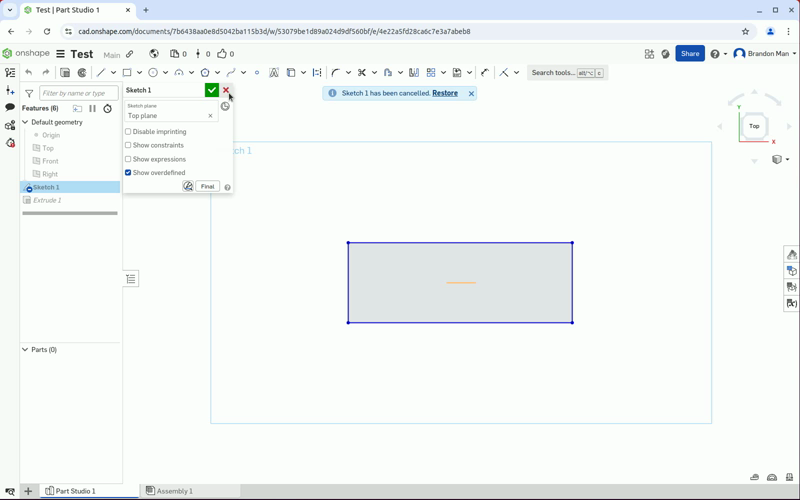
click(229, 92)
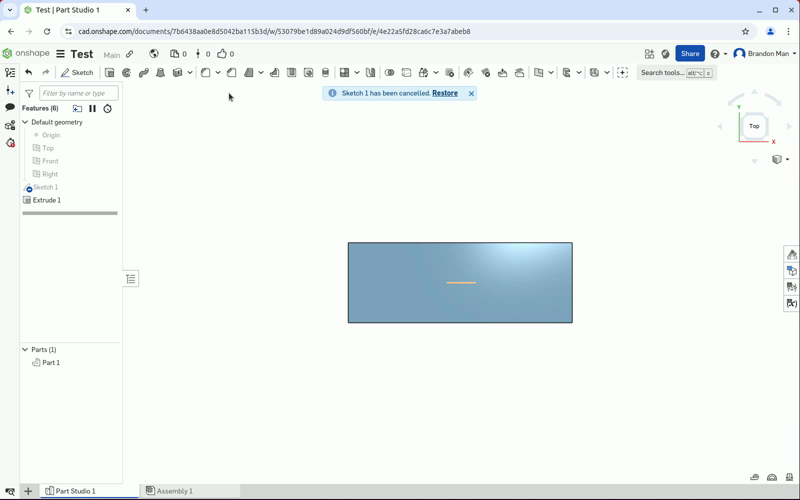
mouse_move(541, 75)
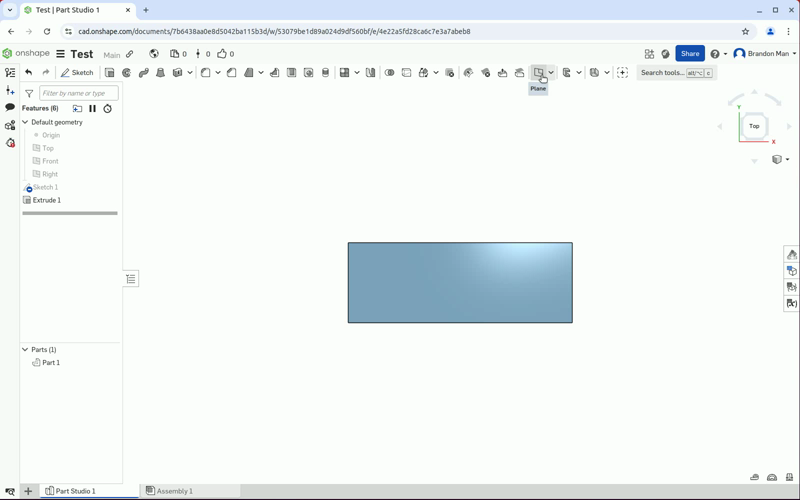
click(541, 75)
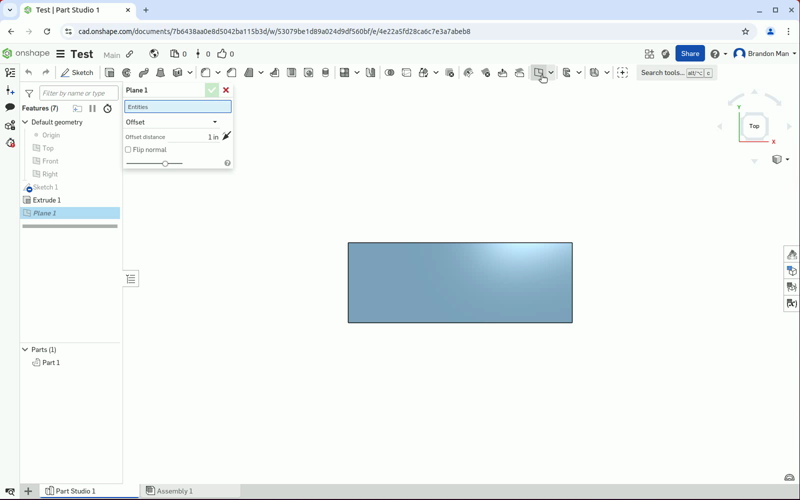
mouse_move(73, 150)
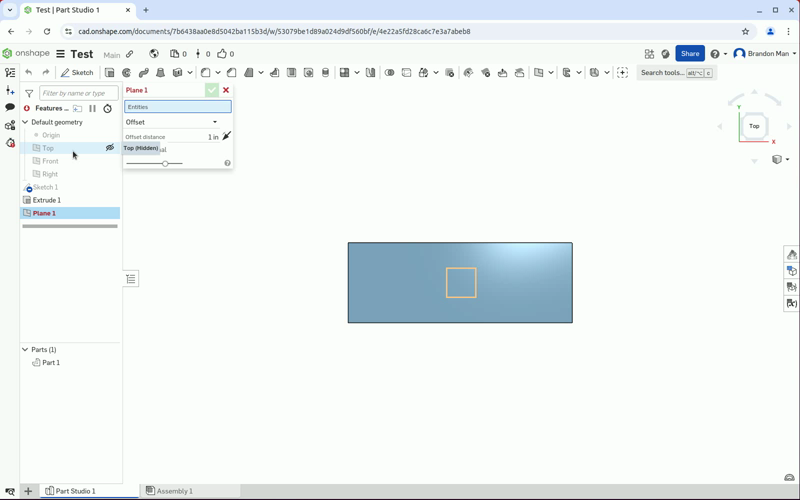
click(73, 150)
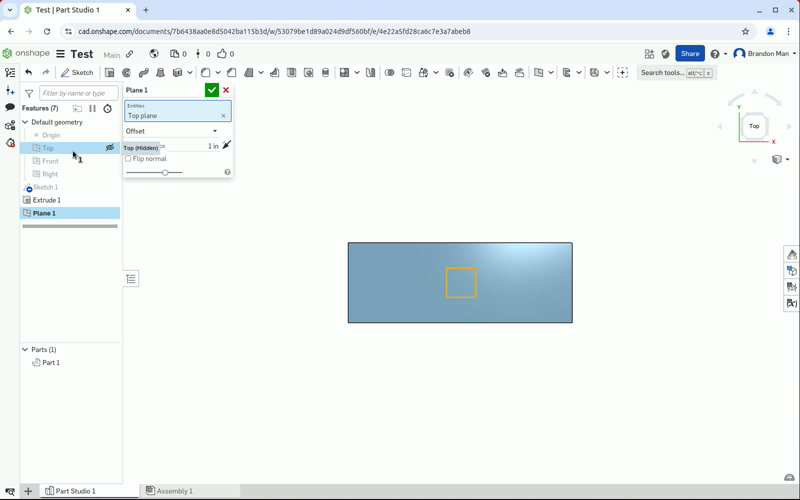
key(tab, 2)
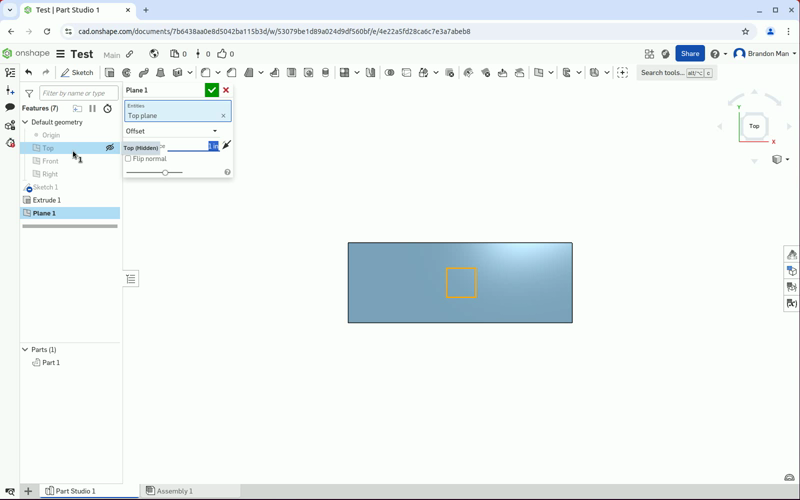
text(19.75)
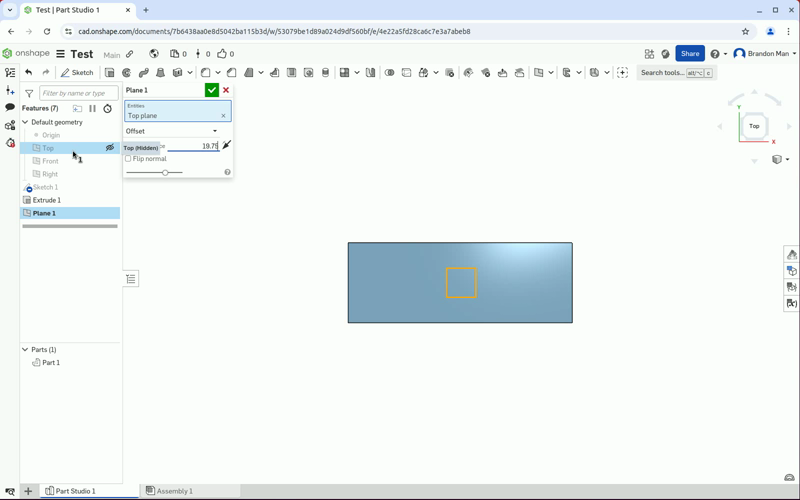
key(enter, 2)
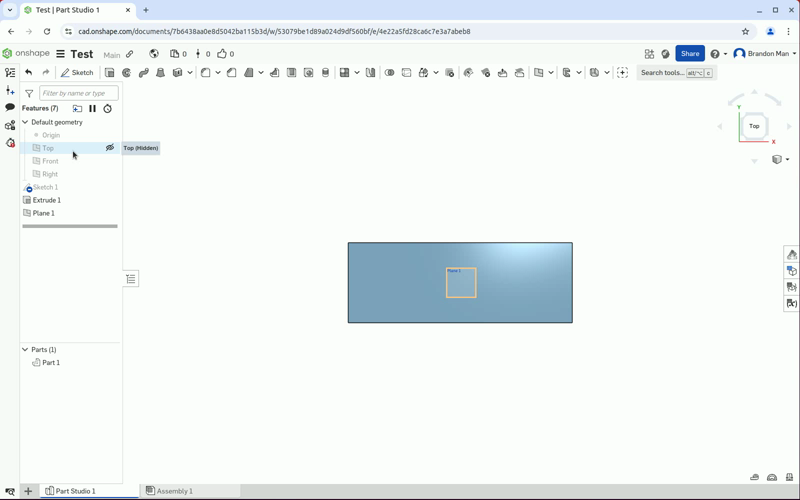
key(shift+s)
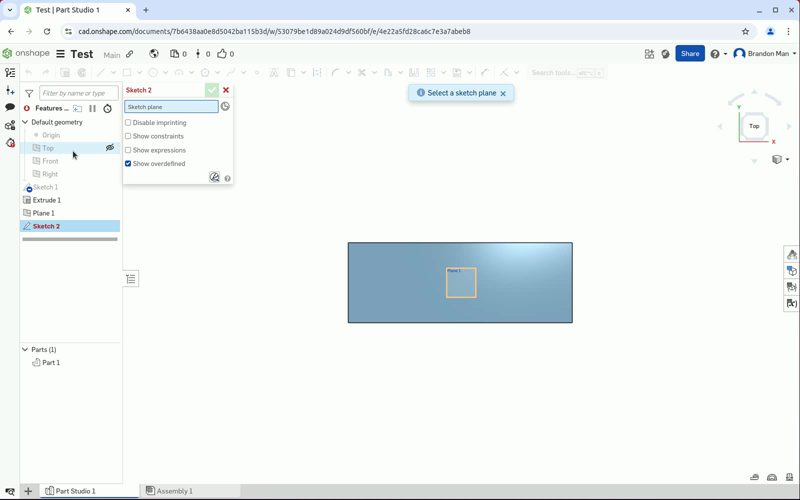
mouse_move(73, 215)
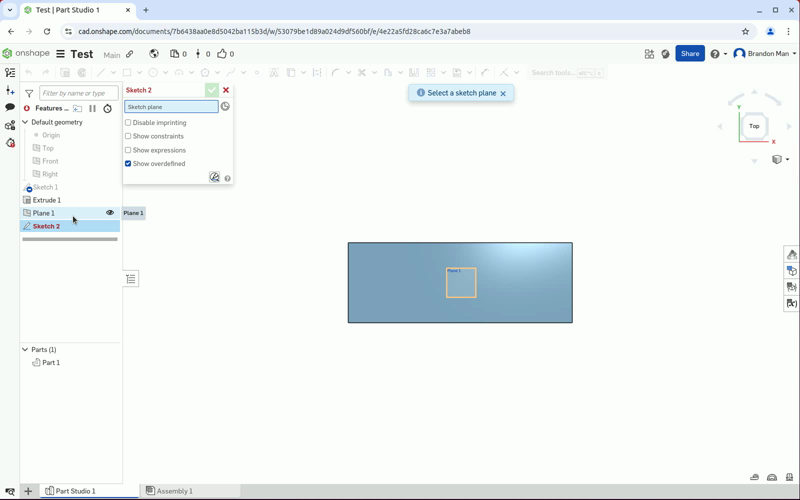
click(73, 215)
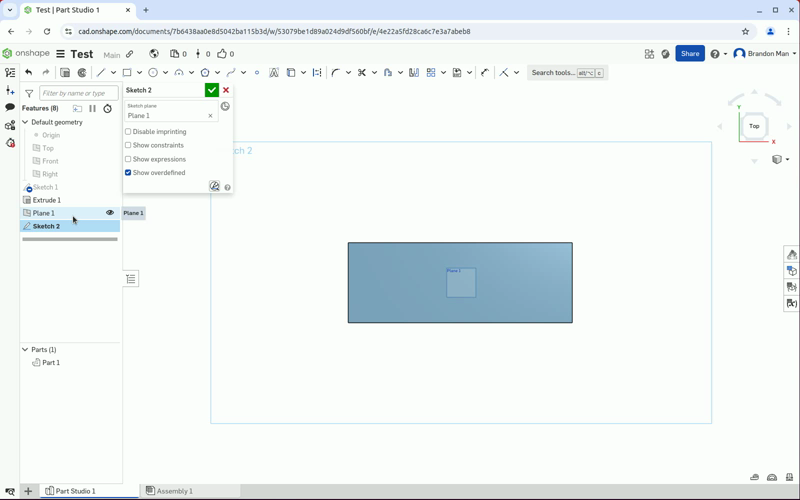
mouse_move(73, 352)
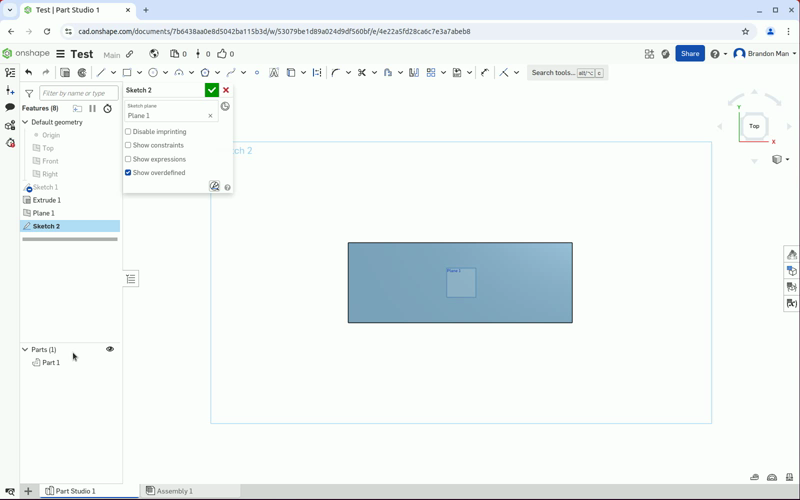
key(y)
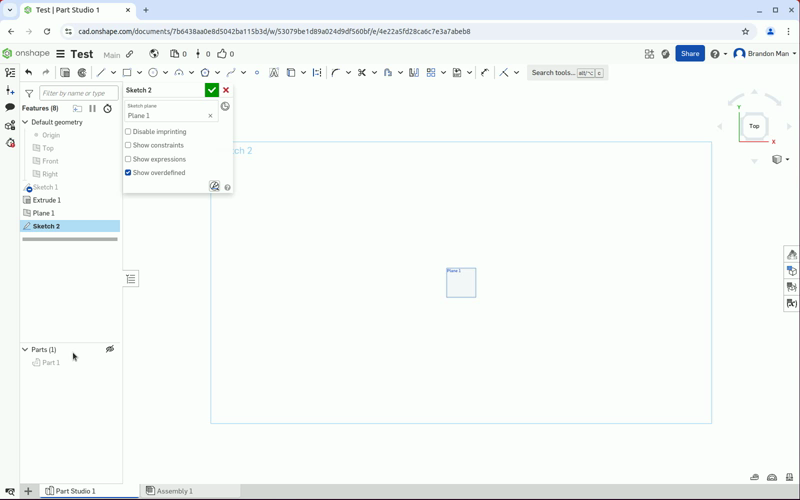
key(l)
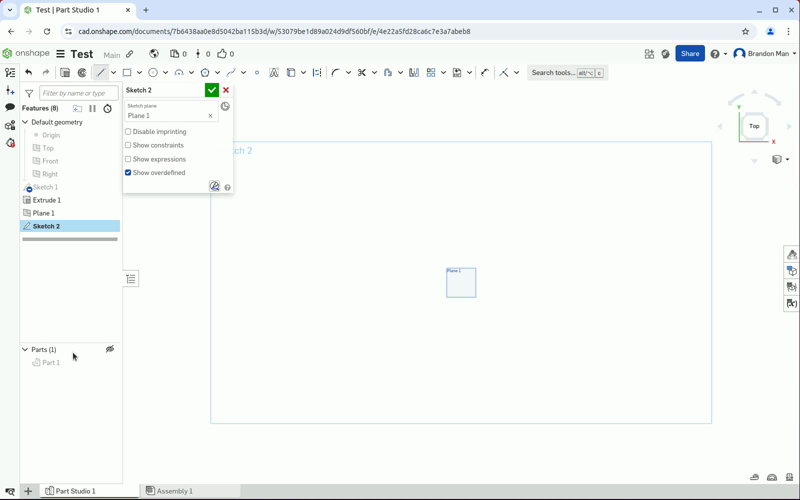
key_down(shift)
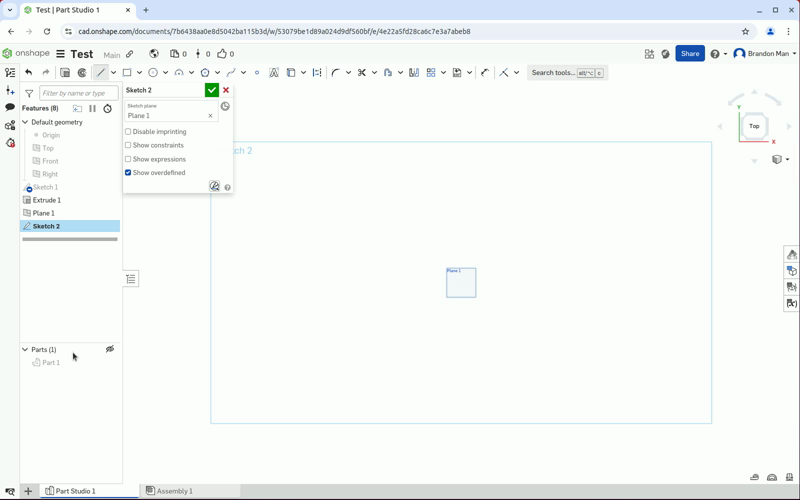
mouse_move(348, 293)
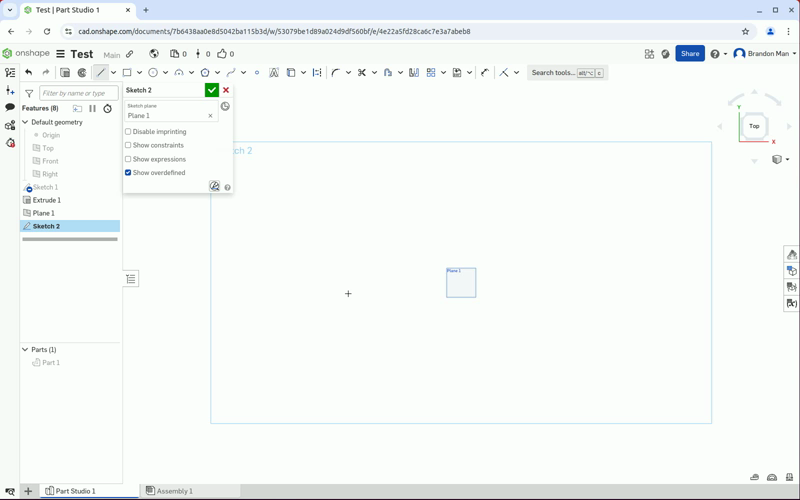
click(348, 293)
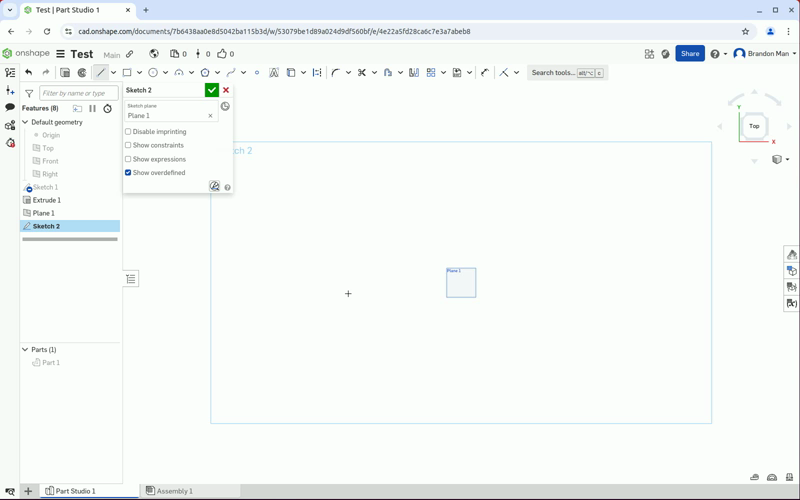
key_up(shift)
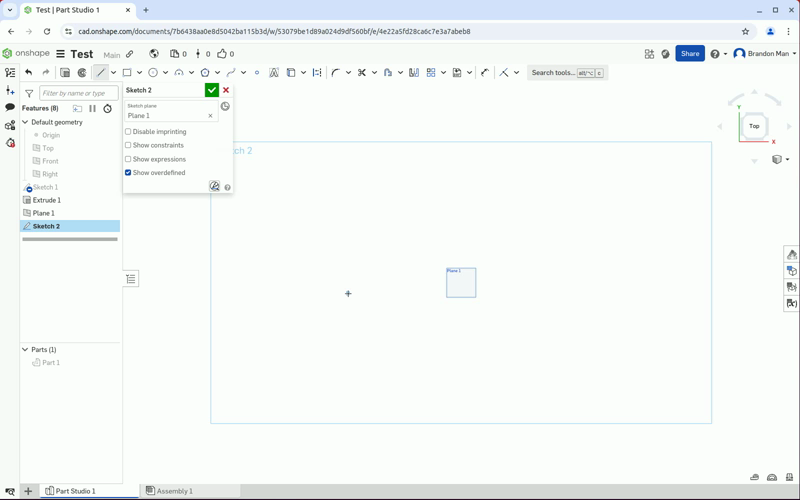
key_down(shift)
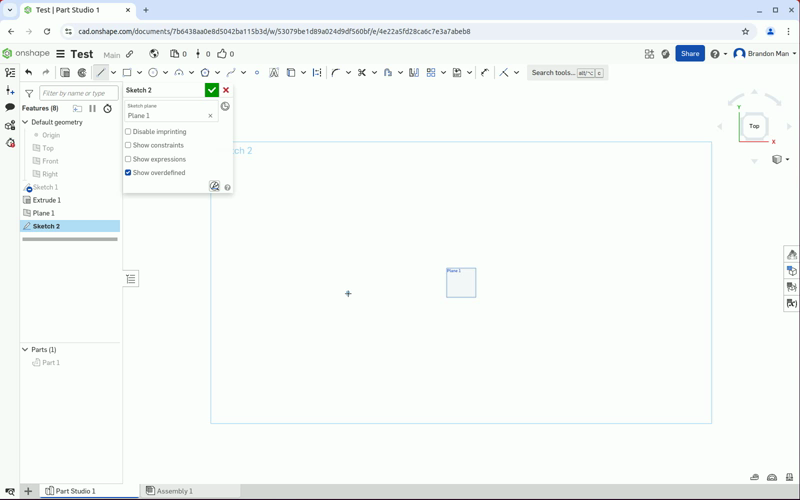
mouse_move(572, 293)
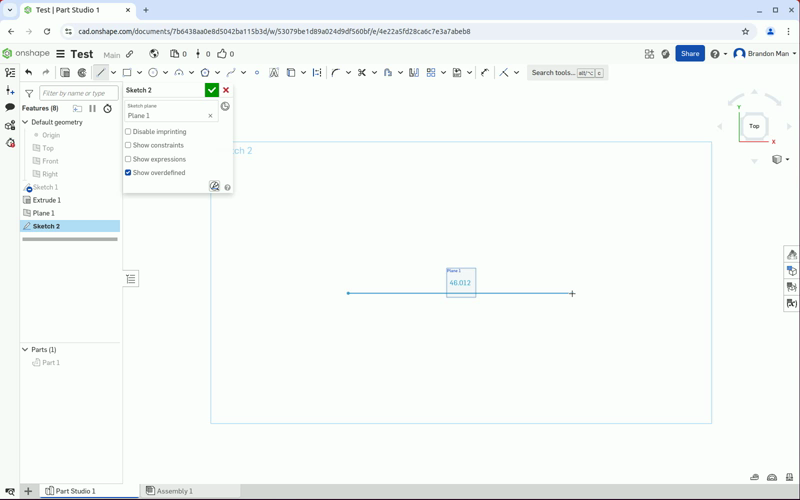
click(572, 293)
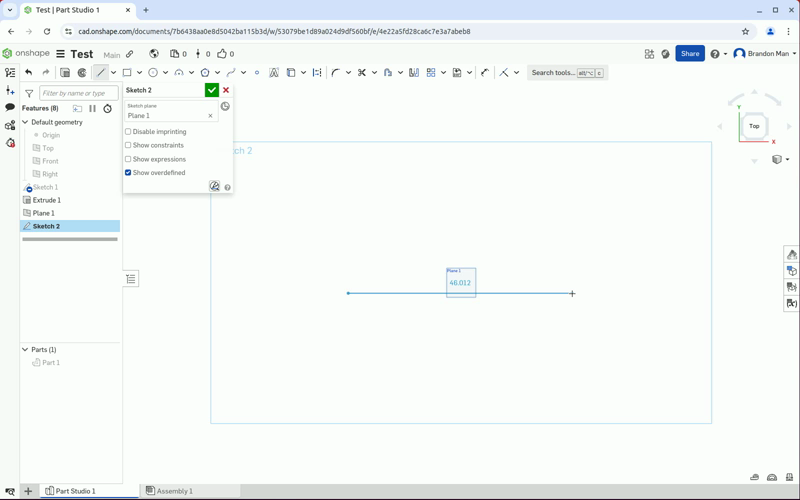
key_up(shift)
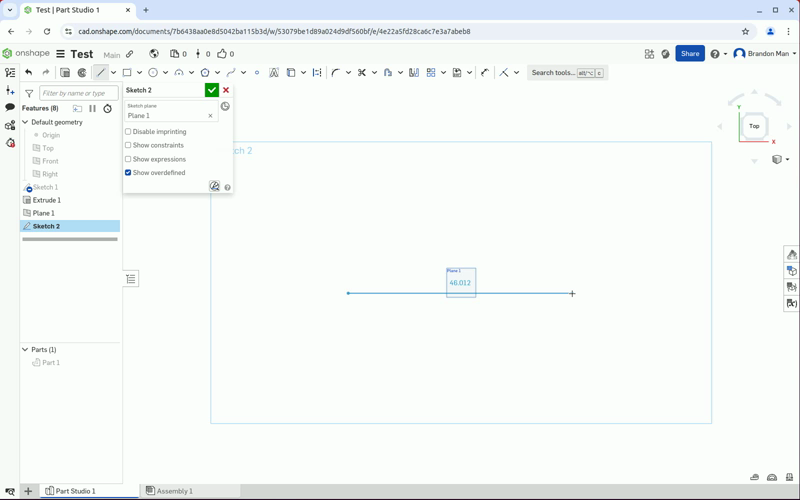
key_down(shift)
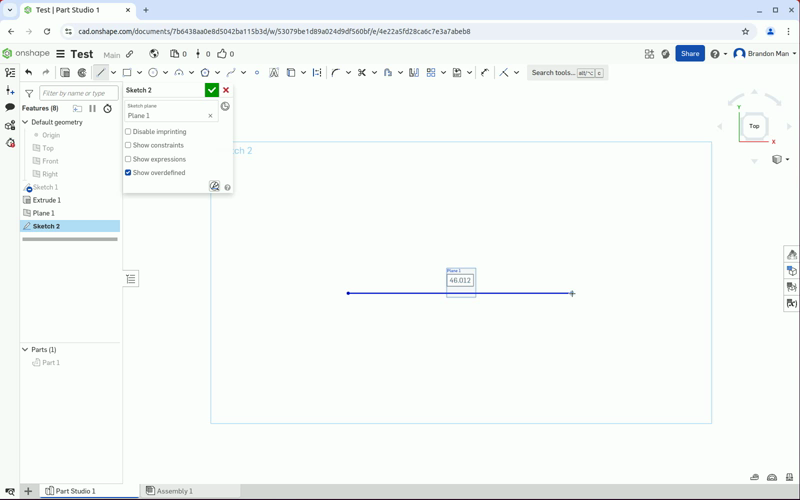
mouse_move(589, 293)
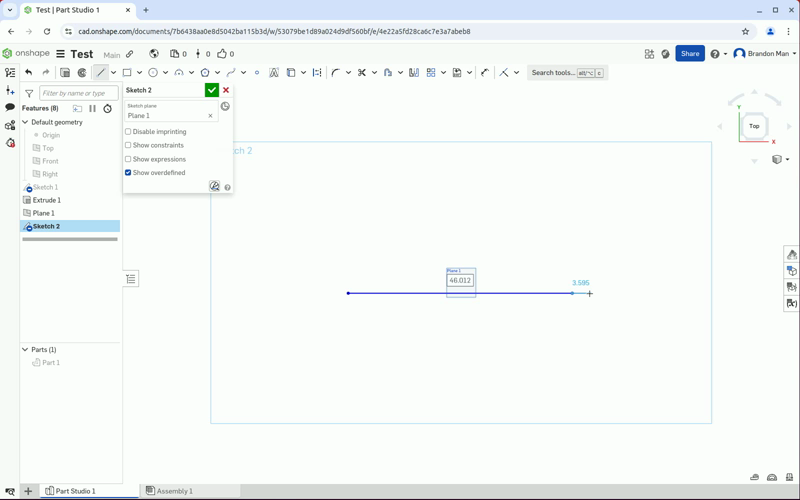
mouse_move(572, 272)
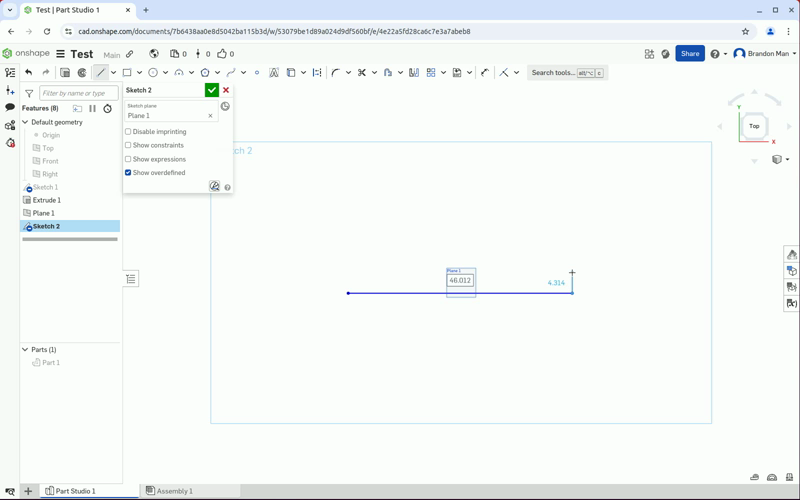
click(572, 272)
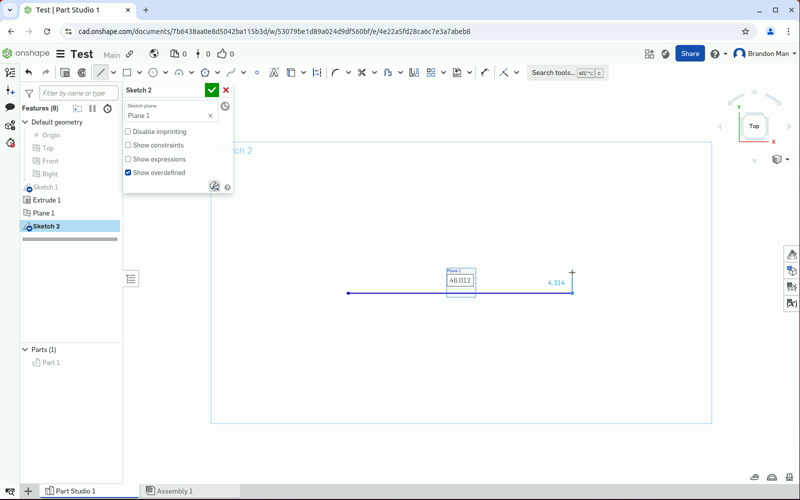
key_up(shift)
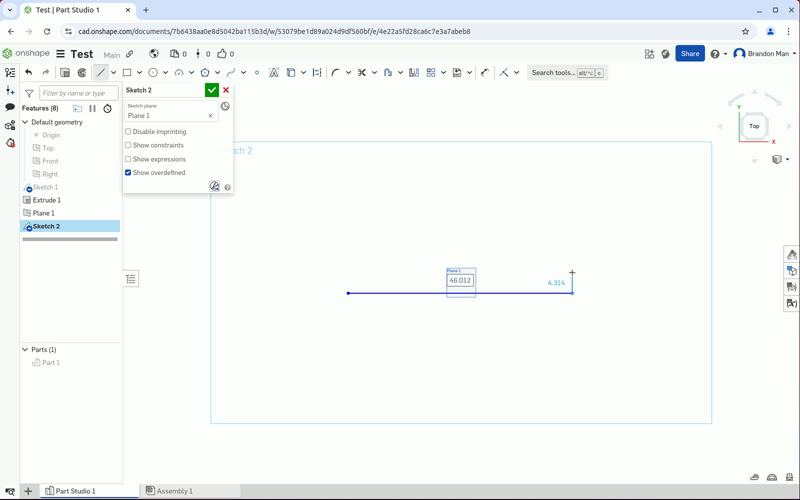
key_down(shift)
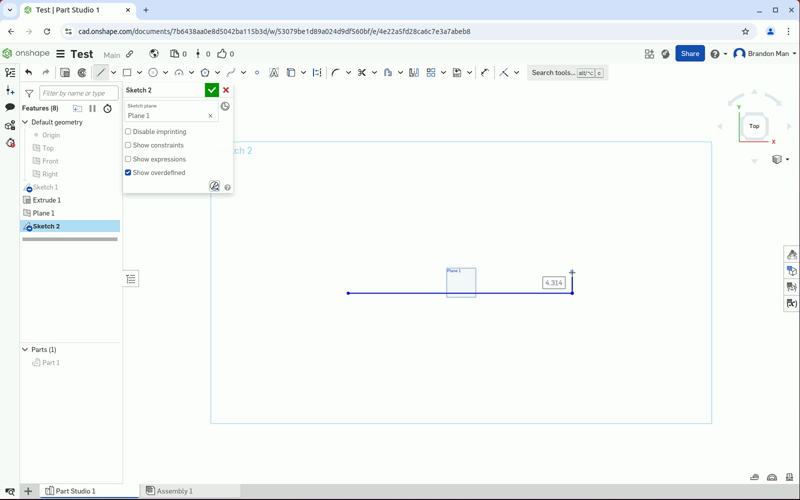
mouse_move(348, 272)
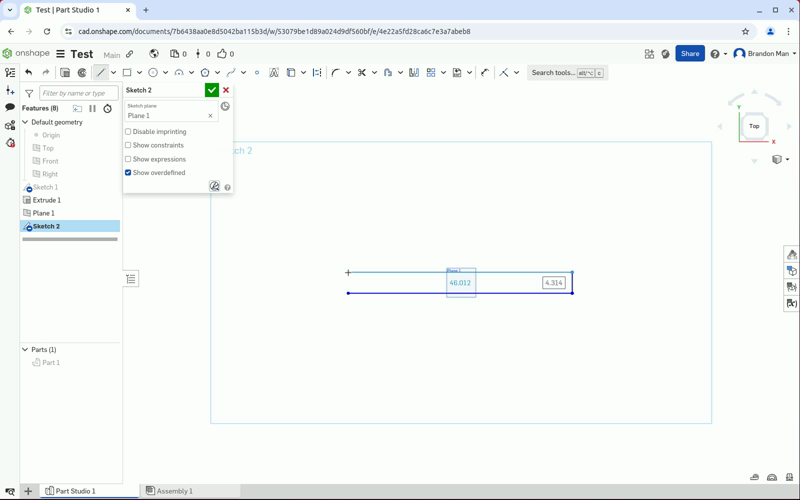
click(348, 272)
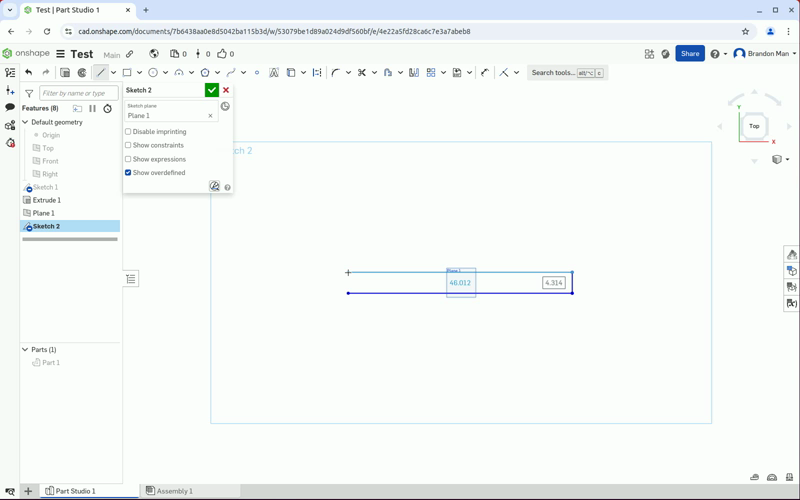
key_up(shift)
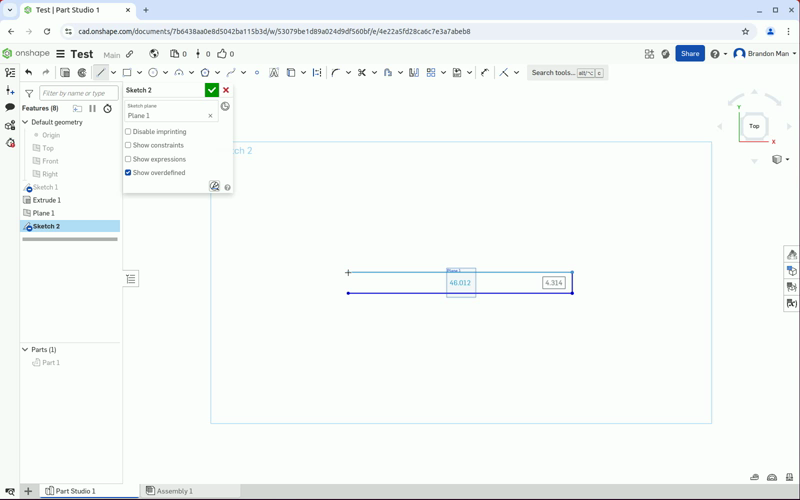
mouse_move(378, 272)
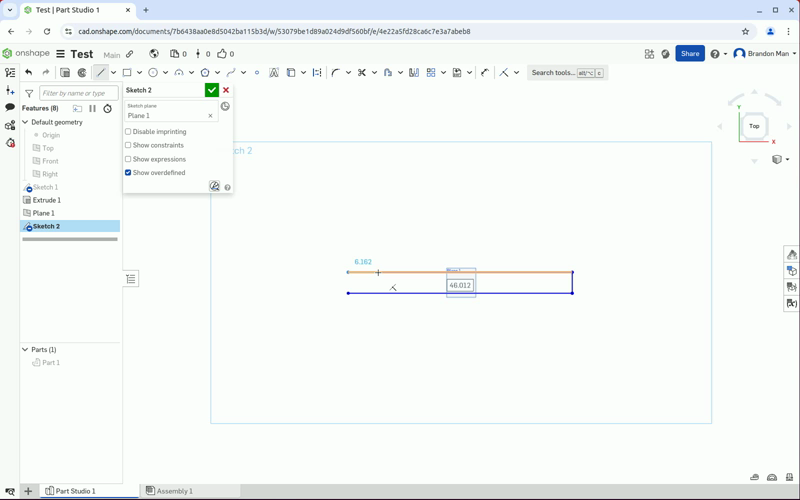
key_down(shift)
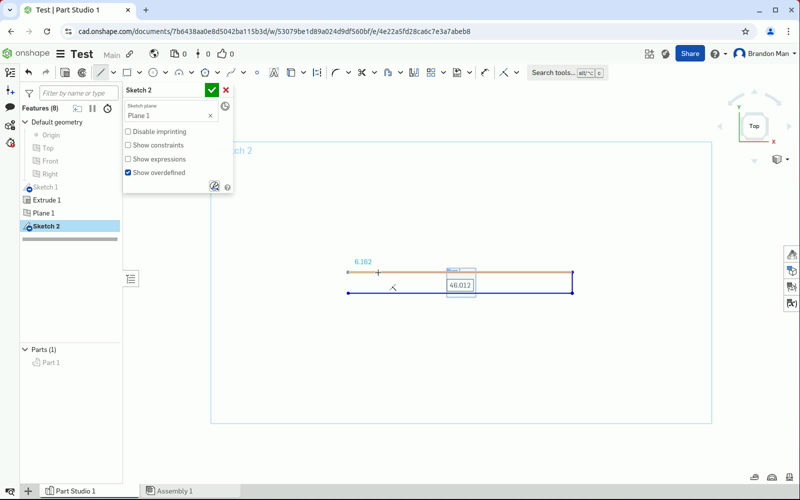
mouse_move(348, 293)
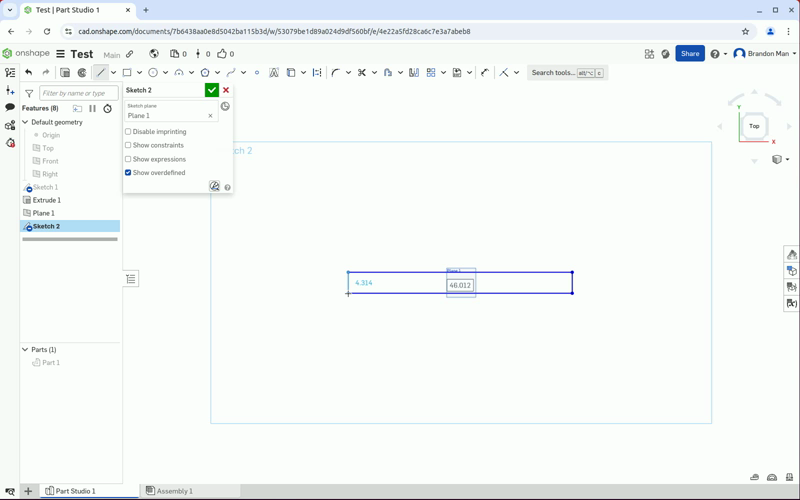
key_up(shift)
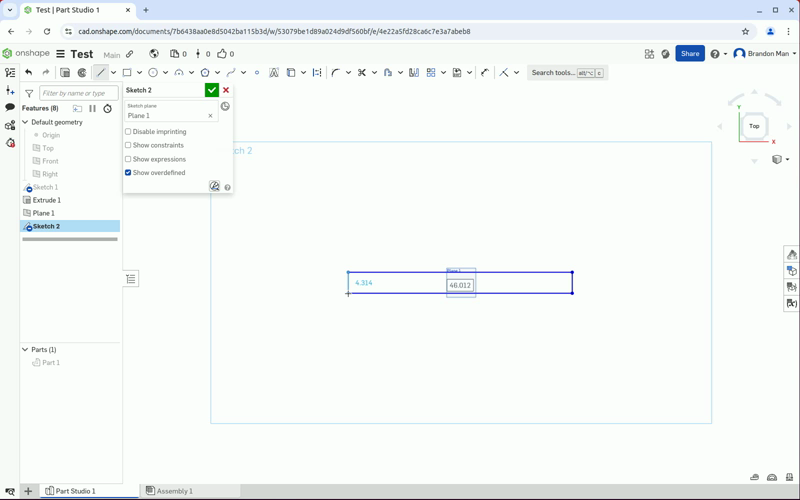
click(348, 293)
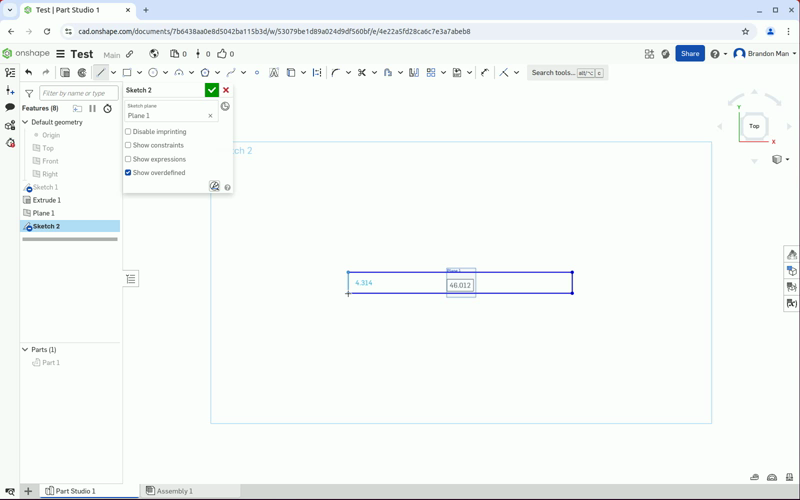
key(esc)
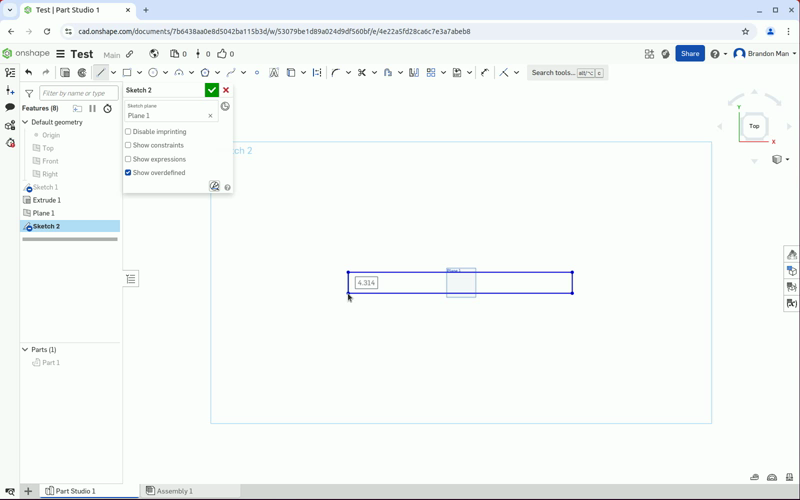
mouse_move(469, 287)
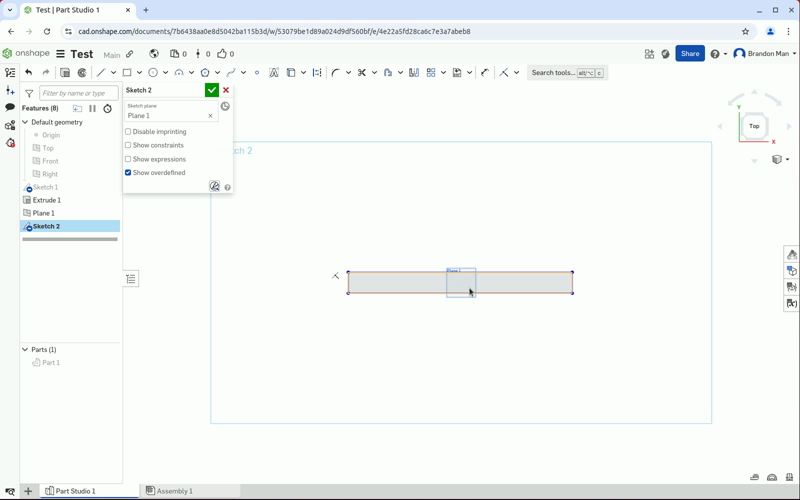
click(469, 287)
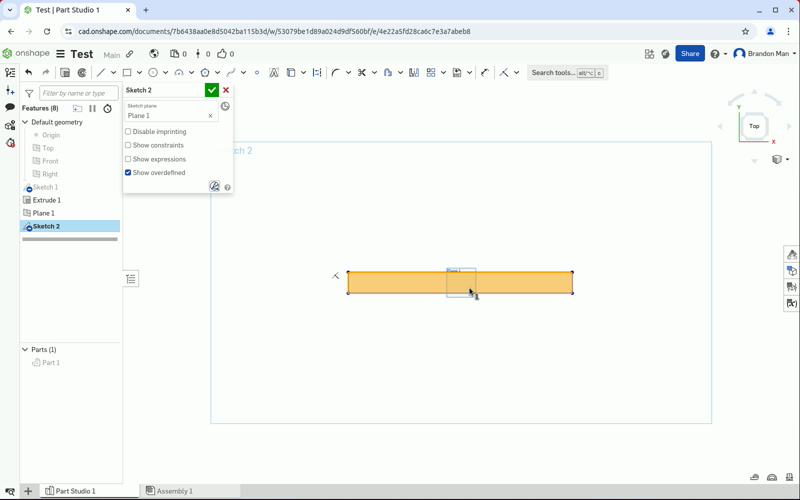
mouse_move(73, 352)
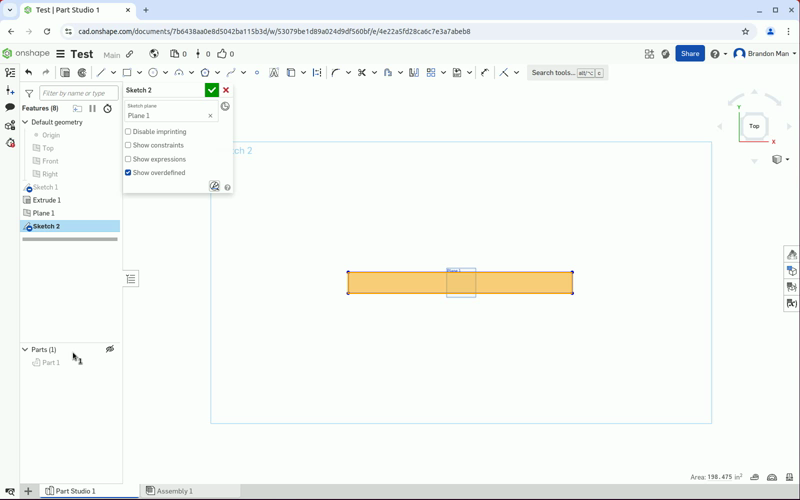
key(shift+y)
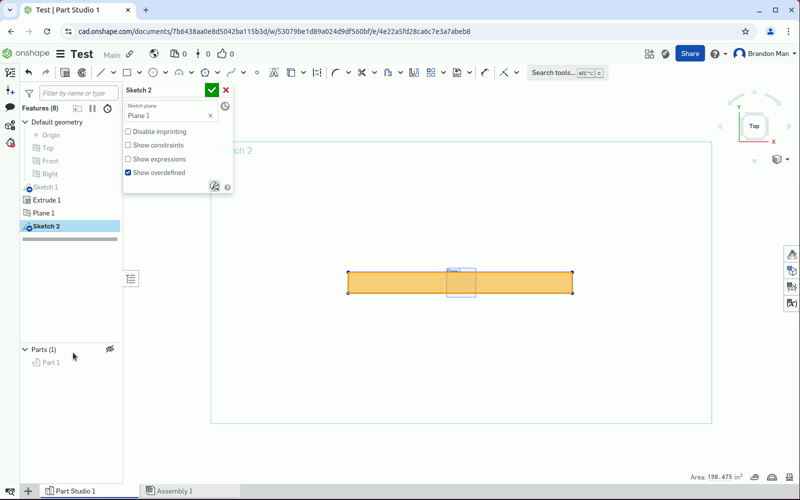
key(shift+e)
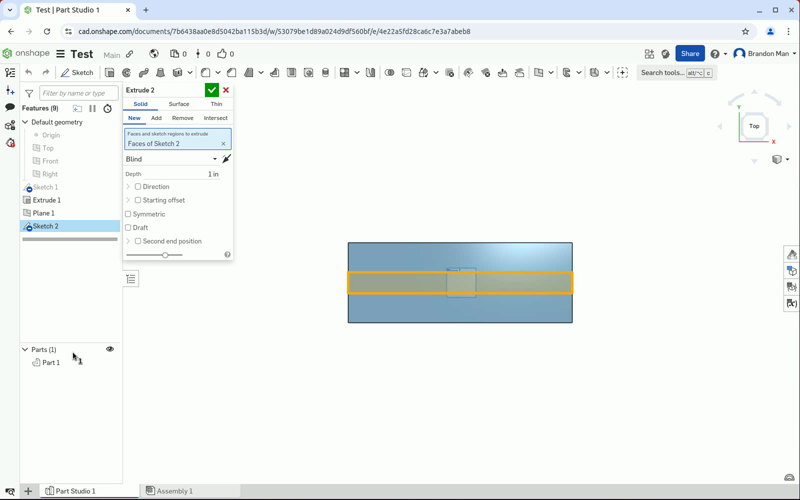
mouse_move(143, 106)
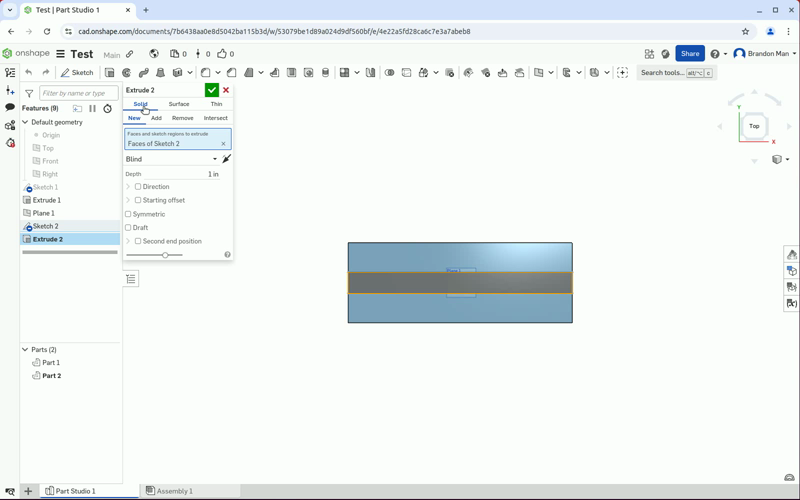
click(143, 106)
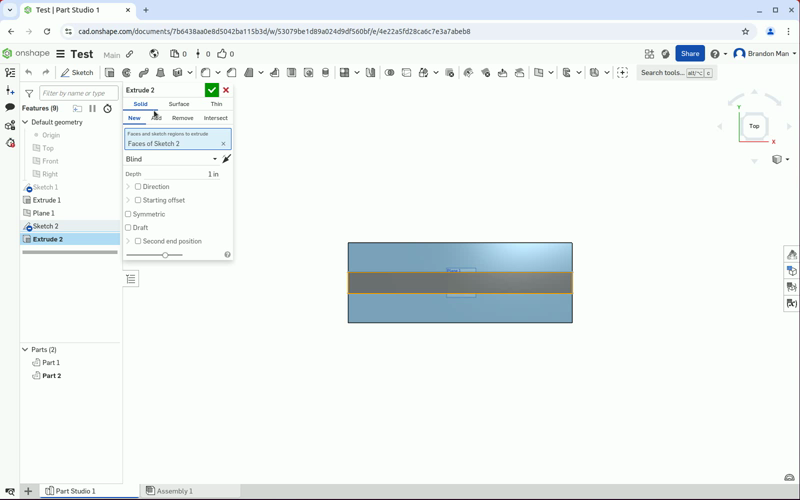
mouse_move(186, 120)
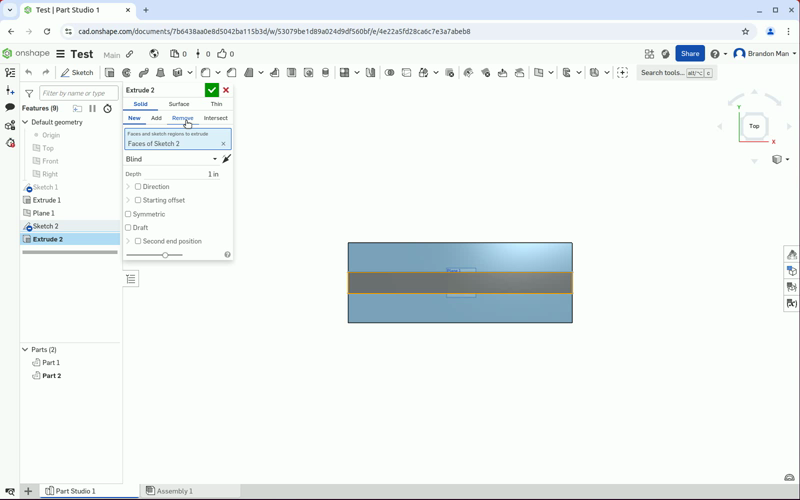
click(186, 120)
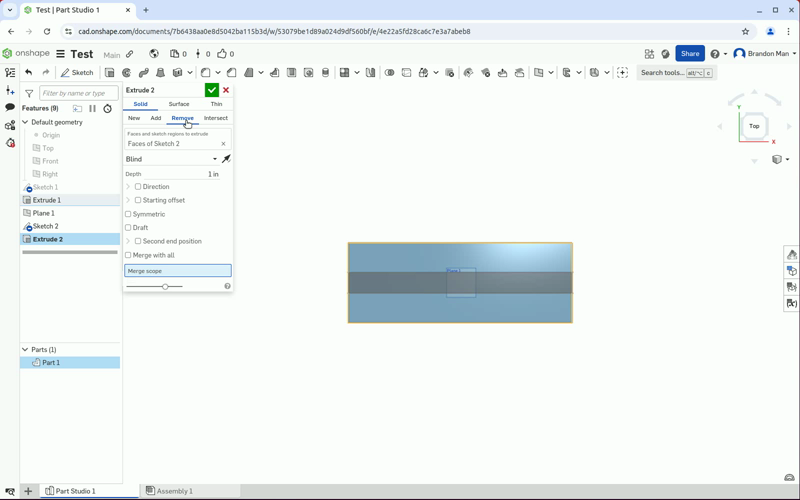
key(tab, 4)
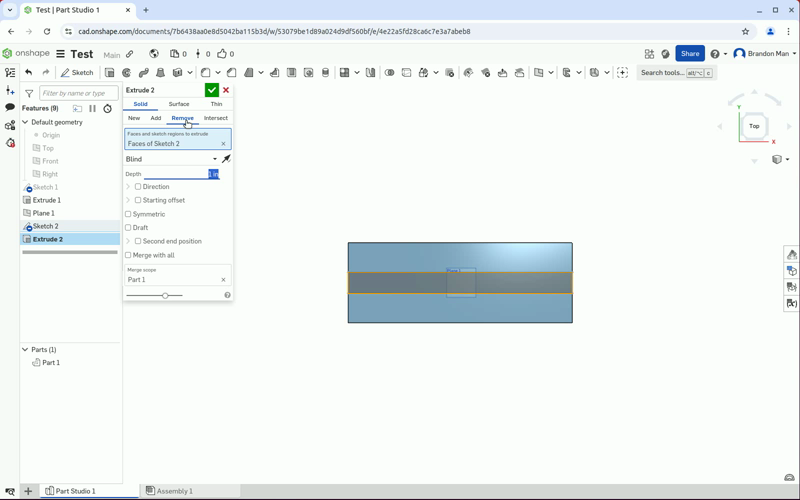
text(17.813)
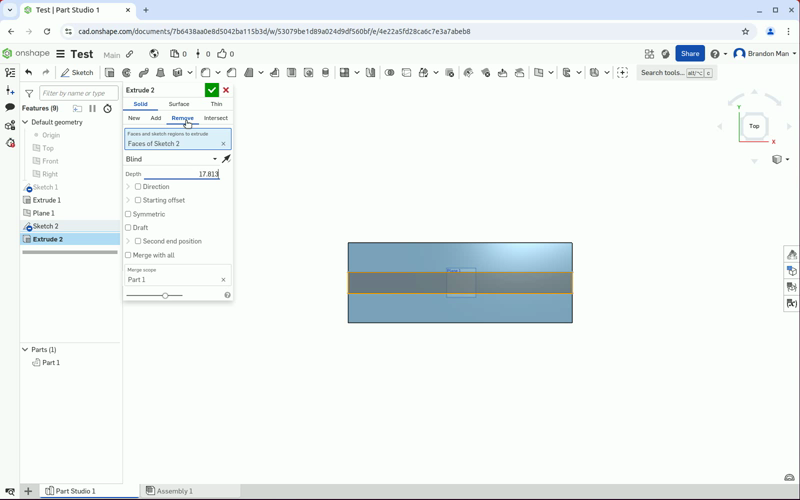
key(tab, 6)
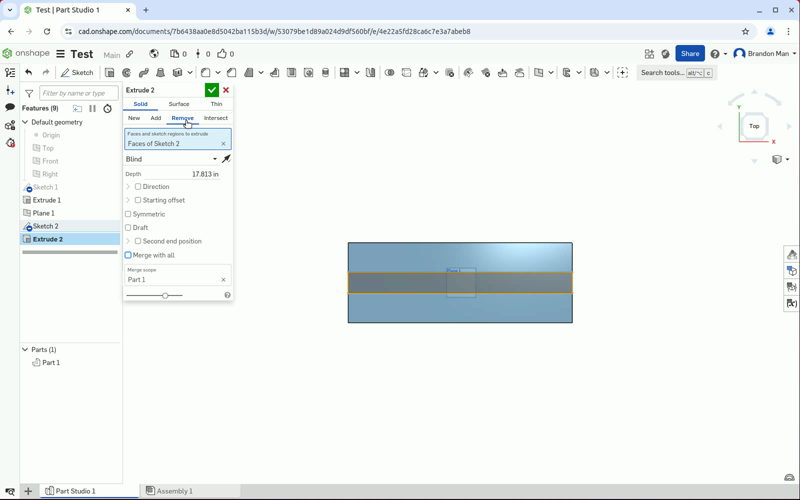
key(space)
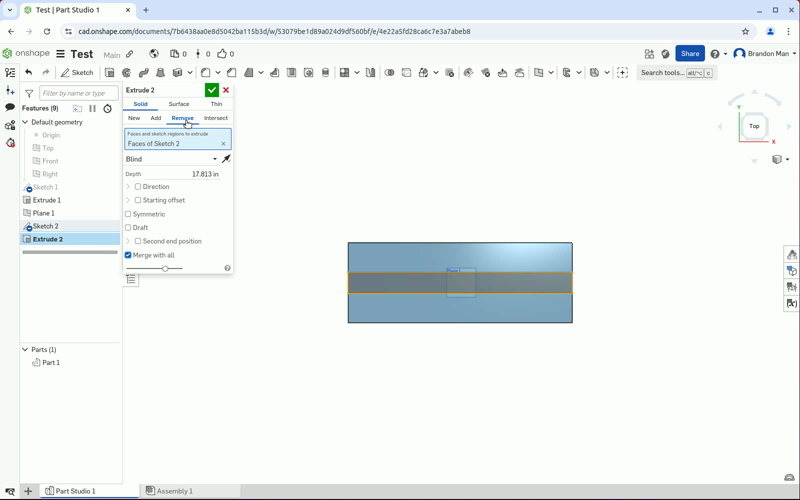
key(enter)
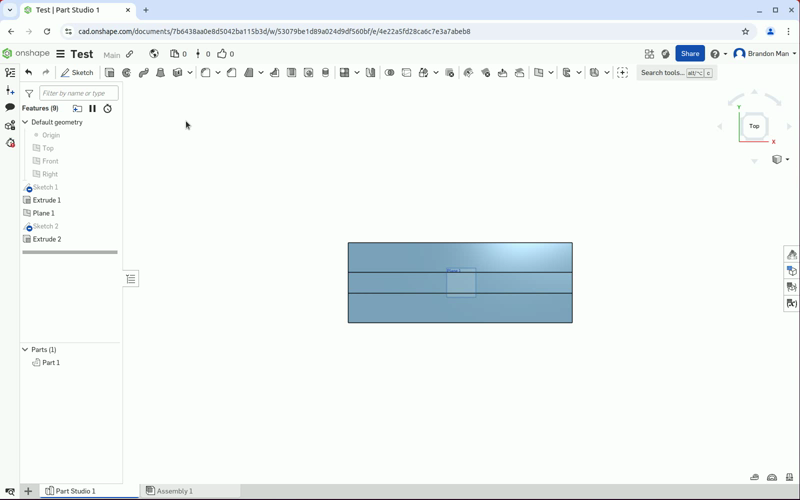
key(shift+h)
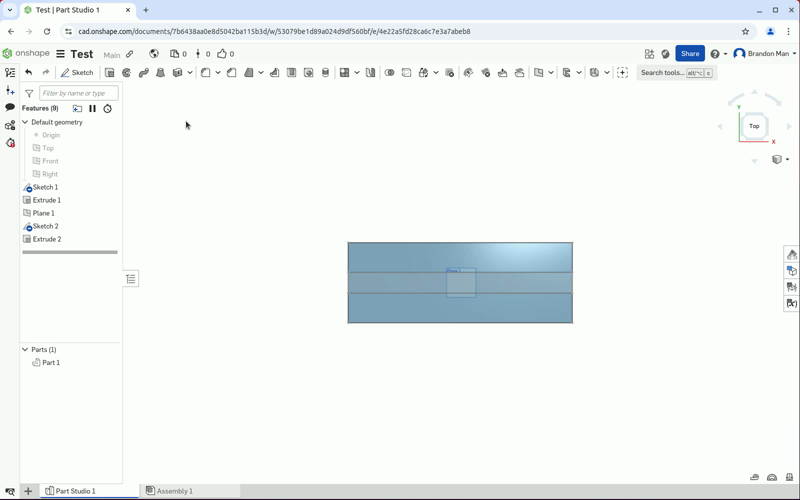
key(shift+h)
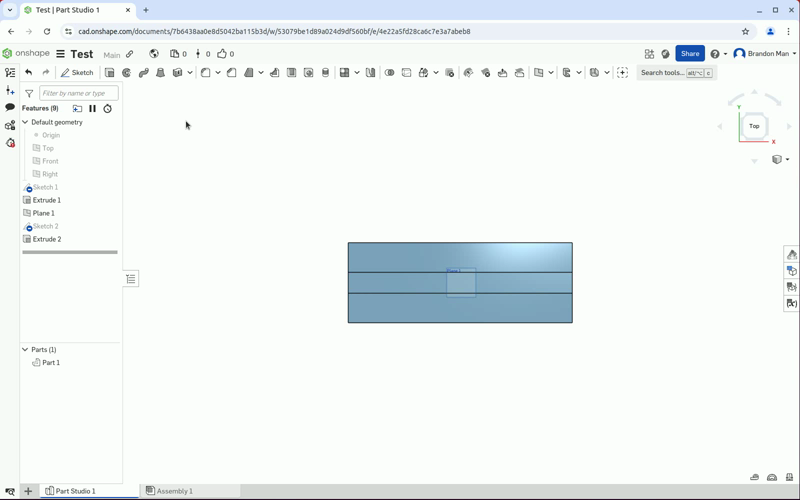
mouse_move(73, 189)
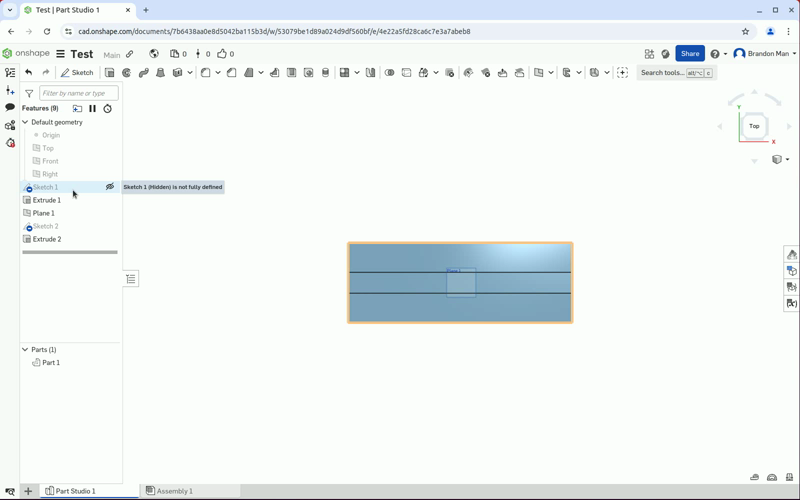
click(73, 189)
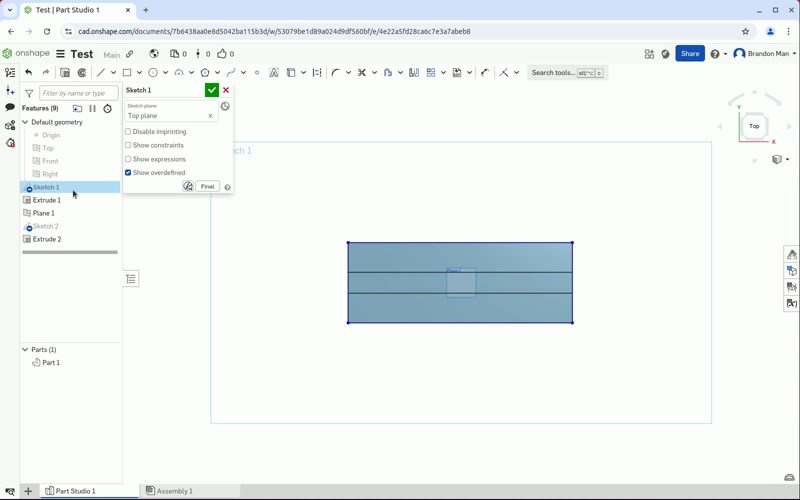
mouse_move(229, 92)
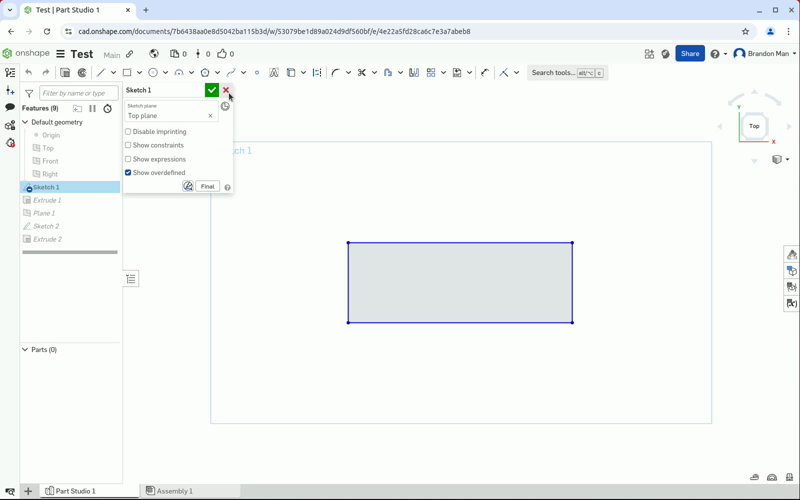
click(229, 92)
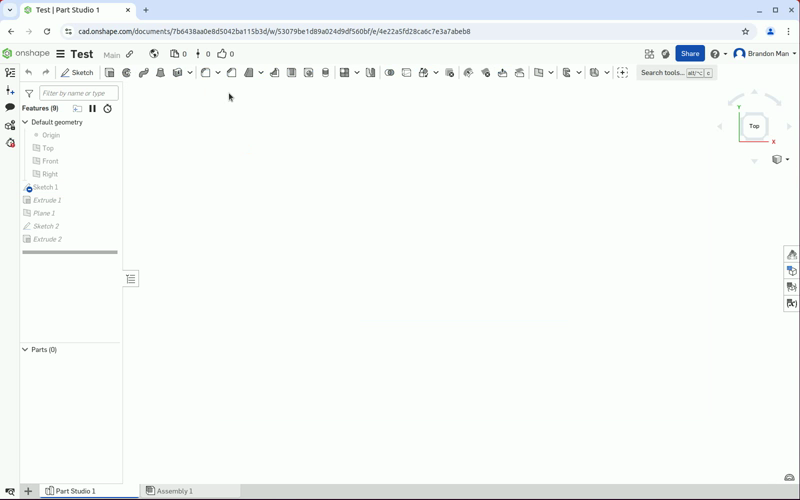
mouse_move(73, 352)
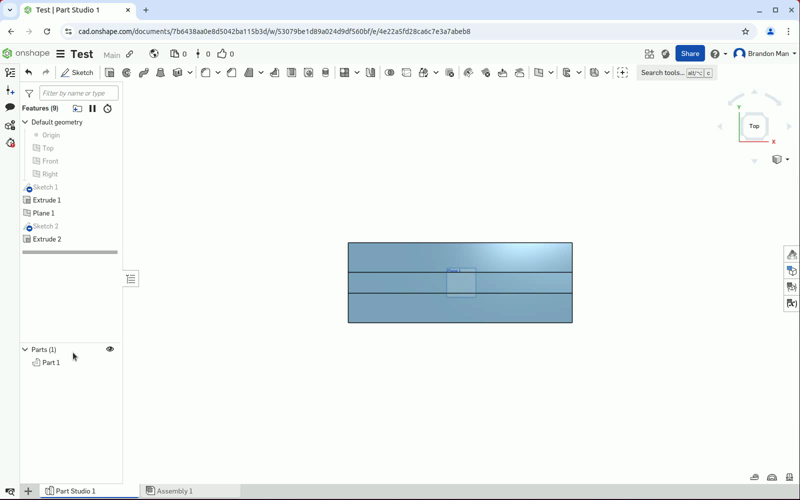
key(y)
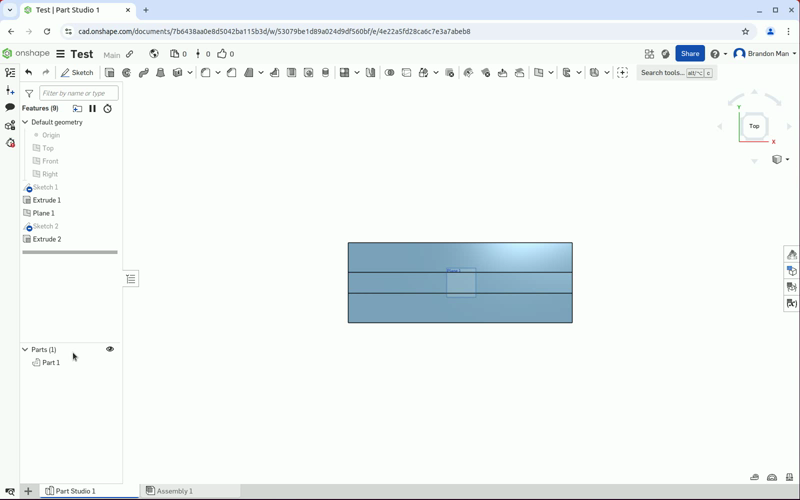
key(shift+p)
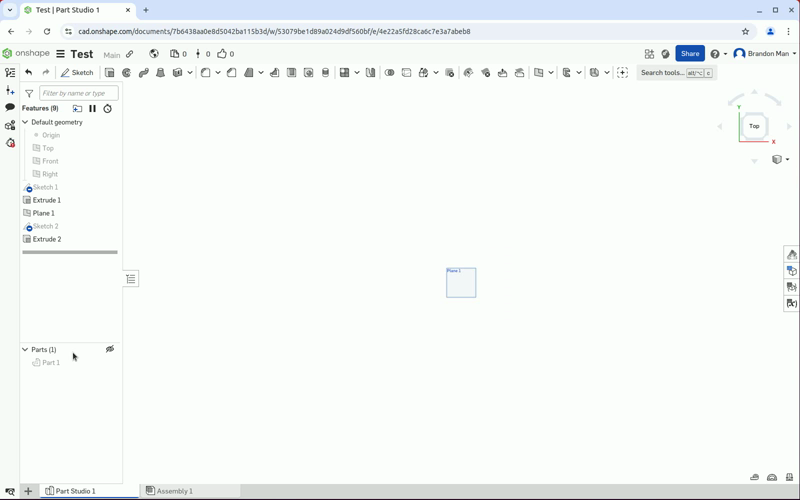
key(space)
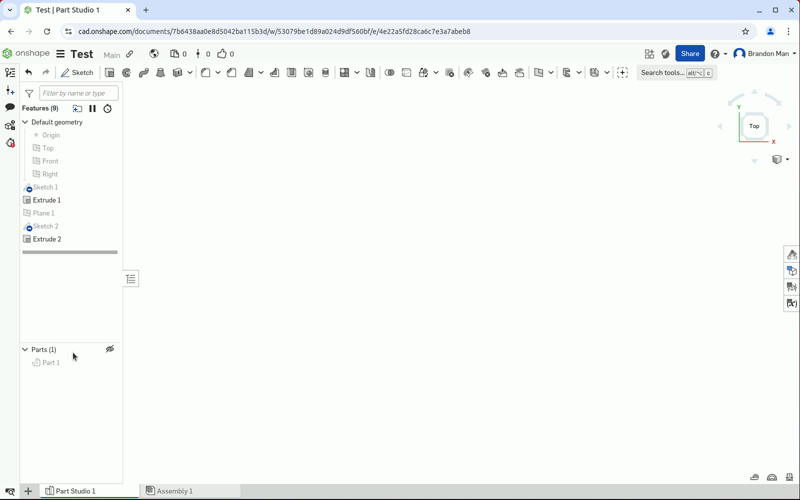
key_down(shift)
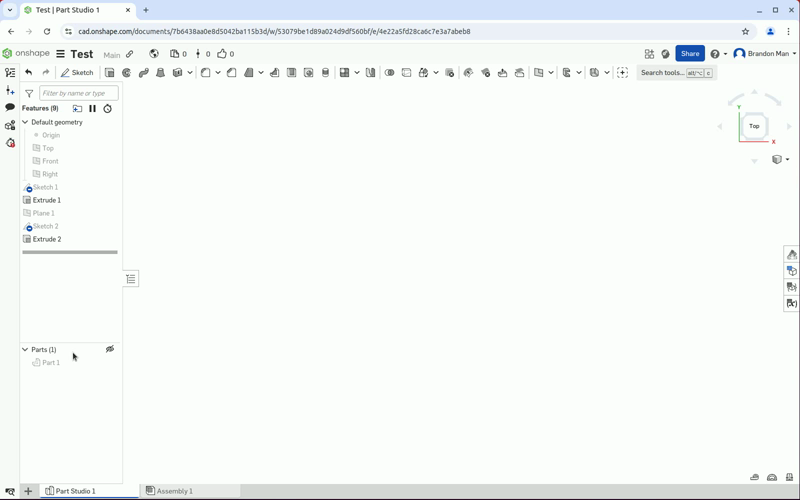
key(up)
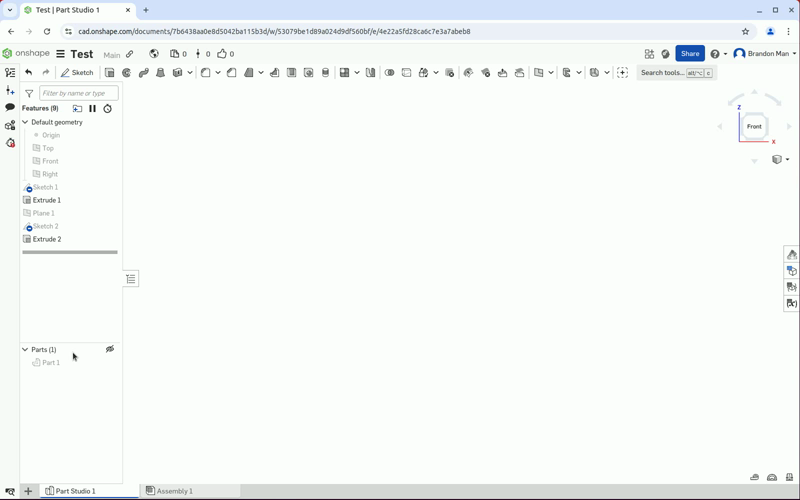
key_up(shift)
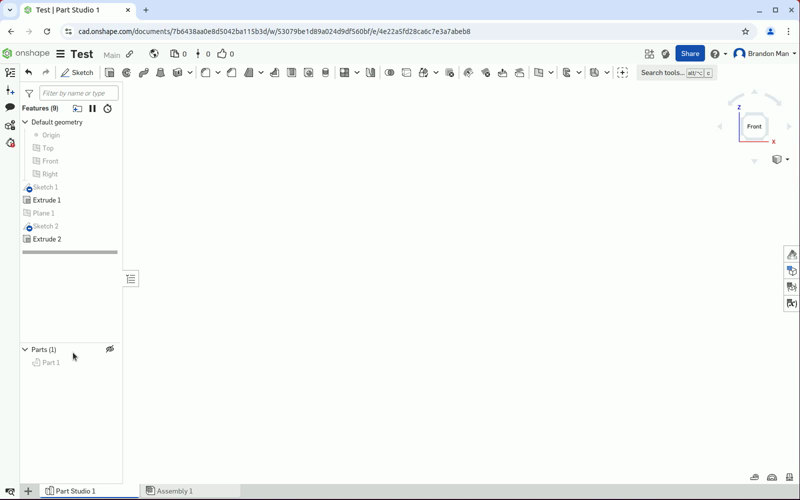
mouse_move(73, 352)
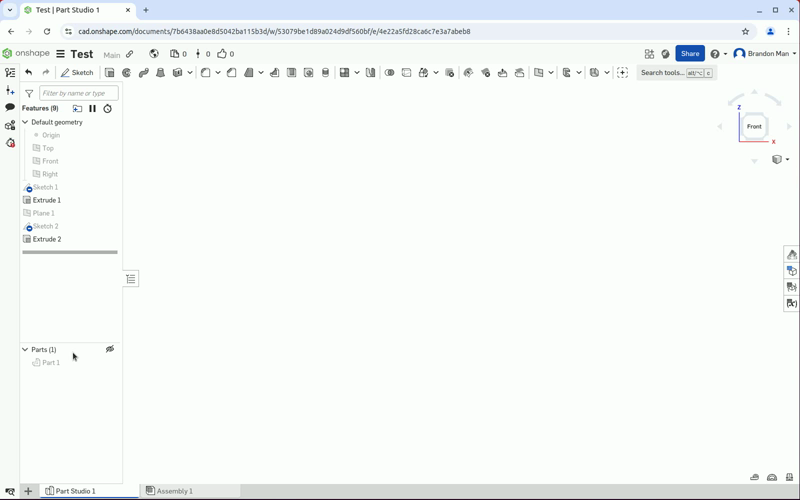
key(shift+y)
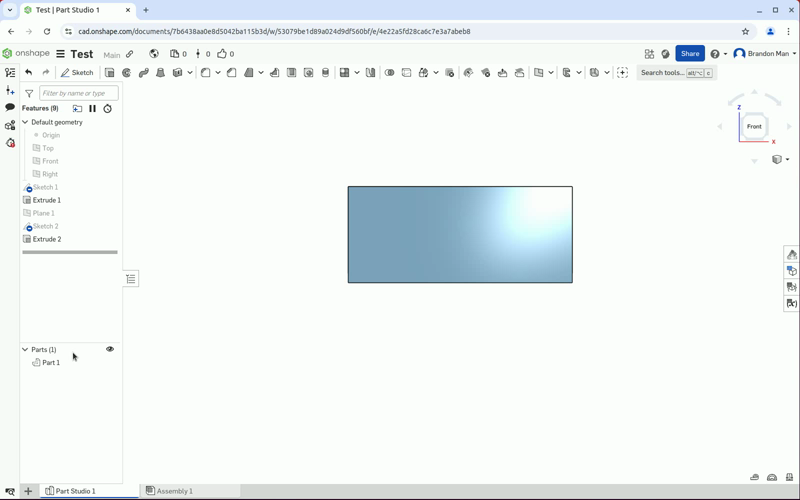
mouse_move(541, 75)
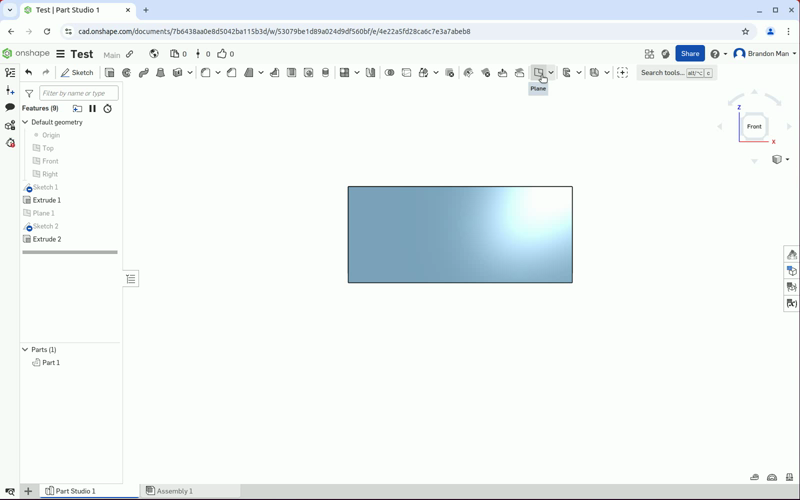
click(541, 75)
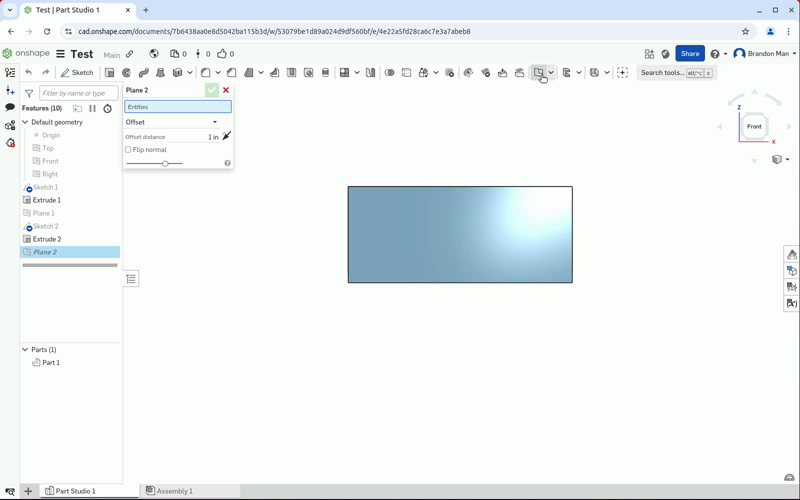
mouse_move(73, 163)
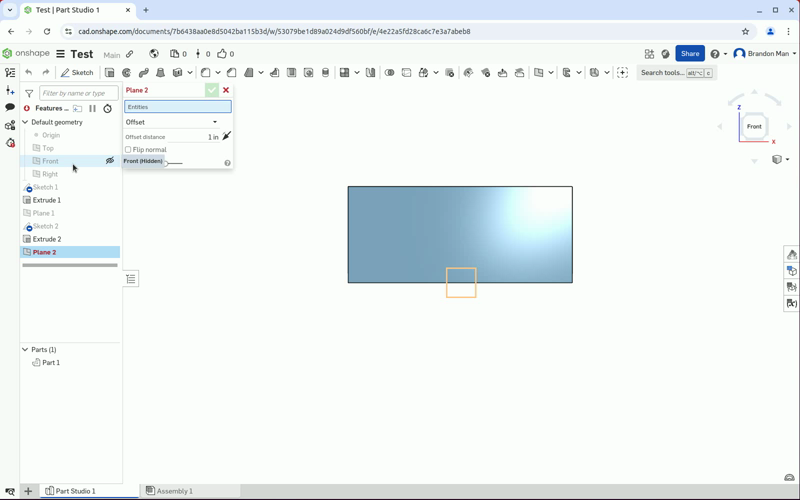
click(73, 163)
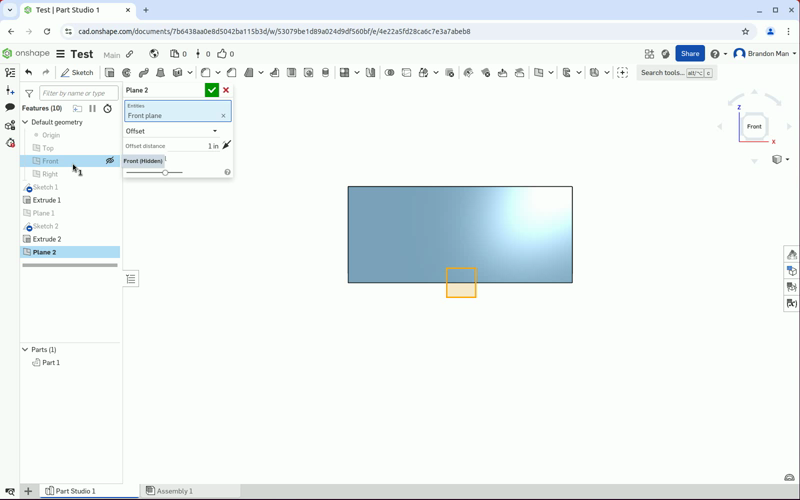
key(tab, 2)
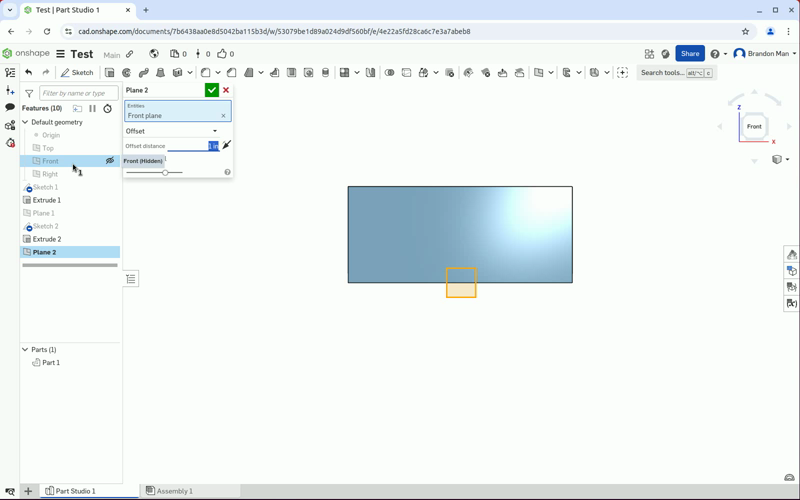
text(8.196)
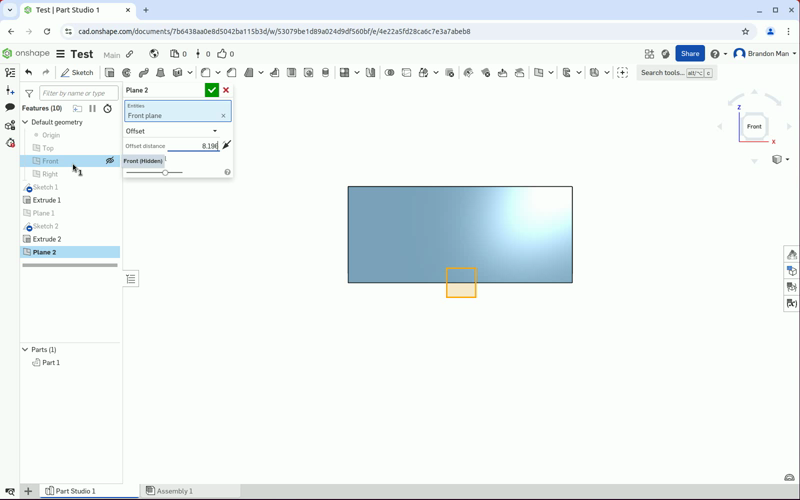
key(enter, 2)
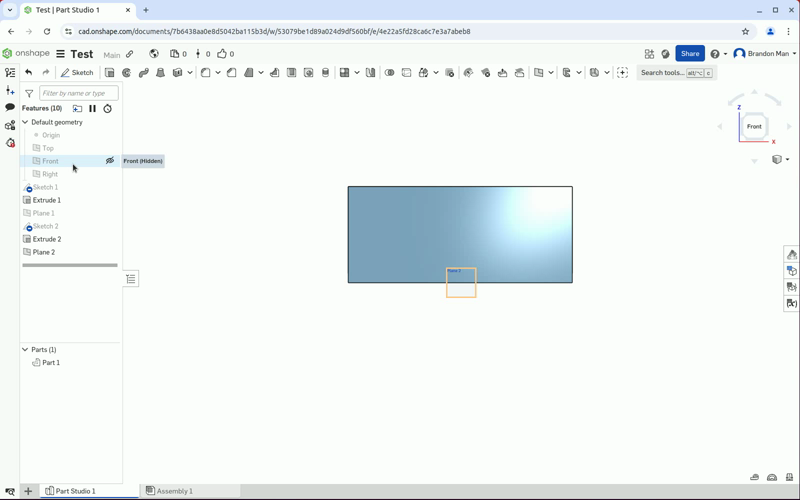
key(shift+s)
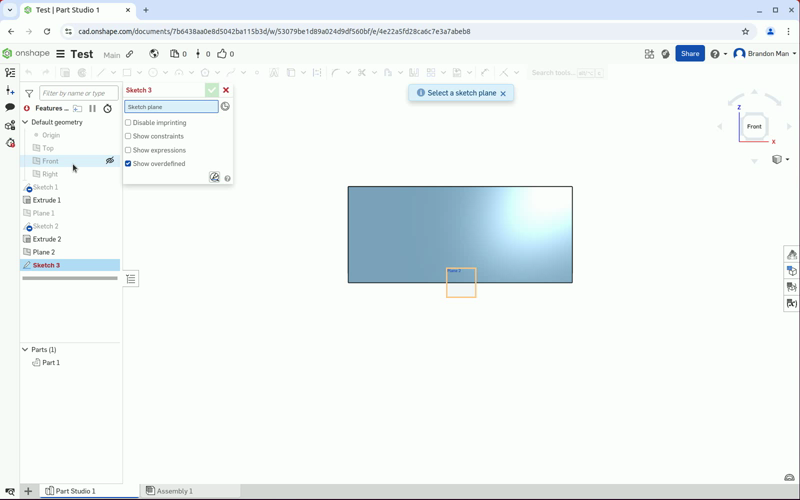
mouse_move(73, 254)
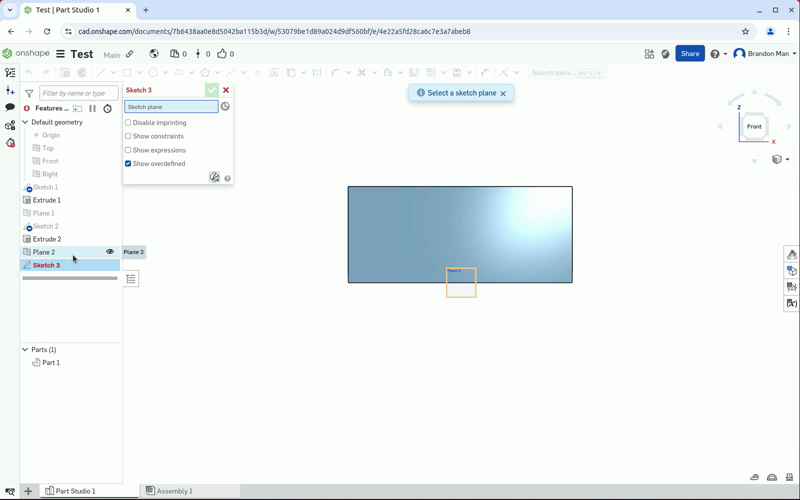
click(73, 254)
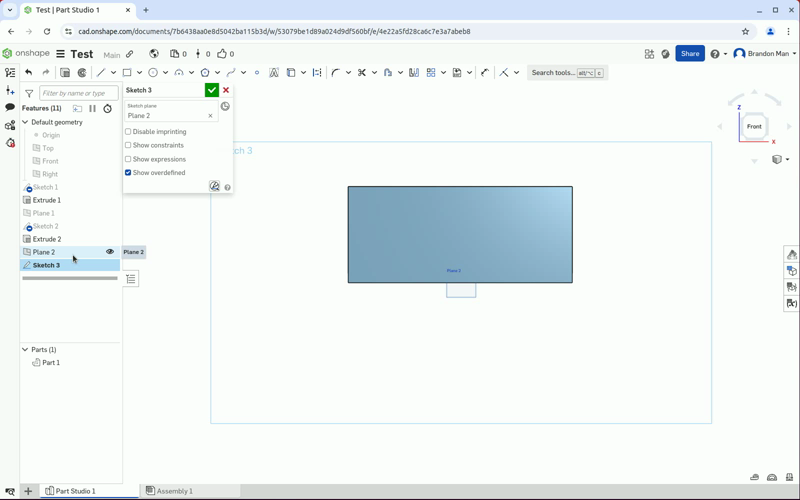
mouse_move(73, 352)
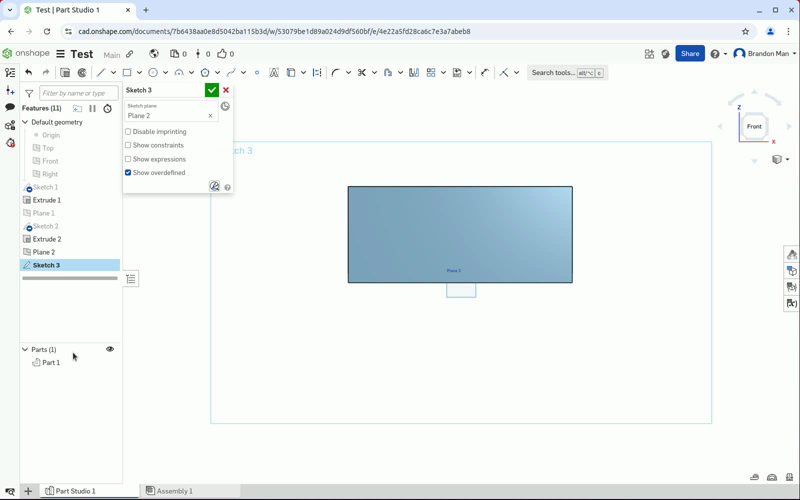
key(y)
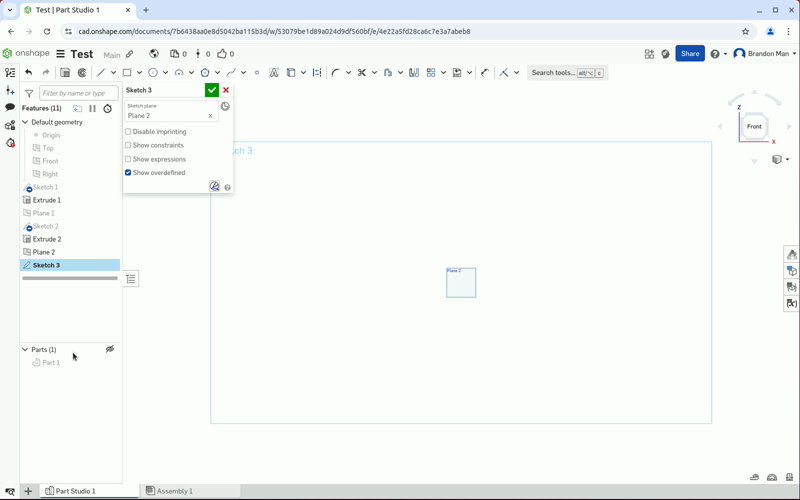
key(c)
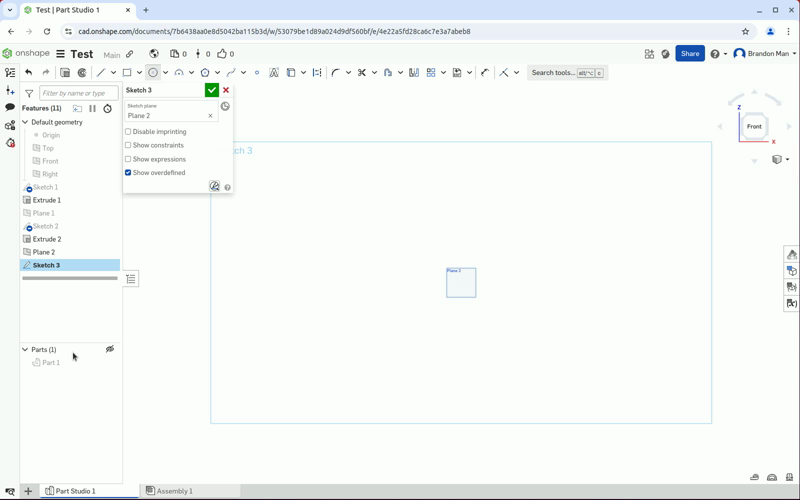
key_down(shift)
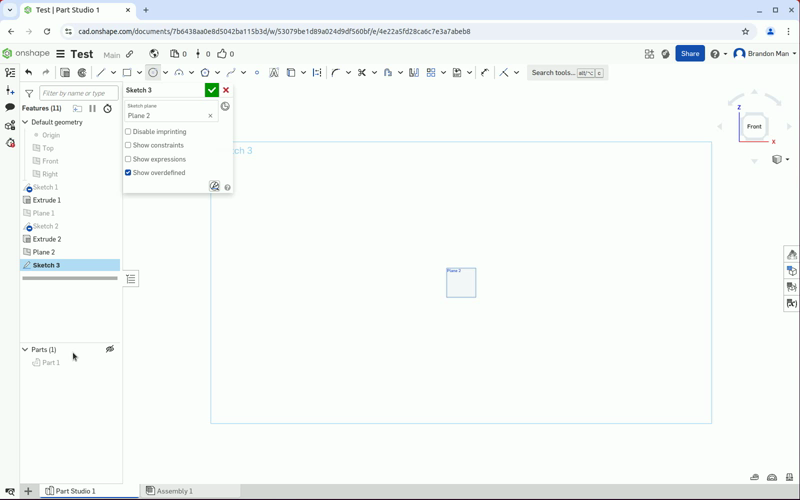
mouse_move(394, 234)
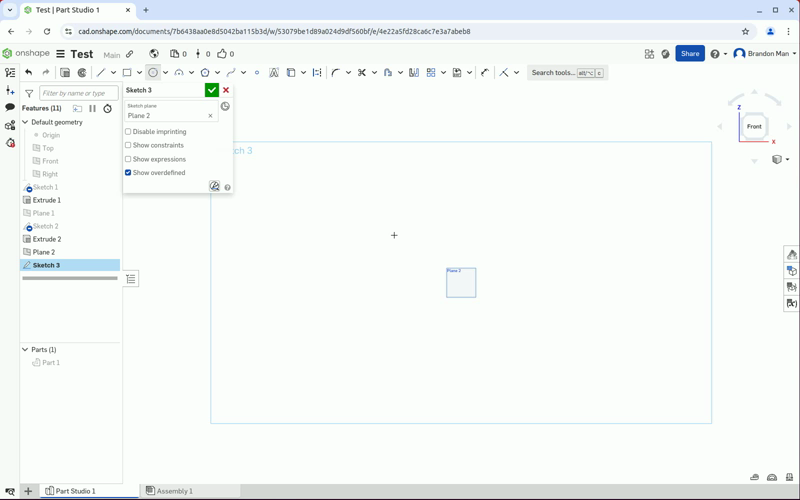
click(394, 234)
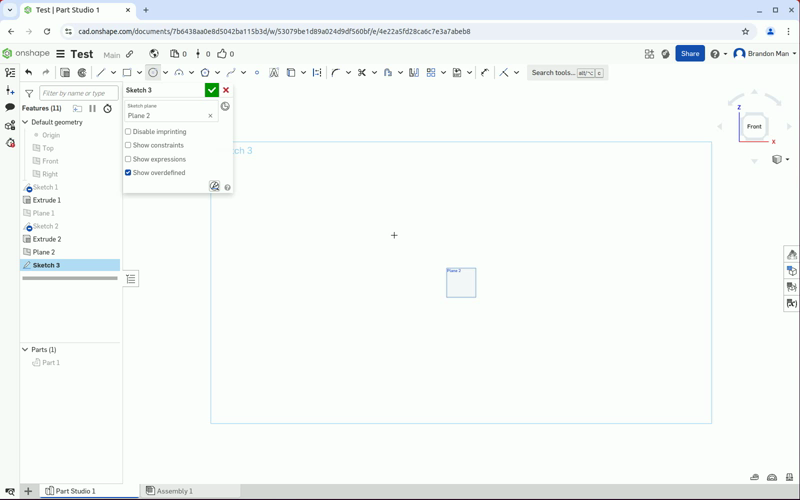
key_up(shift)
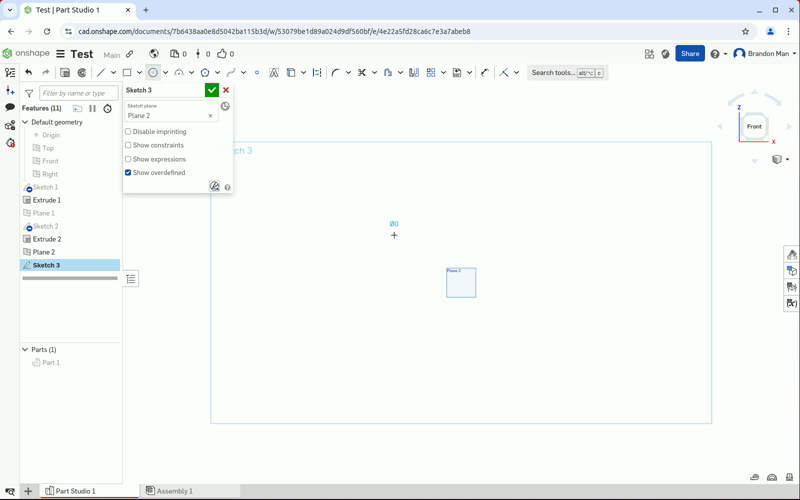
mouse_move(410, 234)
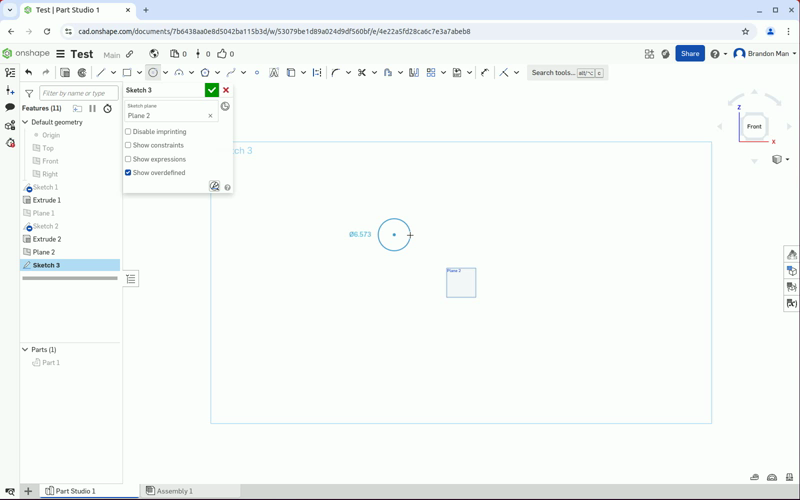
click(410, 234)
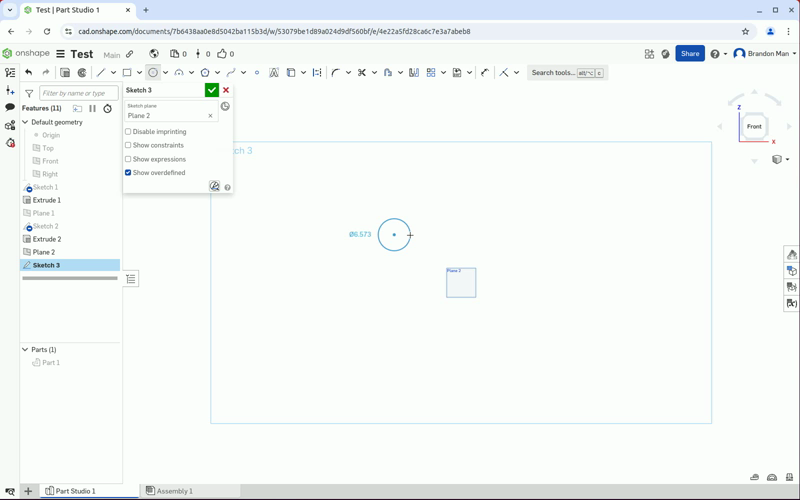
key(esc)
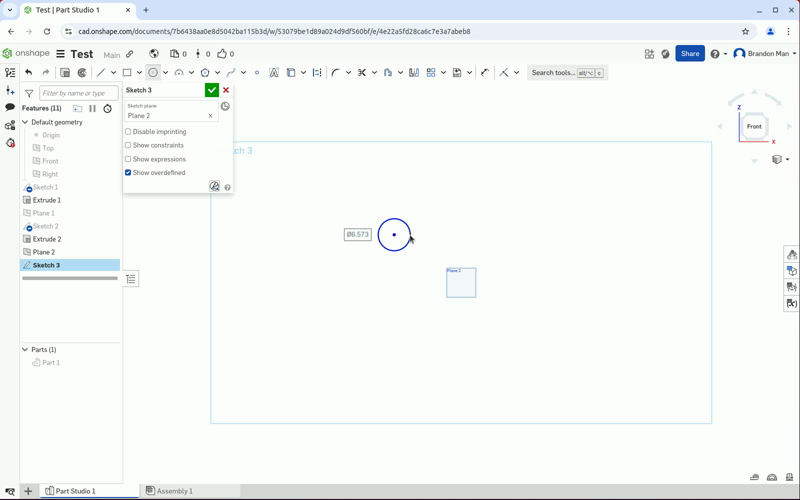
mouse_move(389, 232)
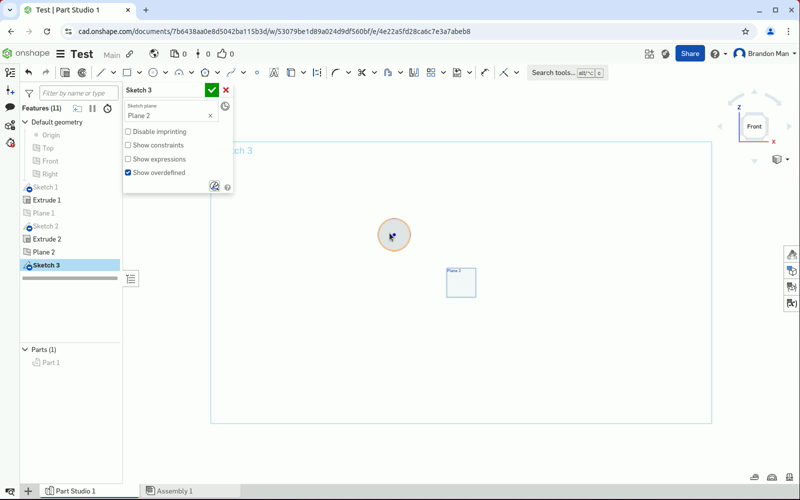
scroll(6)
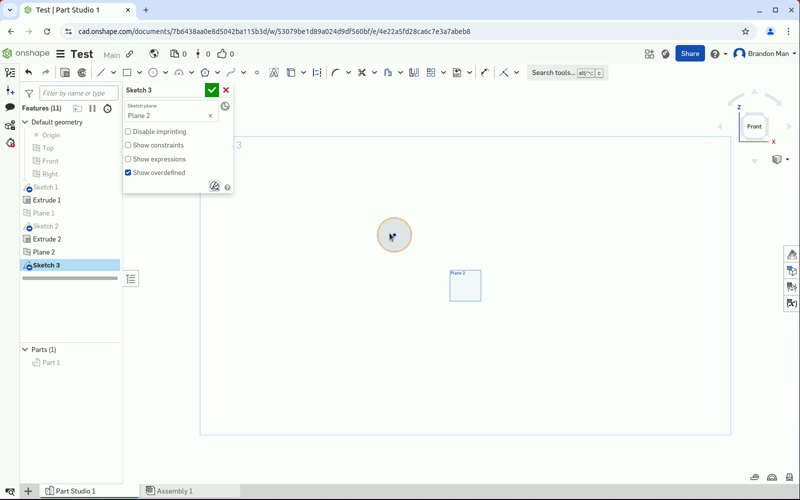
scroll(6)
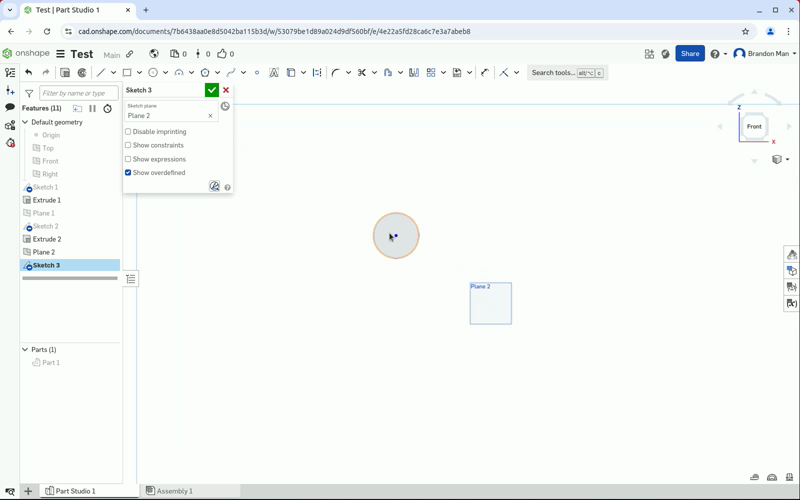
scroll(6)
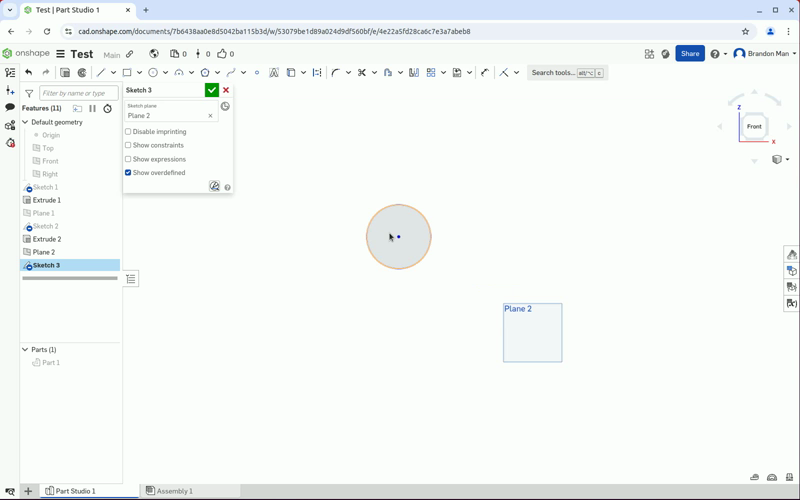
scroll(6)
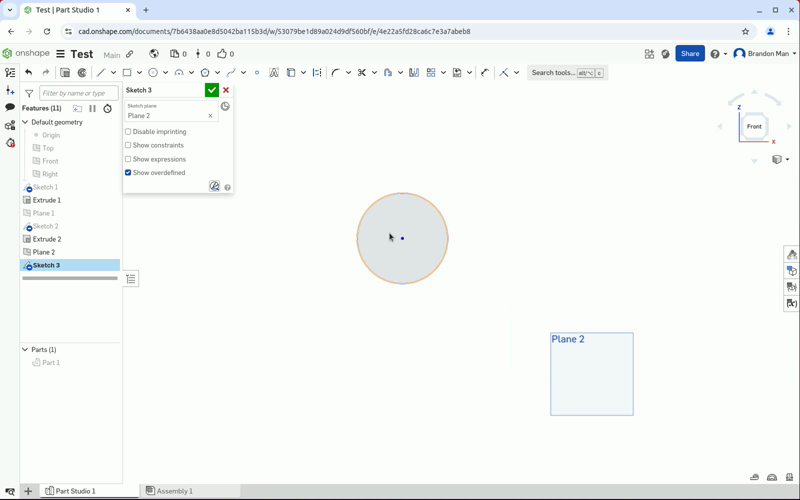
scroll(6)
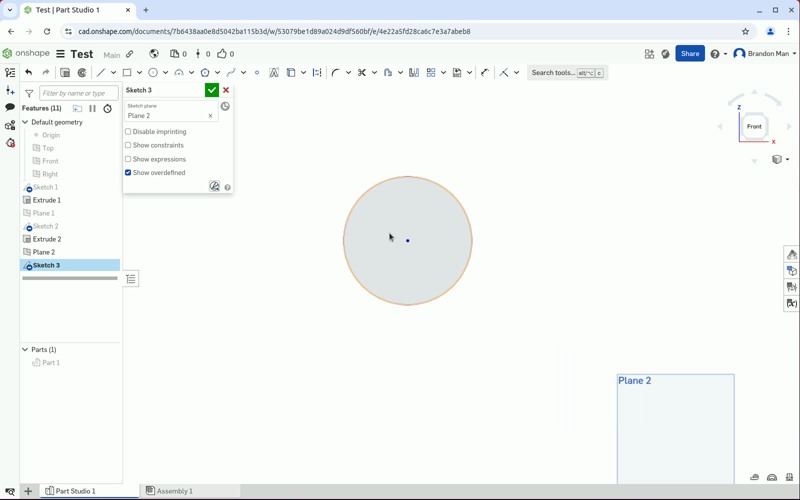
scroll(6)
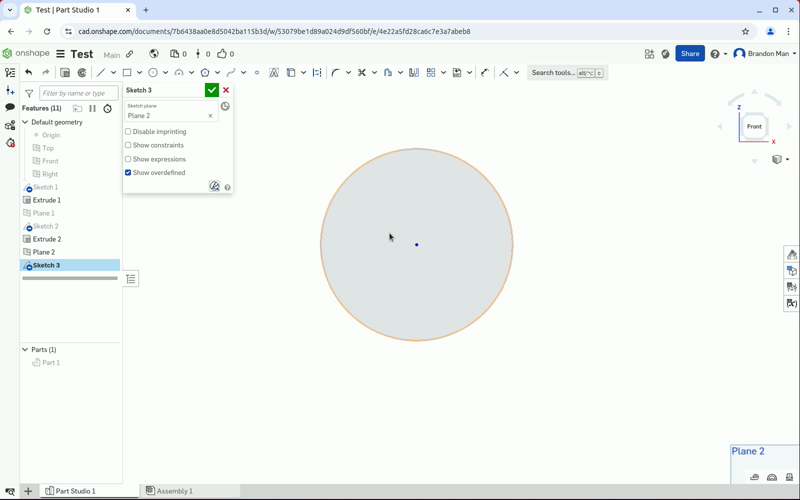
scroll(6)
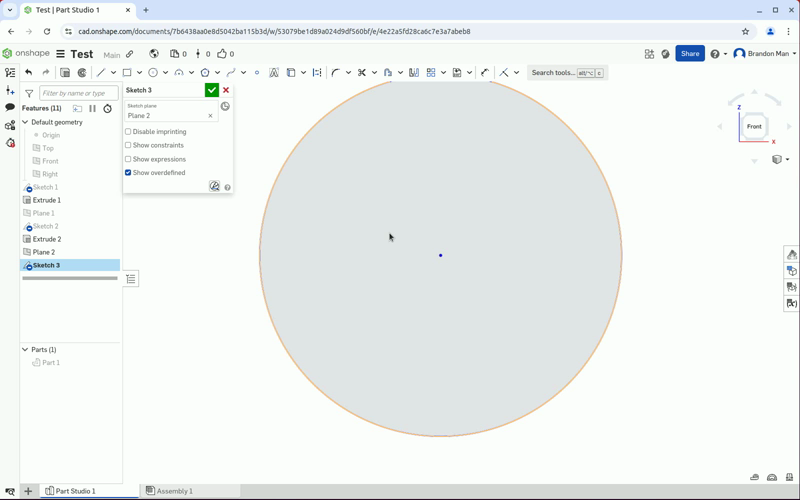
click(389, 232)
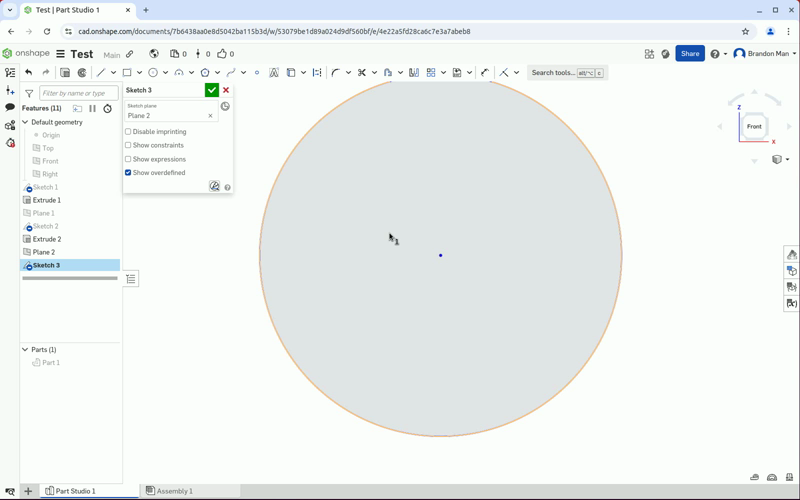
scroll(-6)
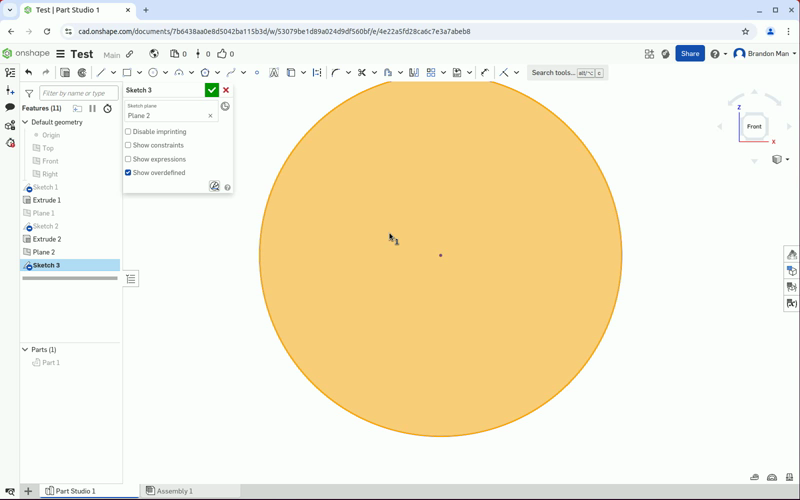
scroll(-6)
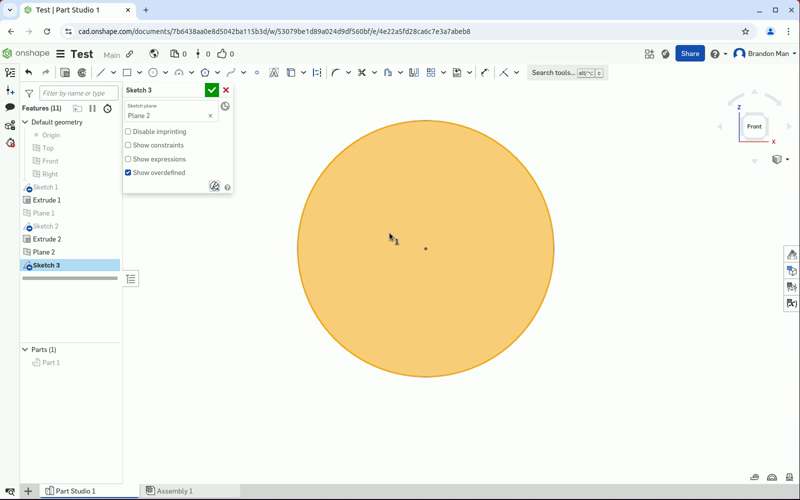
scroll(-6)
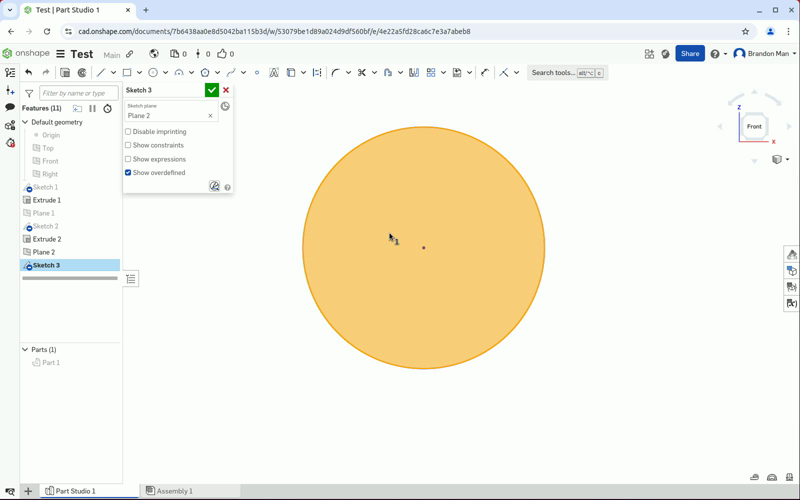
scroll(-6)
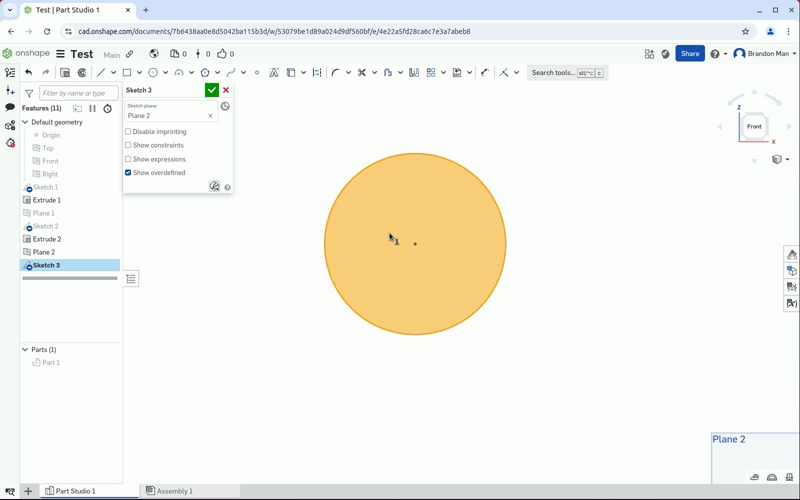
scroll(-6)
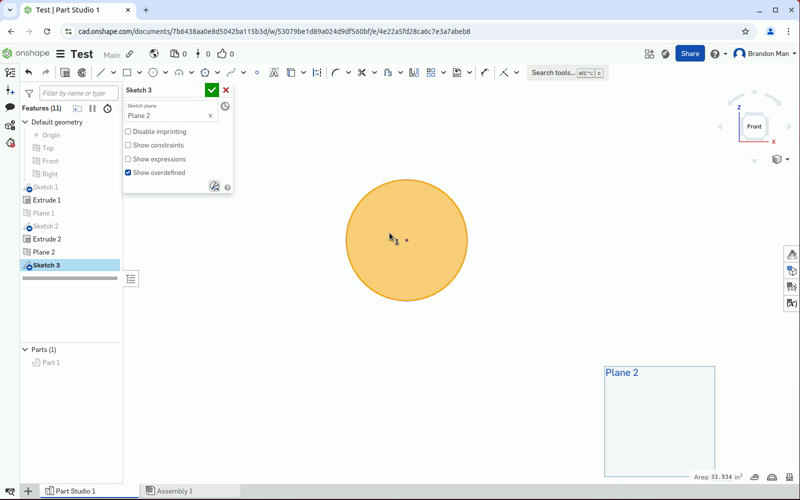
scroll(-6)
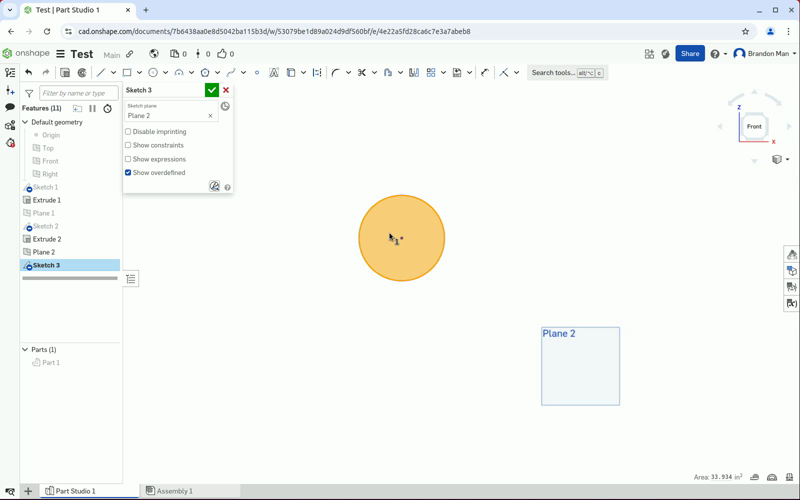
scroll(-6)
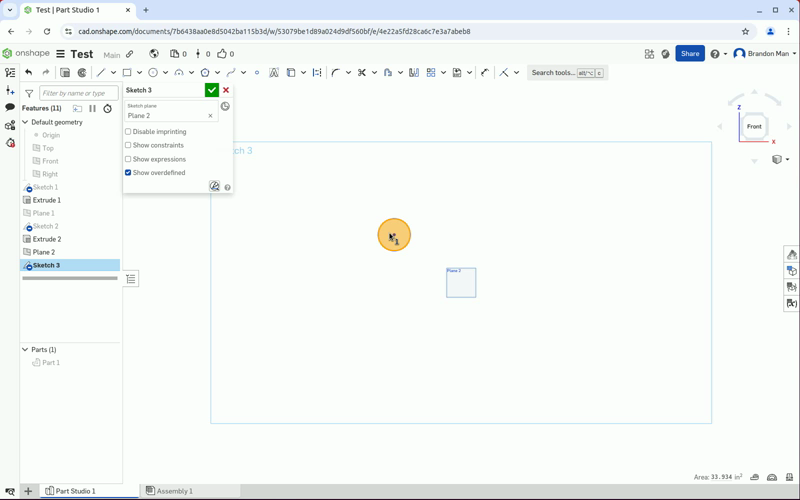
mouse_move(73, 352)
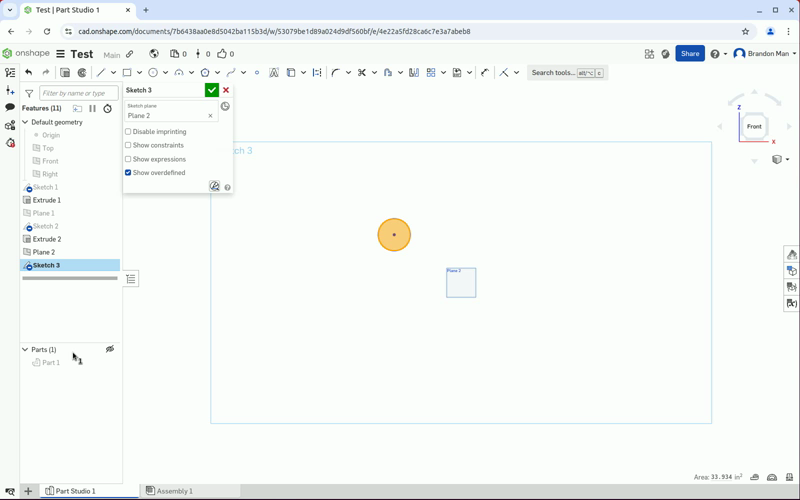
key(shift+y)
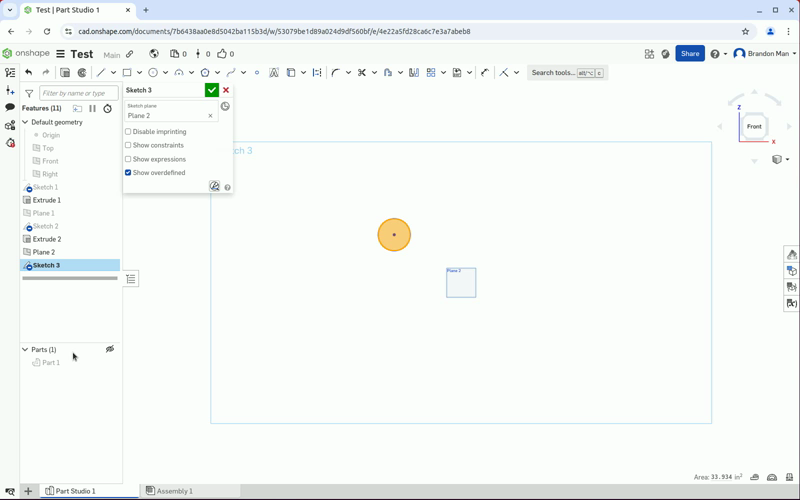
key(shift+e)
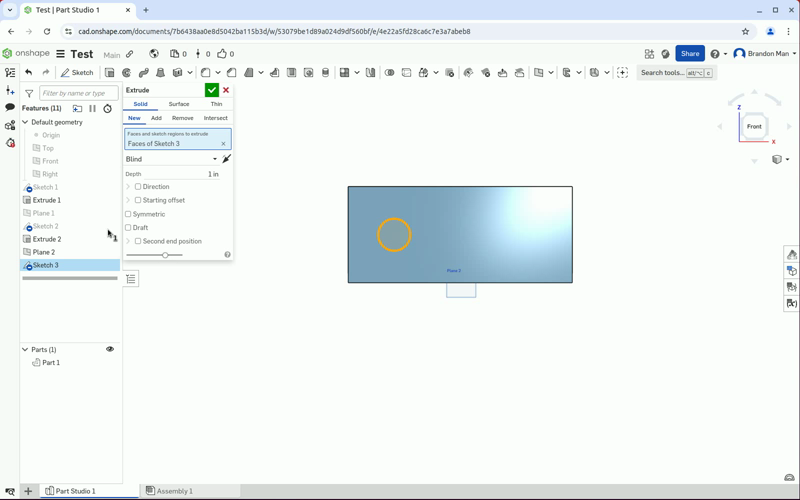
mouse_move(143, 106)
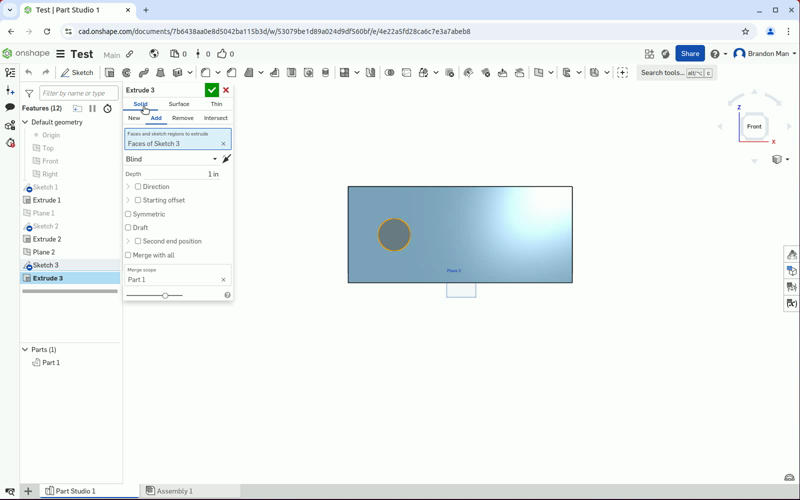
click(143, 106)
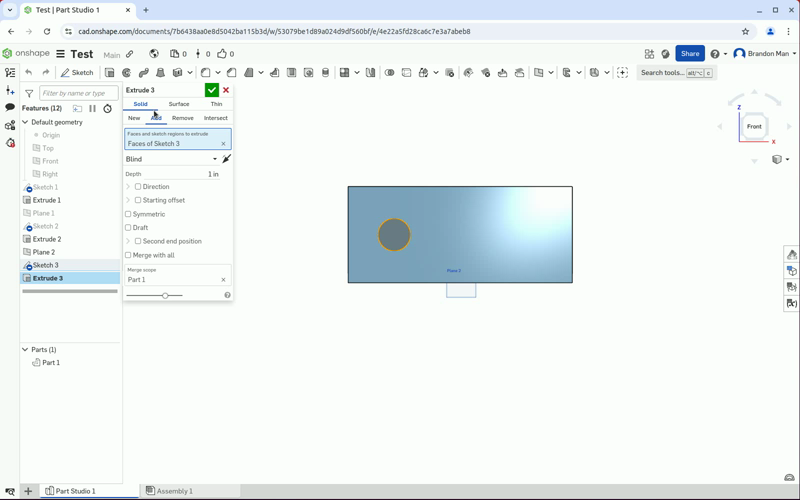
mouse_move(186, 120)
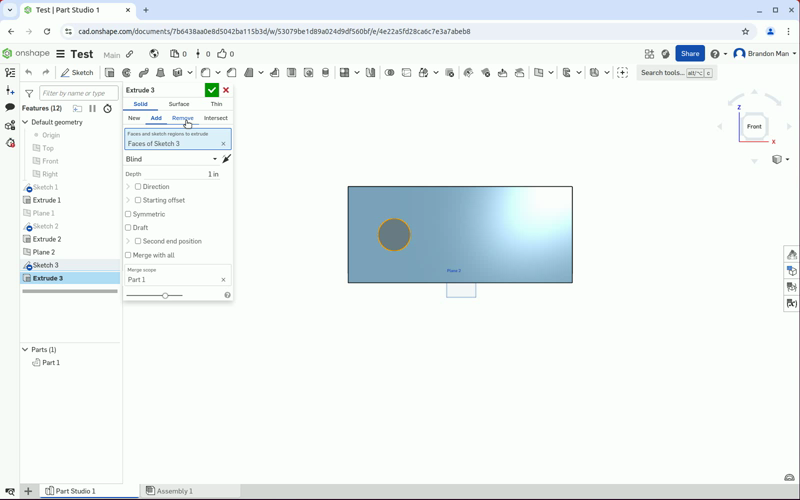
click(186, 120)
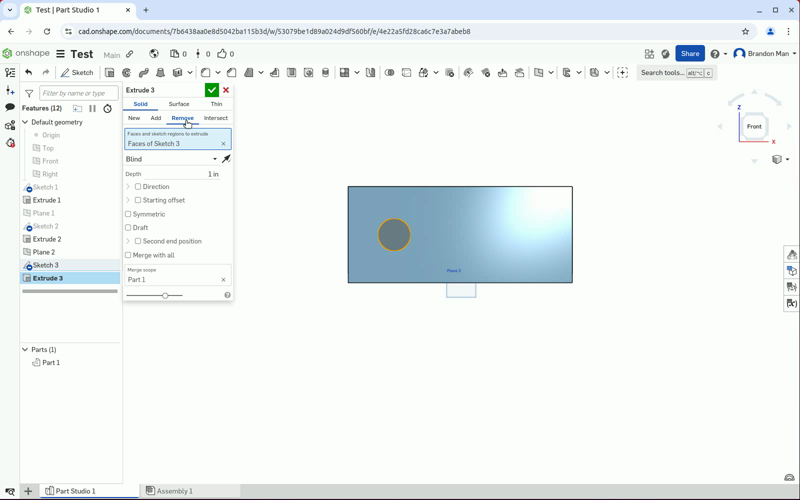
key(tab, 4)
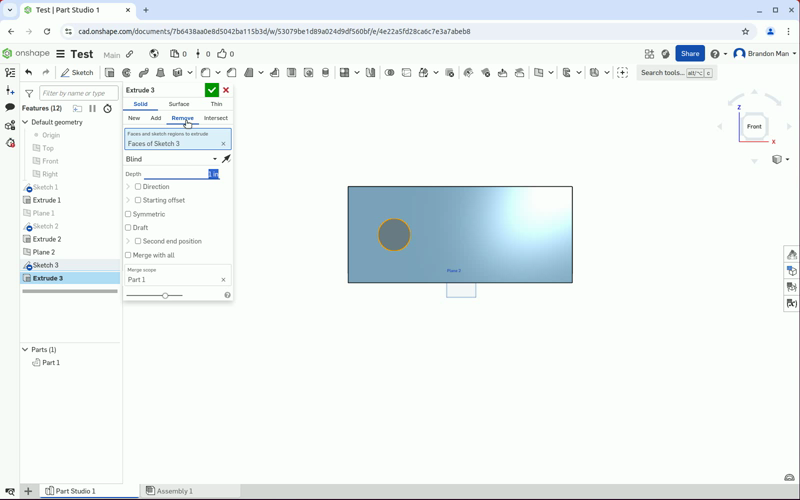
text(30.811)
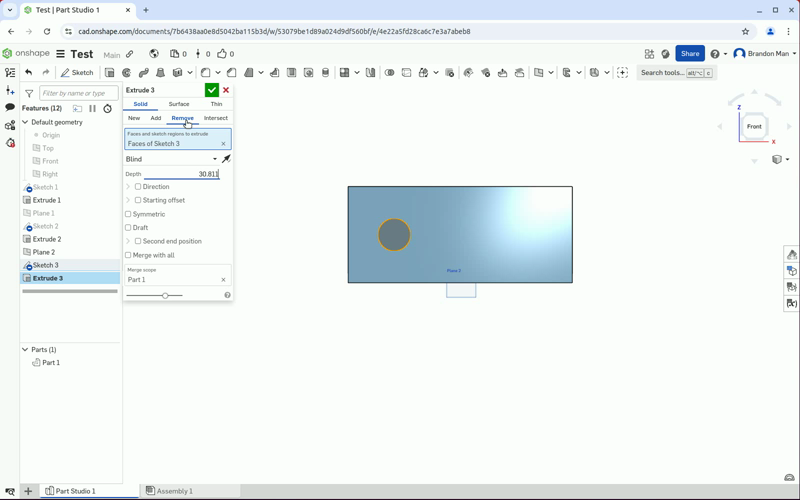
key(tab, 6)
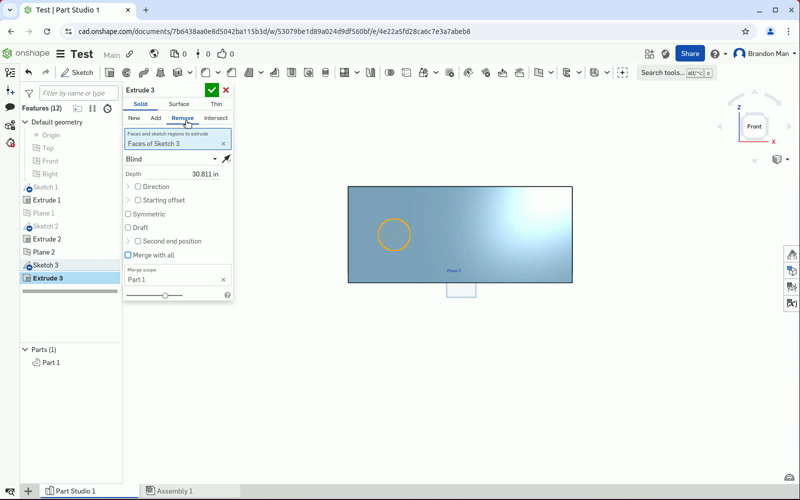
key(space)
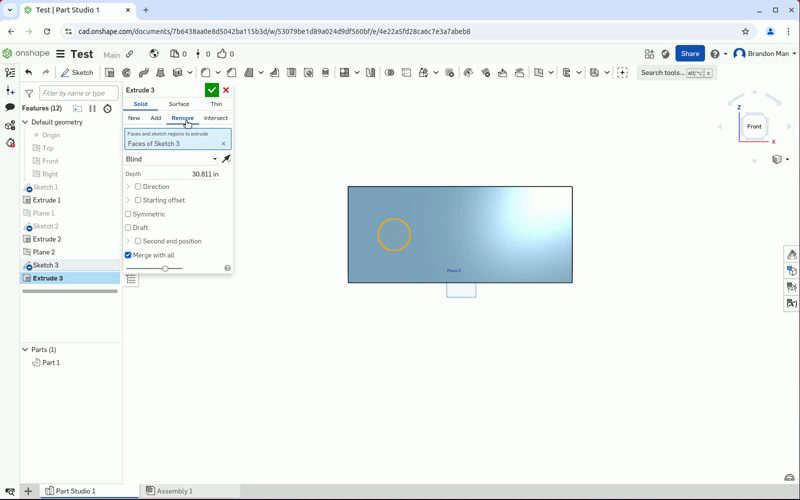
key(enter)
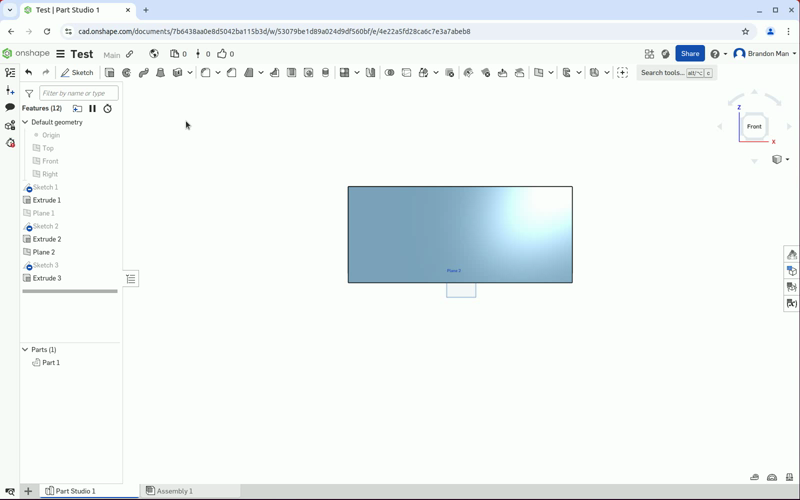
key(shift+h)
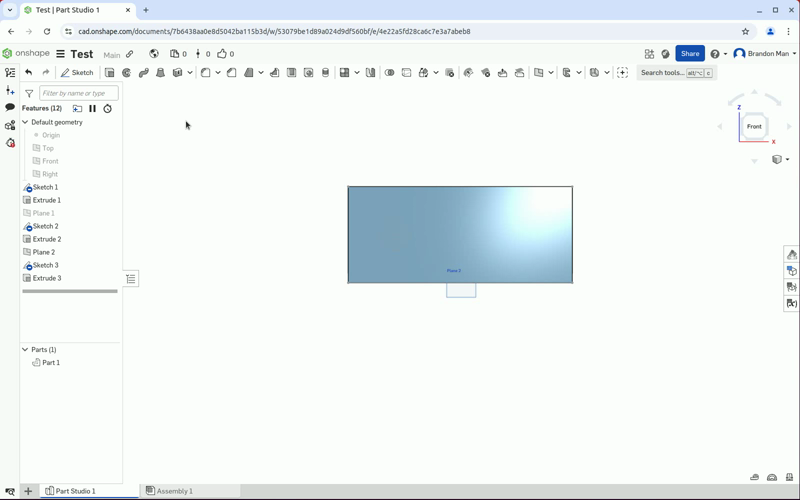
key(shift+h)
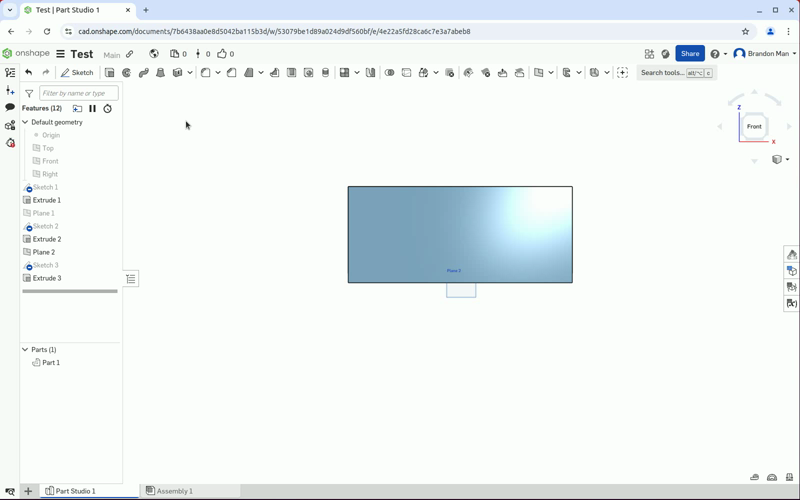
mouse_move(73, 189)
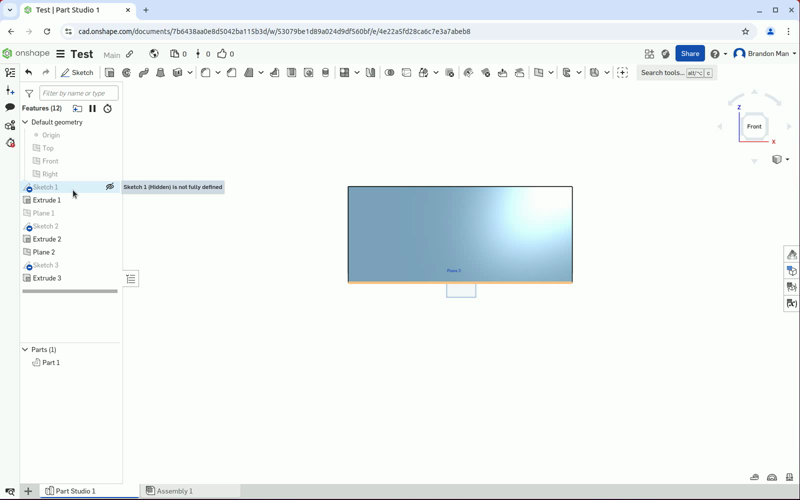
click(73, 189)
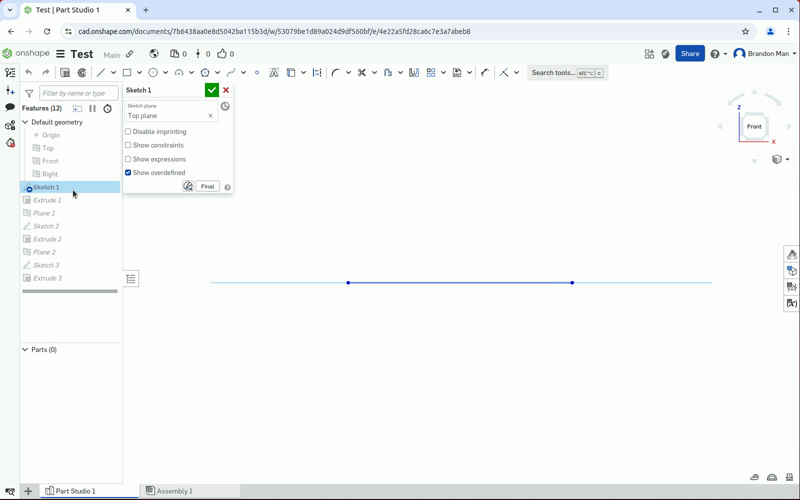
mouse_move(229, 92)
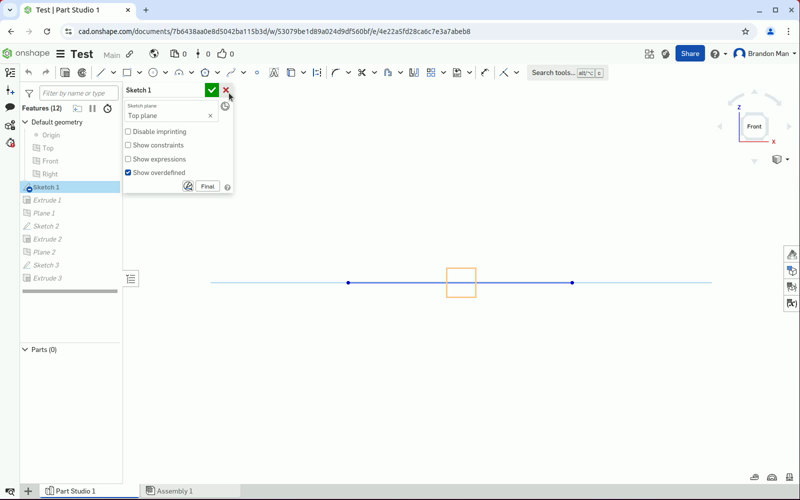
click(229, 92)
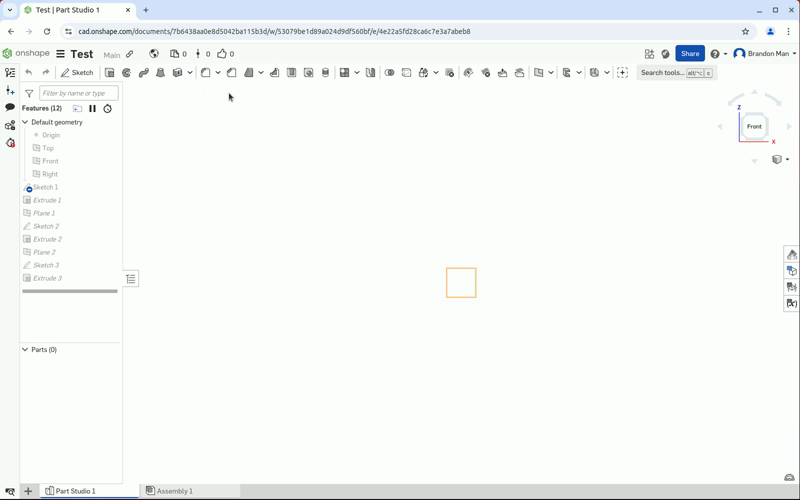
key(shift+s)
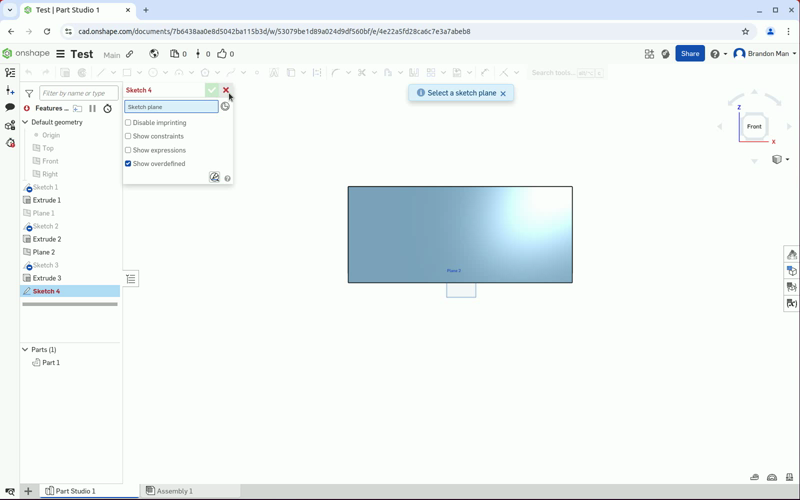
mouse_move(73, 254)
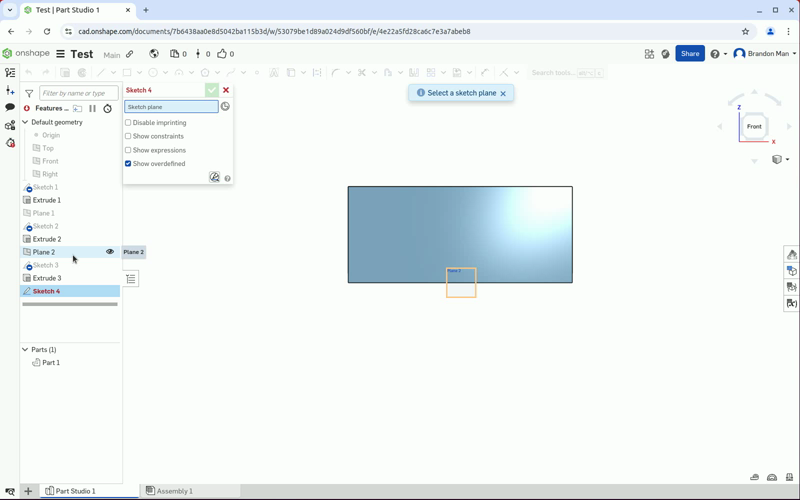
click(73, 254)
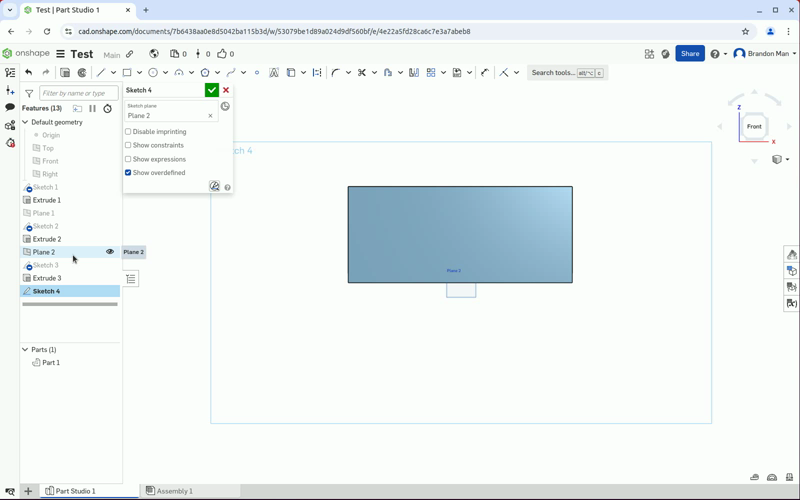
mouse_move(73, 352)
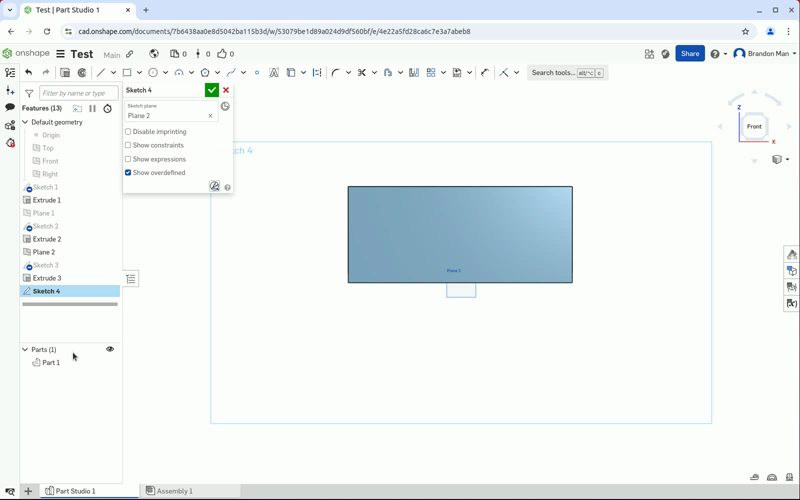
key(y)
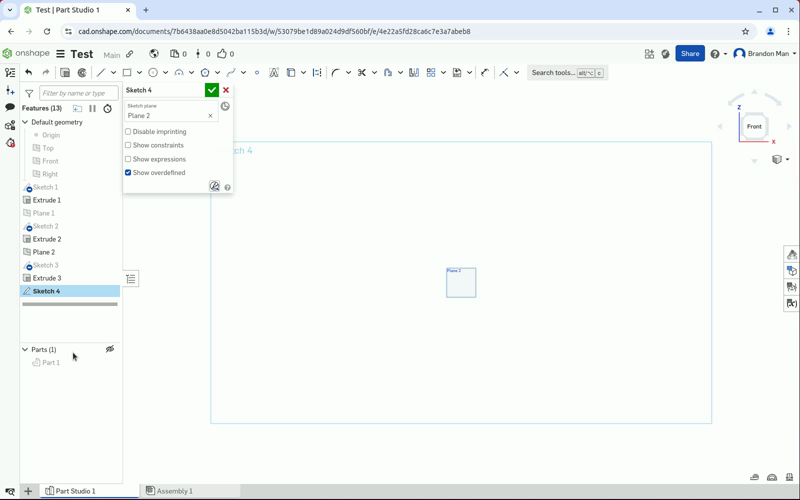
key(c)
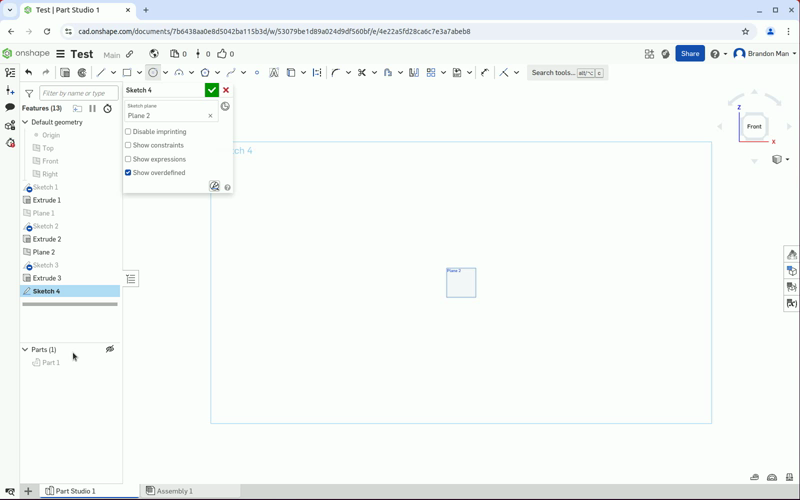
key_down(shift)
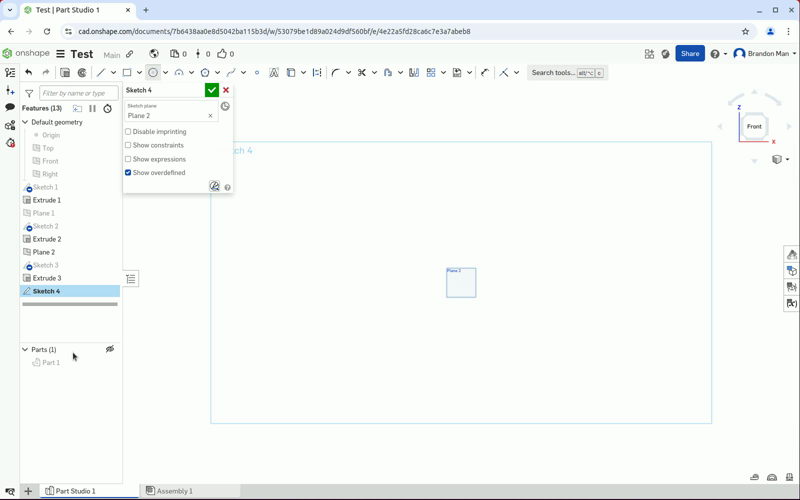
mouse_move(521, 234)
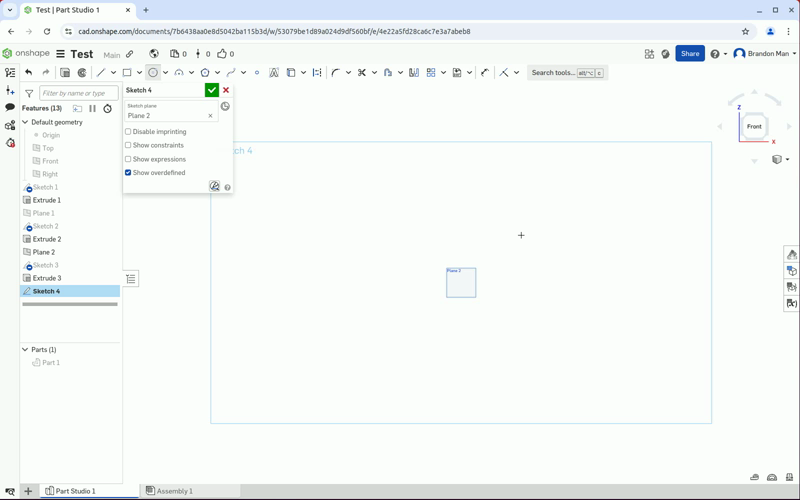
click(521, 234)
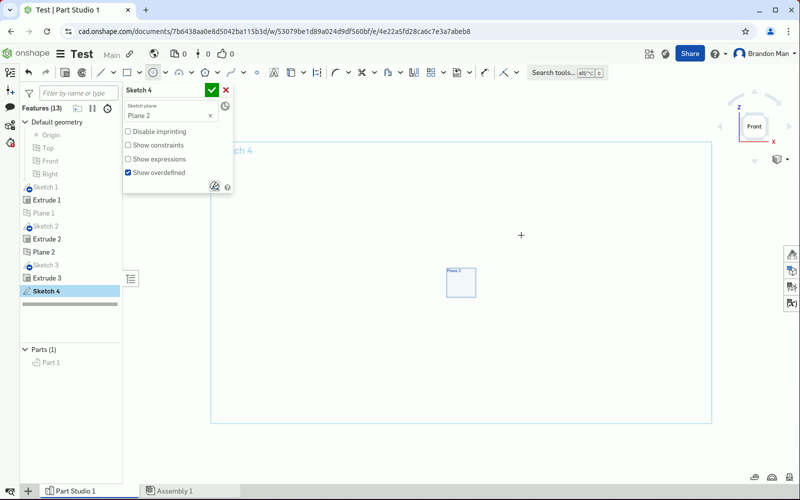
key_up(shift)
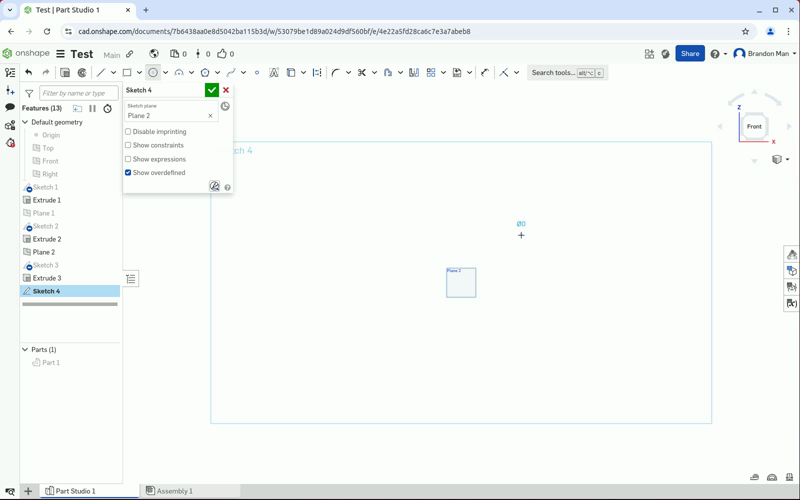
mouse_move(536, 234)
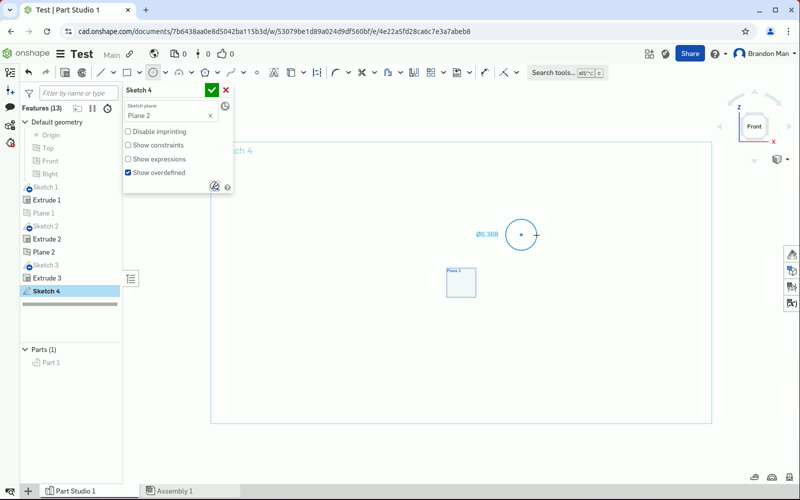
click(536, 234)
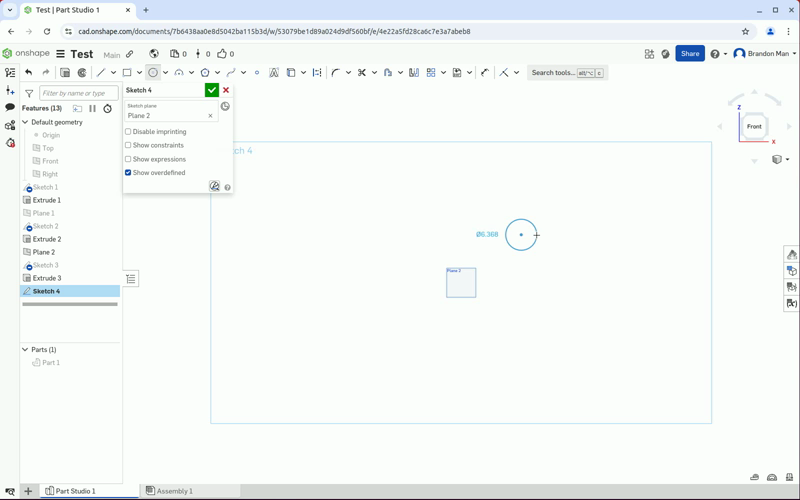
key(esc)
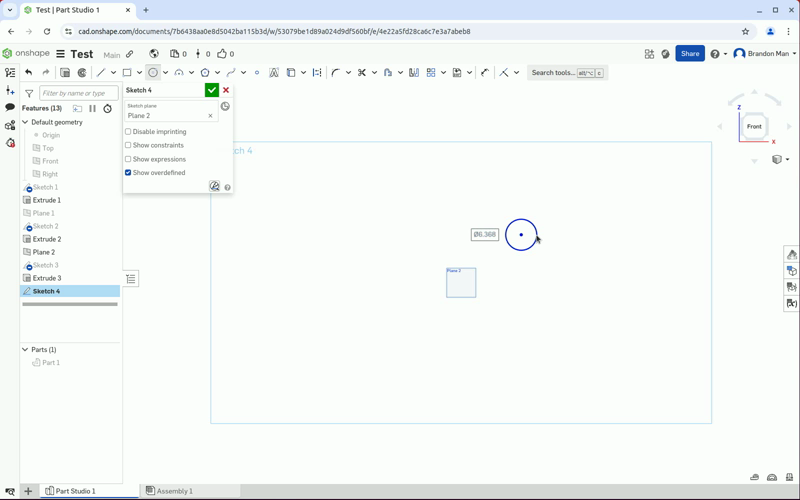
mouse_move(531, 242)
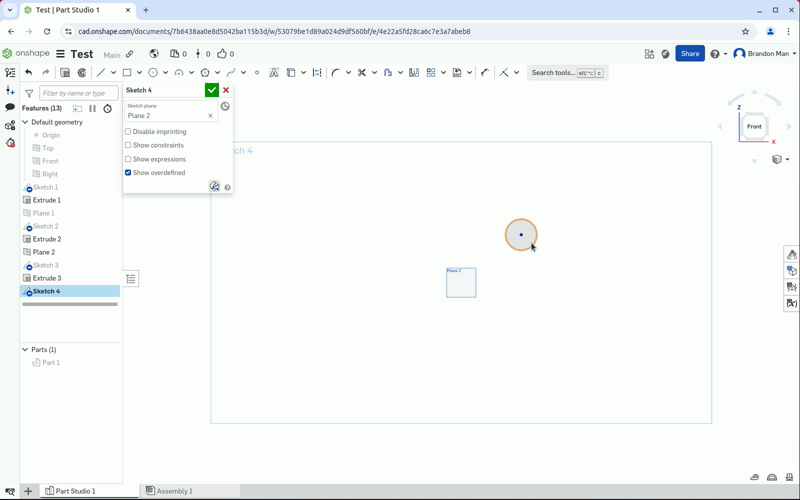
scroll(6)
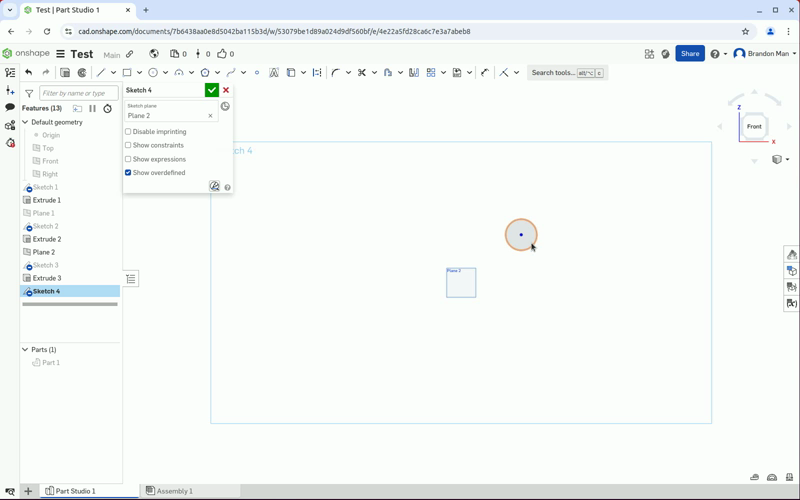
scroll(6)
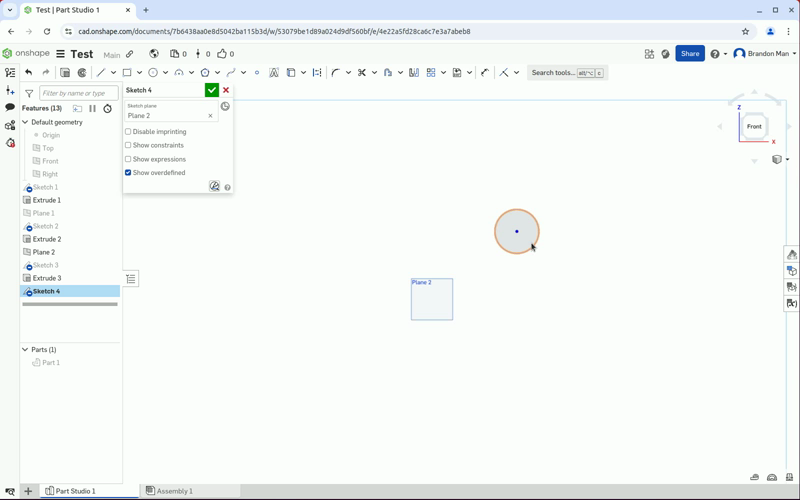
scroll(6)
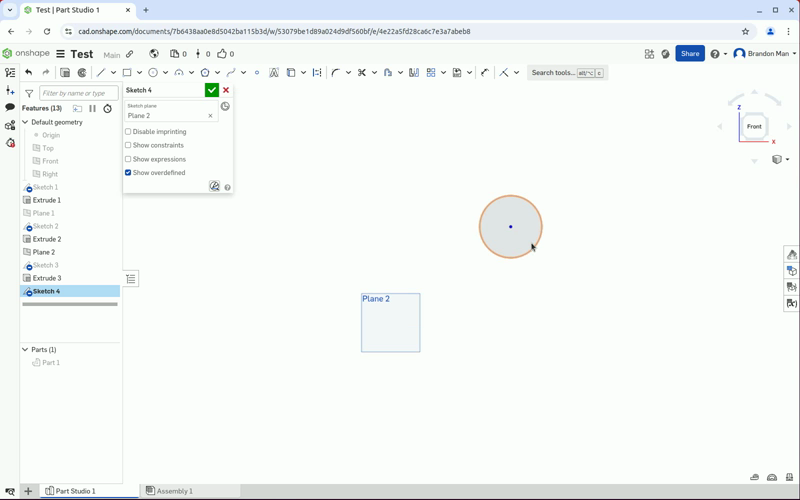
scroll(6)
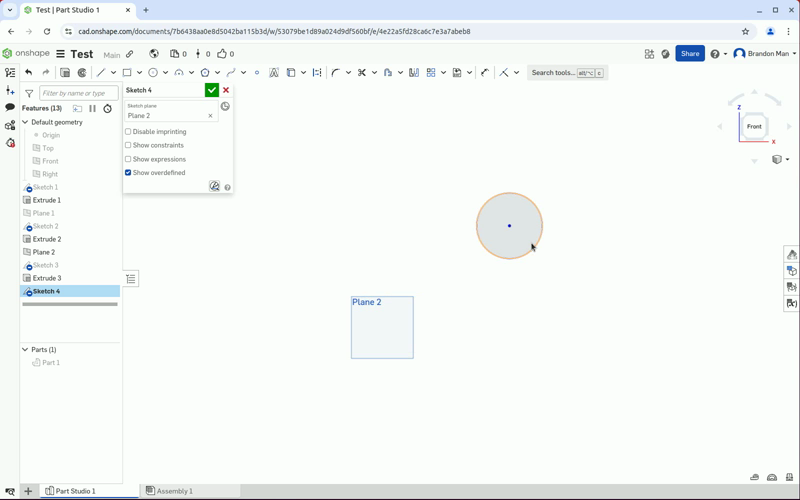
scroll(6)
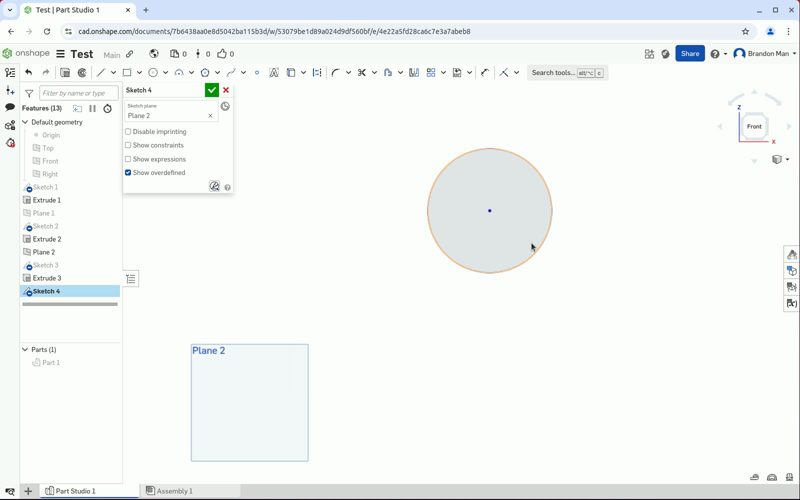
scroll(6)
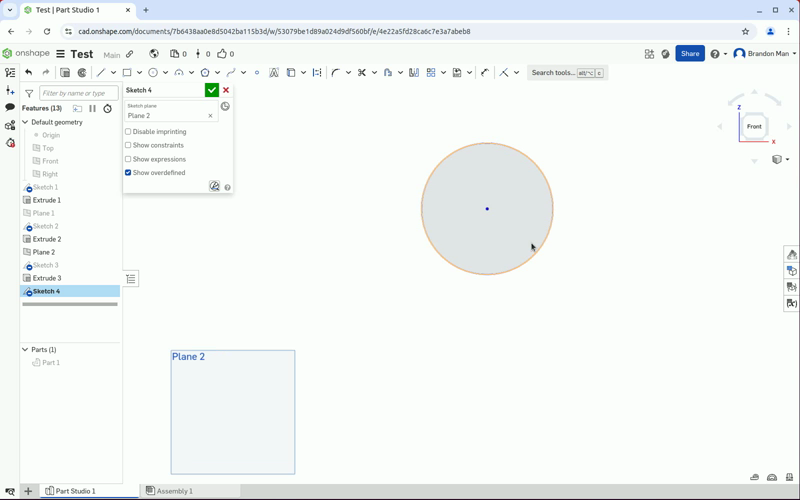
scroll(6)
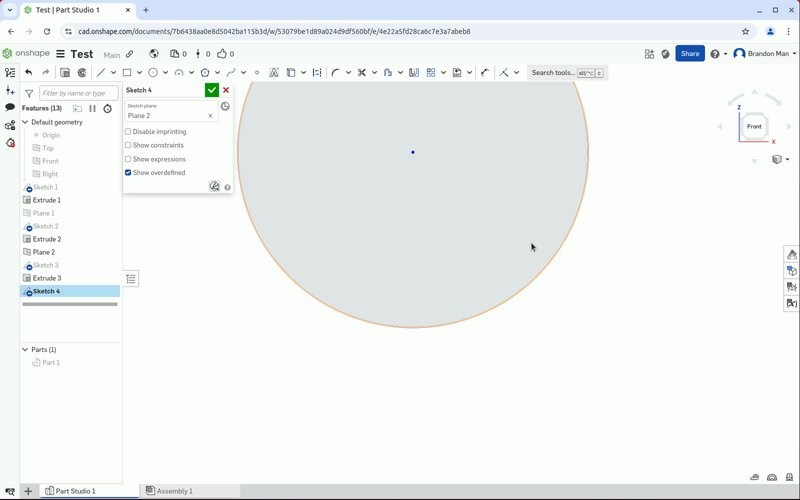
click(531, 242)
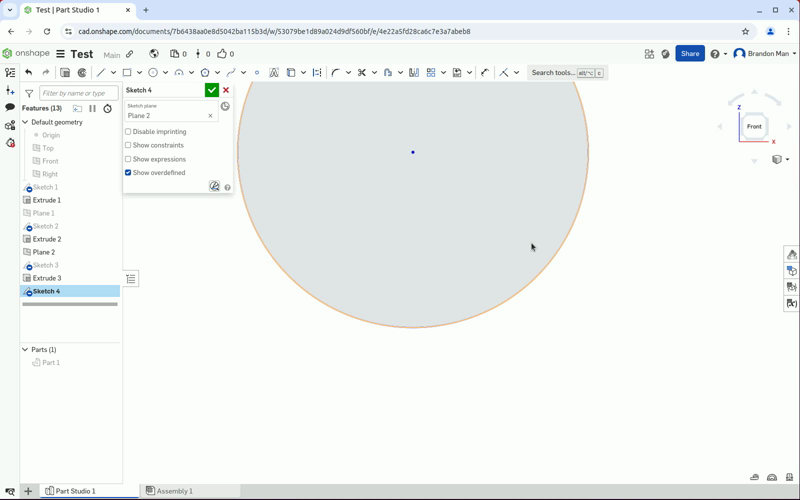
scroll(-6)
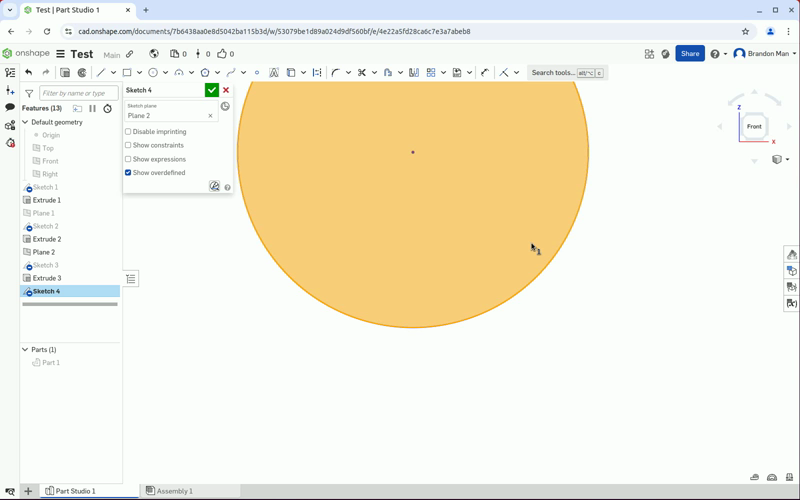
scroll(-6)
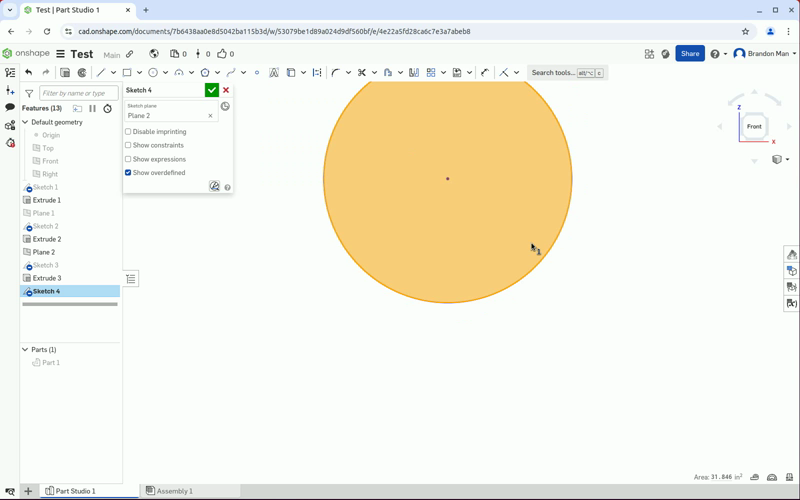
scroll(-6)
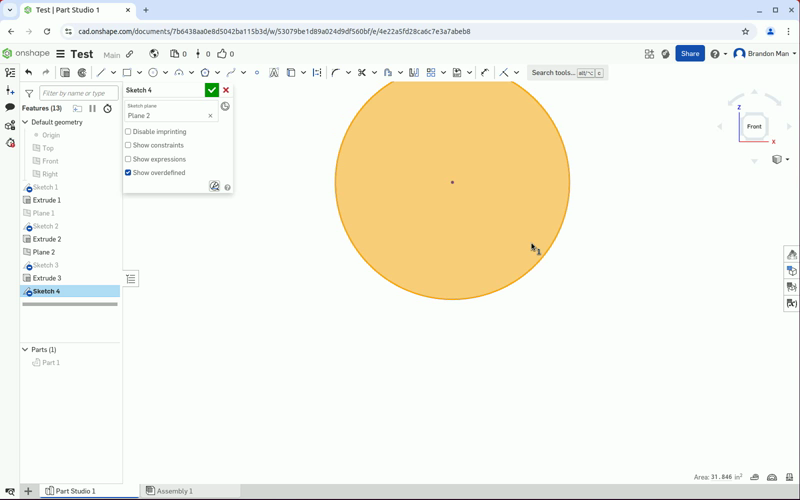
scroll(-6)
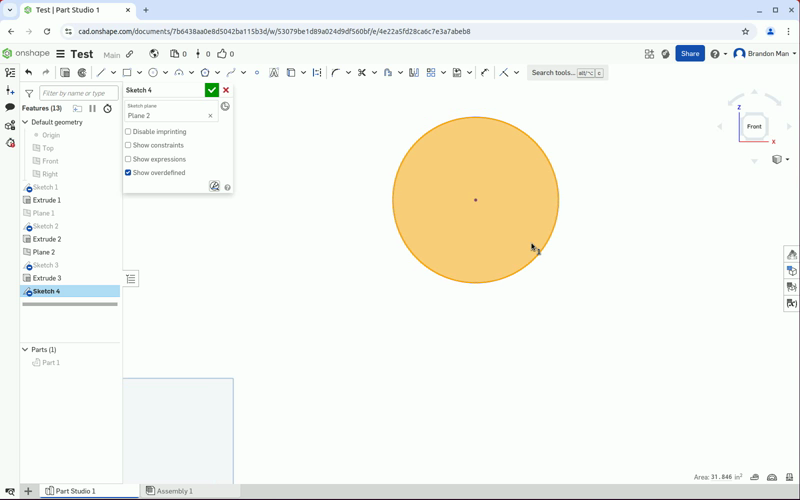
scroll(-6)
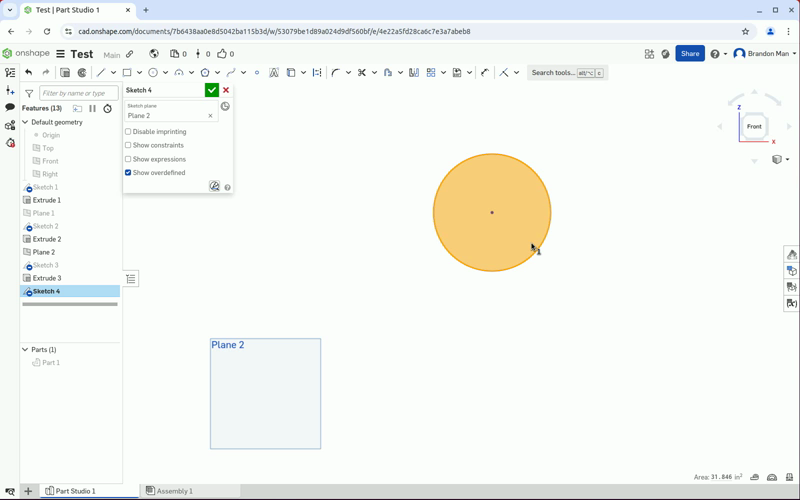
scroll(-6)
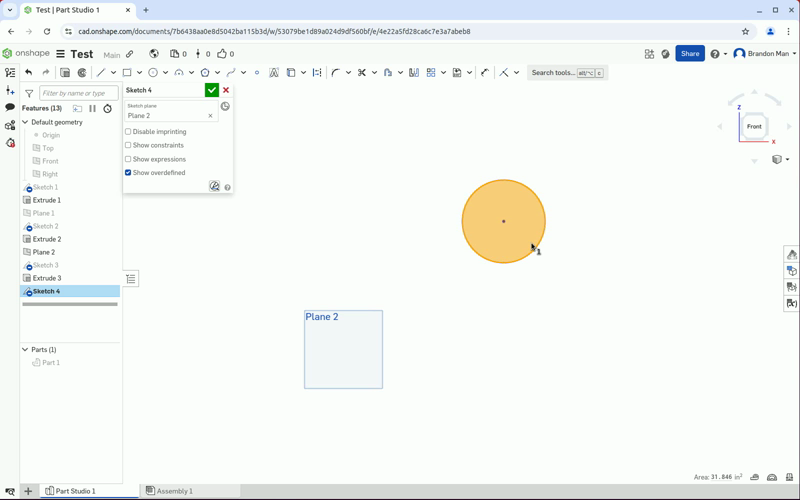
scroll(-6)
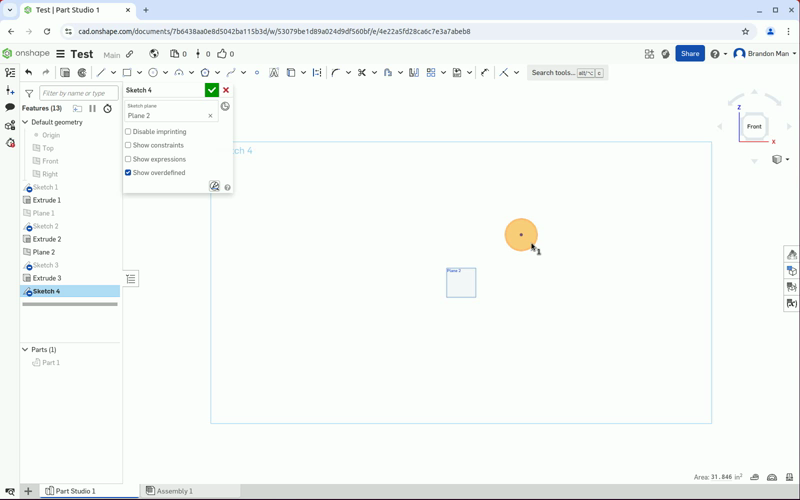
mouse_move(73, 352)
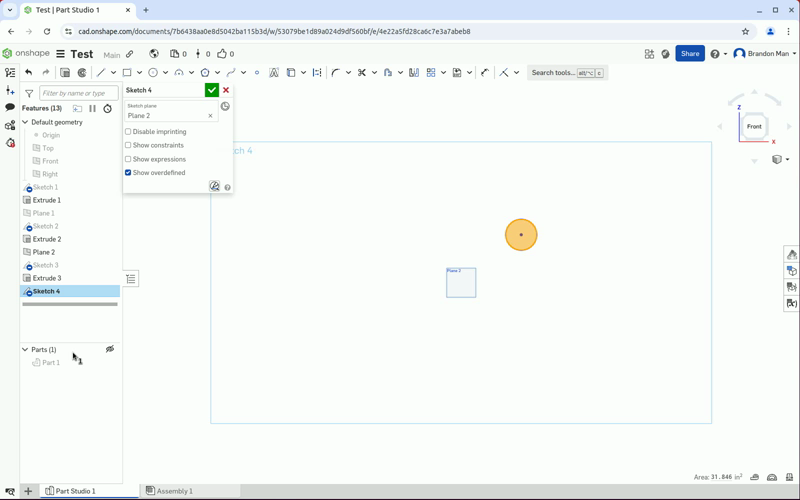
key(shift+y)
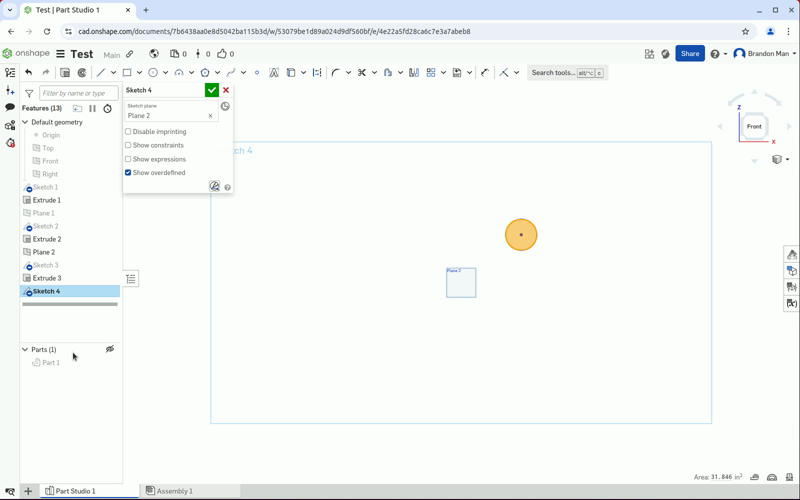
key(shift+e)
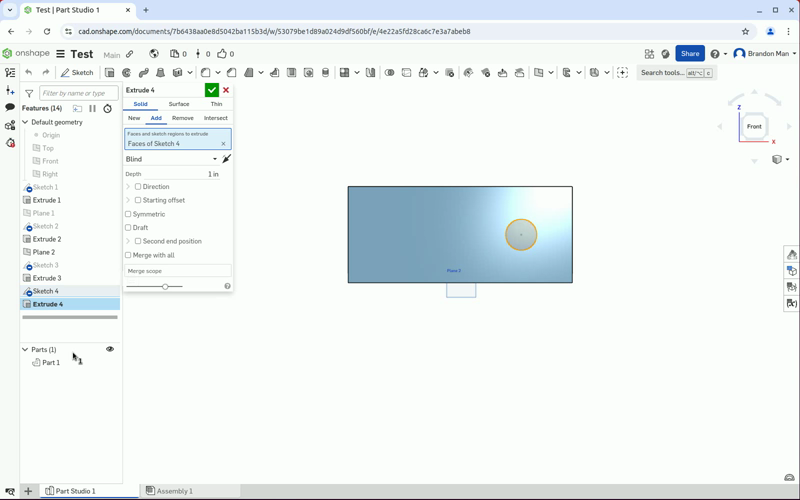
mouse_move(143, 106)
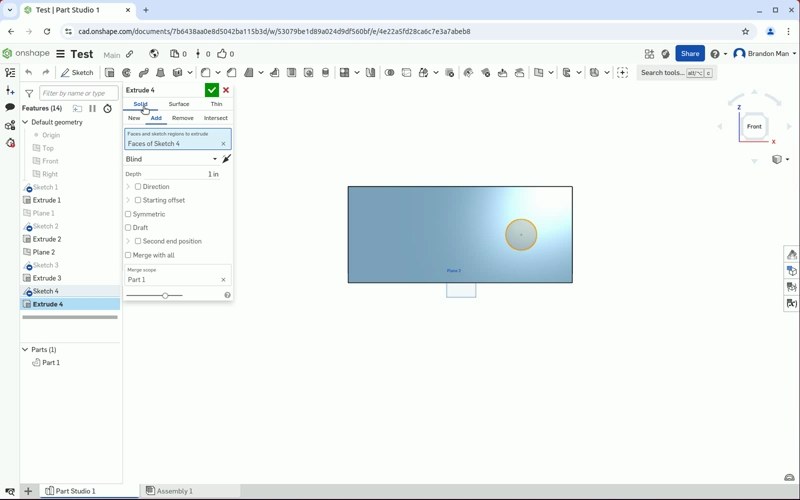
click(143, 106)
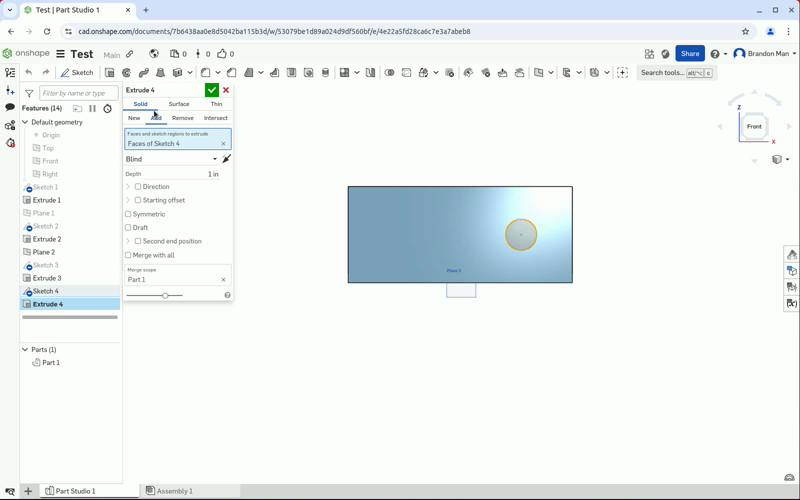
mouse_move(186, 120)
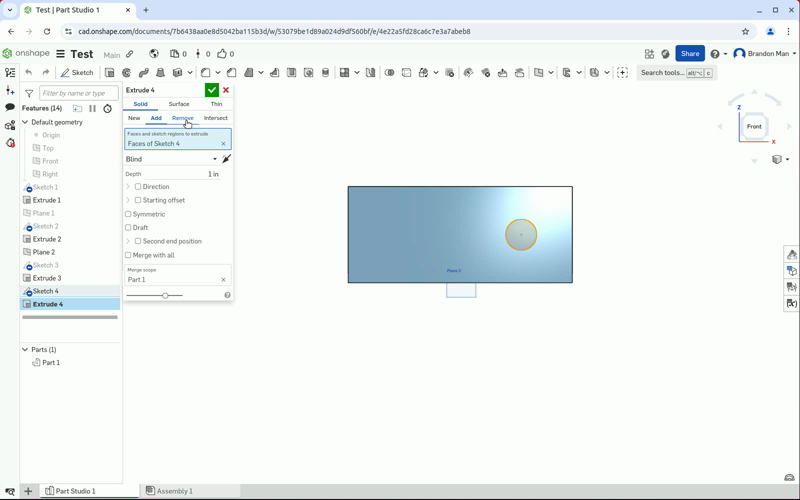
click(186, 120)
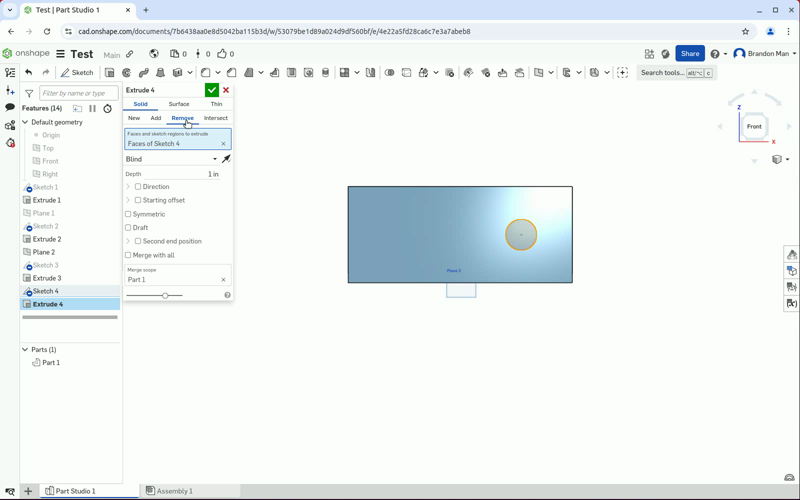
key(tab, 4)
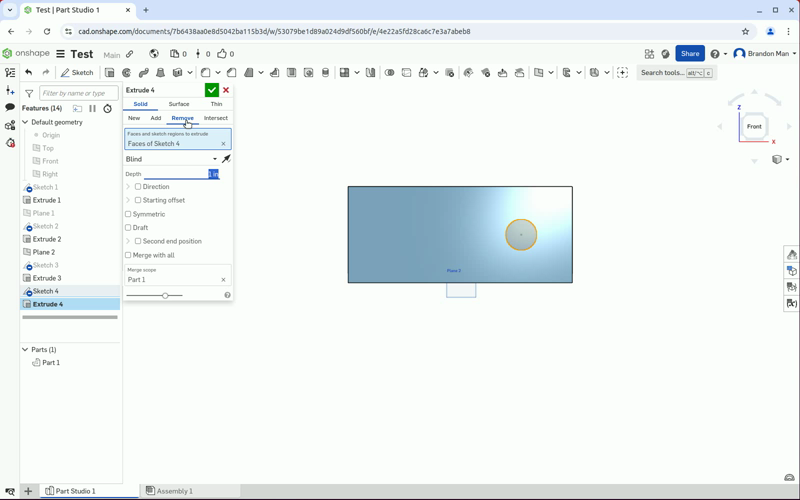
text(30.811)
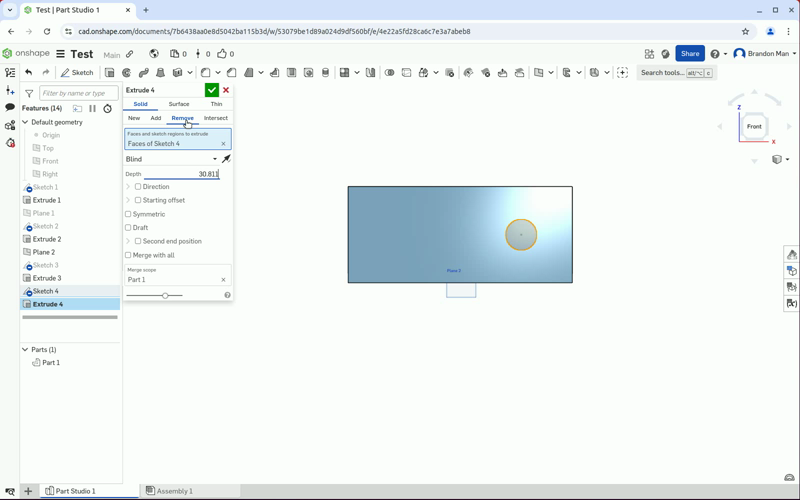
key(tab, 6)
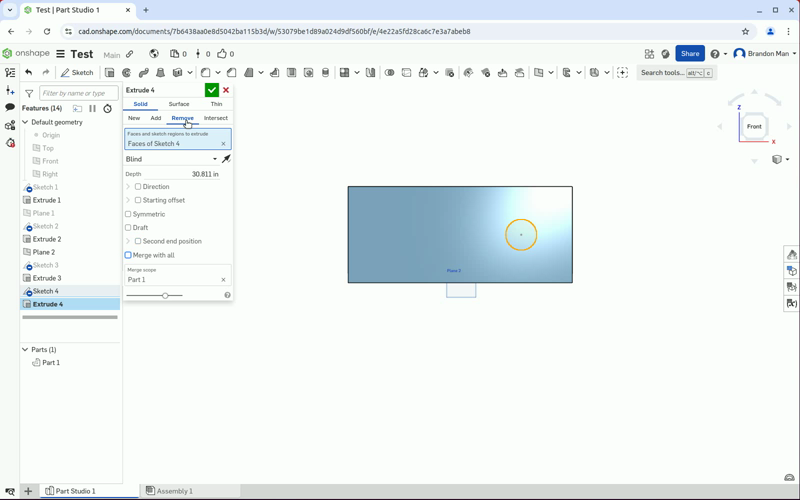
key(space)
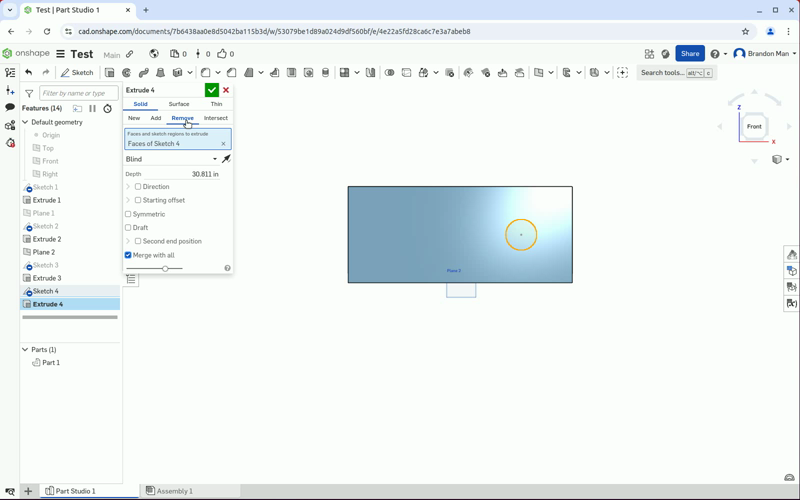
key(enter)
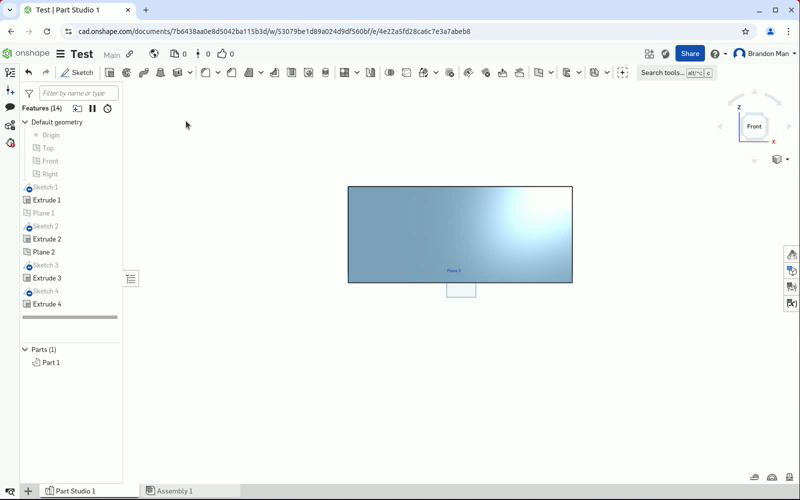
key(shift+h)
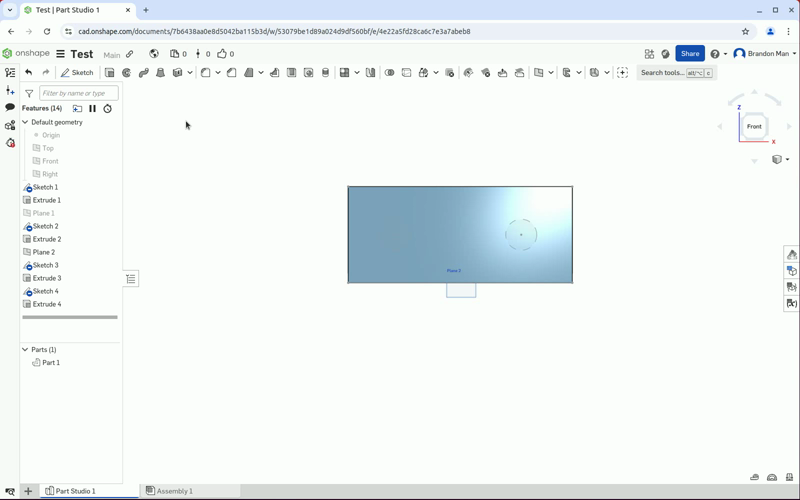
key(shift+h)
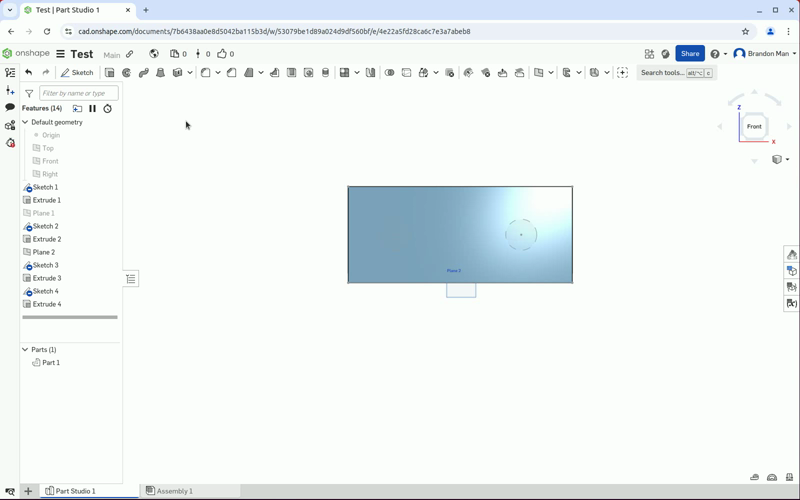
key(shift+7)
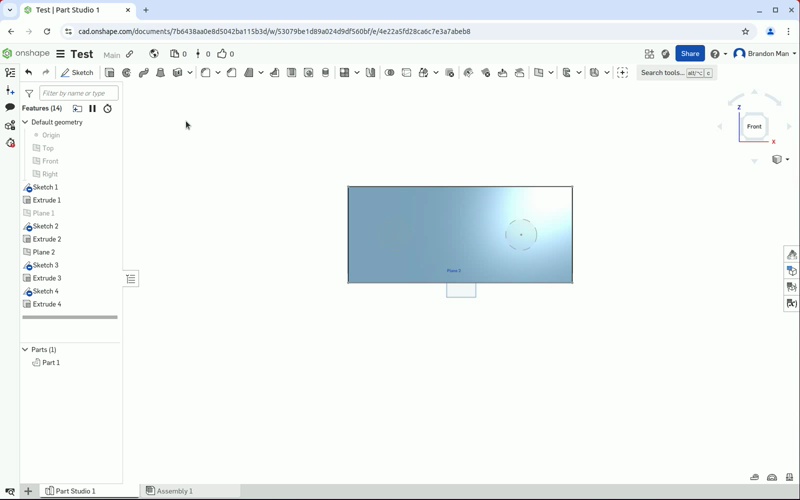
key(left, 2)
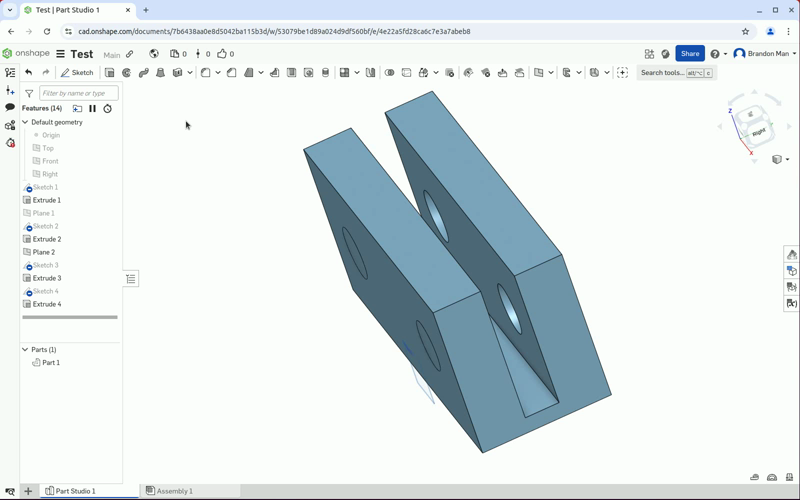
key(down, 2)
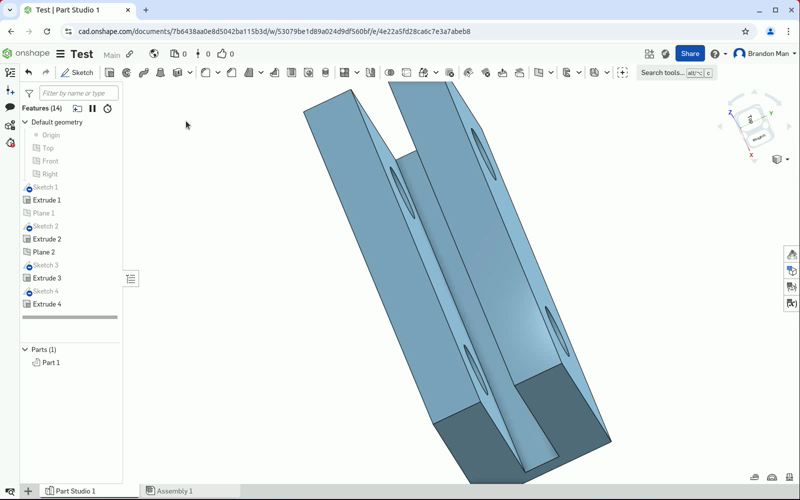
key(up, 2)
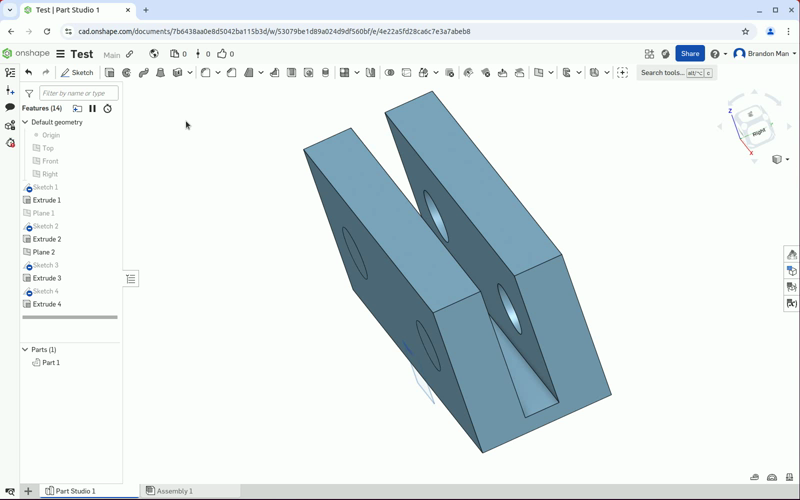
key(right, 2)
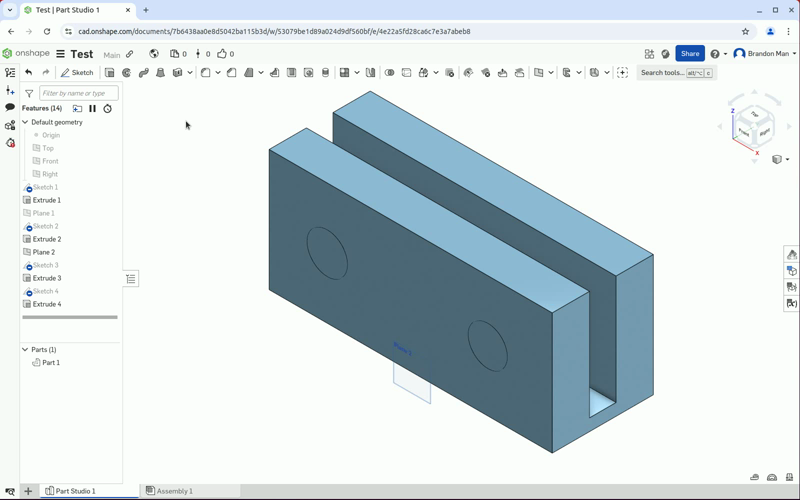
mouse_move(73, 189)
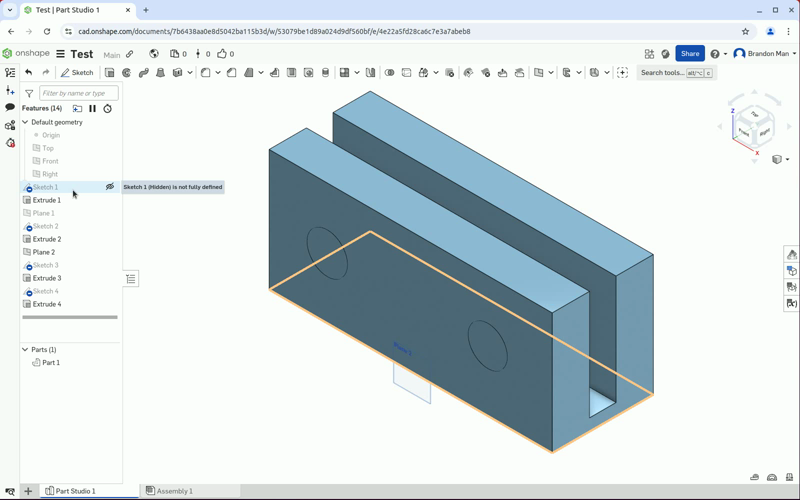
click(73, 189)